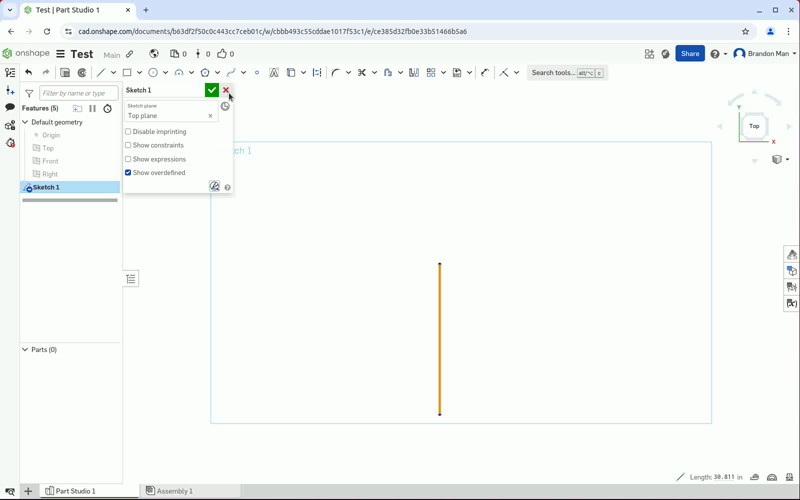
key(shift+h)
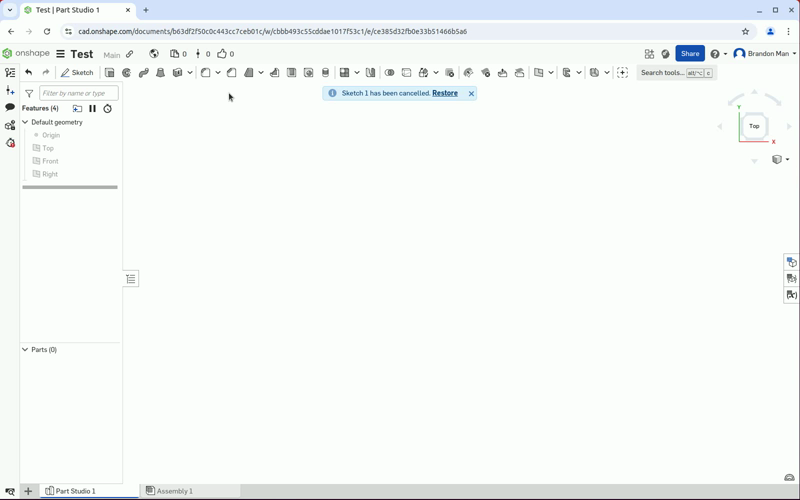
mouse_move(73, 352)
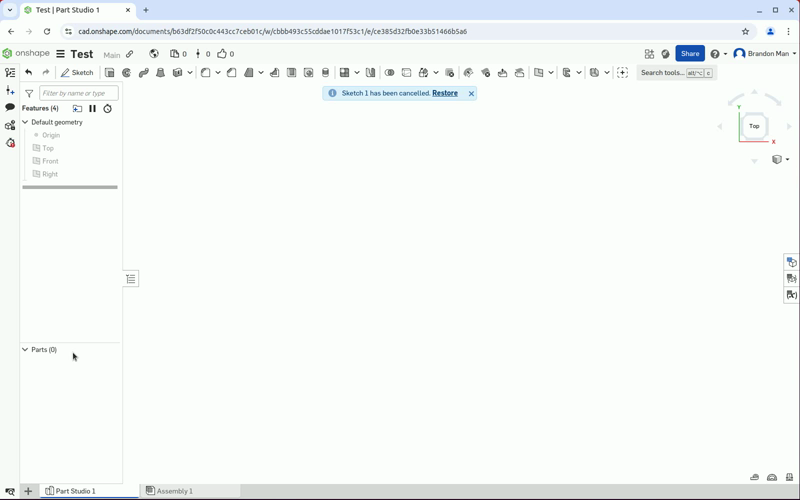
key(y)
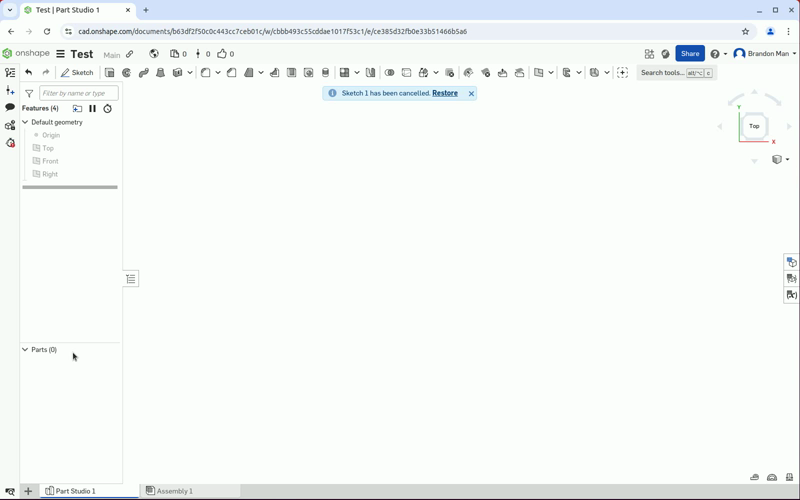
key(shift+p)
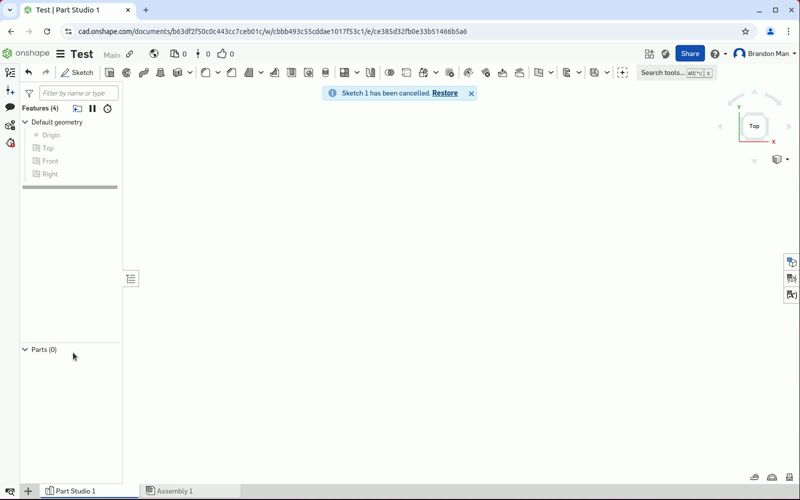
key(space)
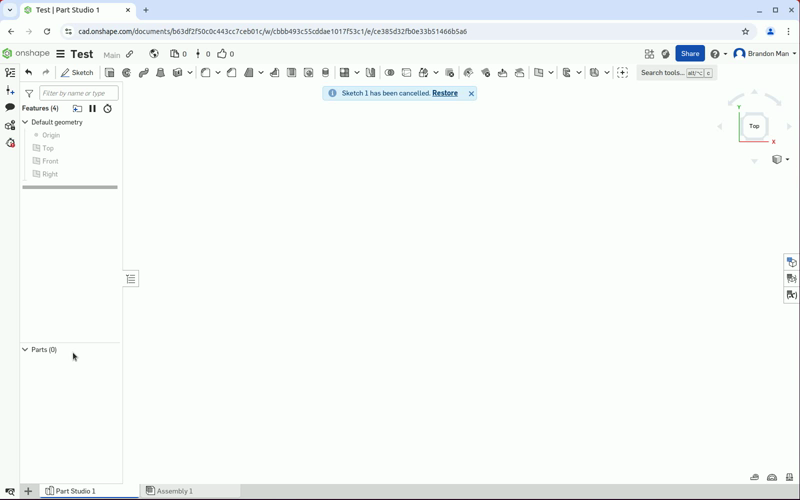
key_down(shift)
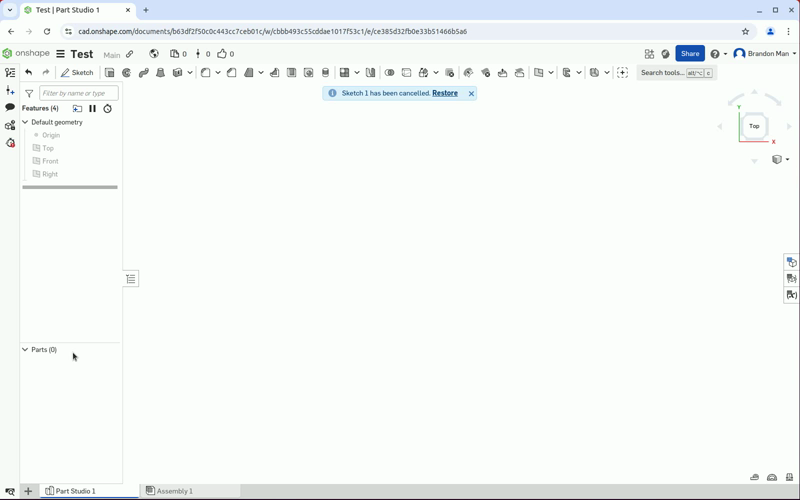
key(up)
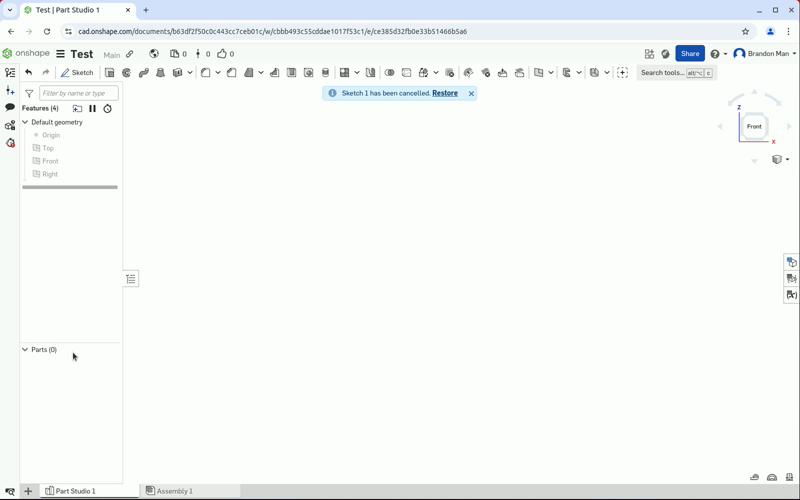
key_up(shift)
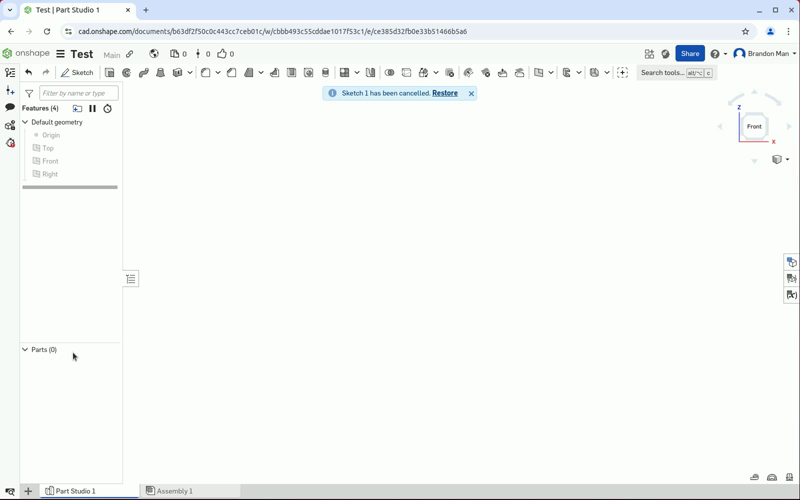
mouse_move(73, 352)
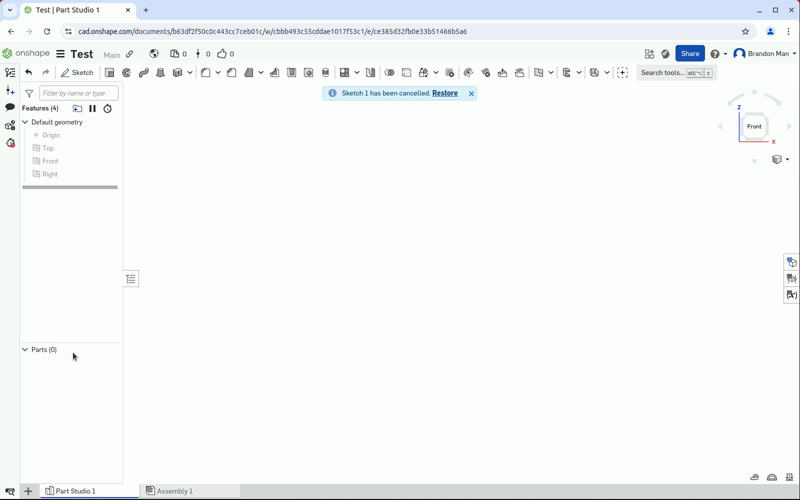
key(shift+y)
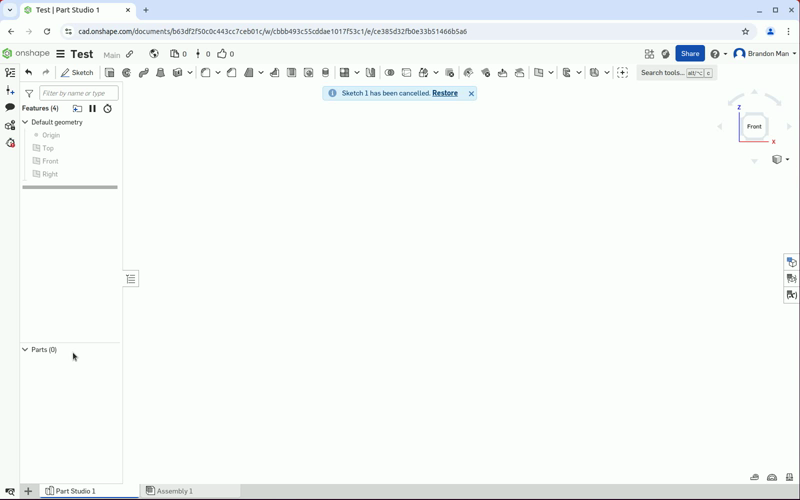
key(shift+s)
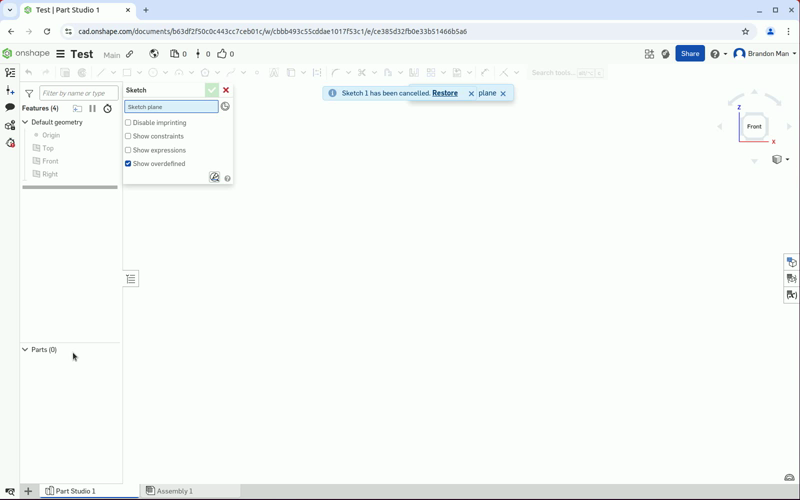
mouse_move(73, 163)
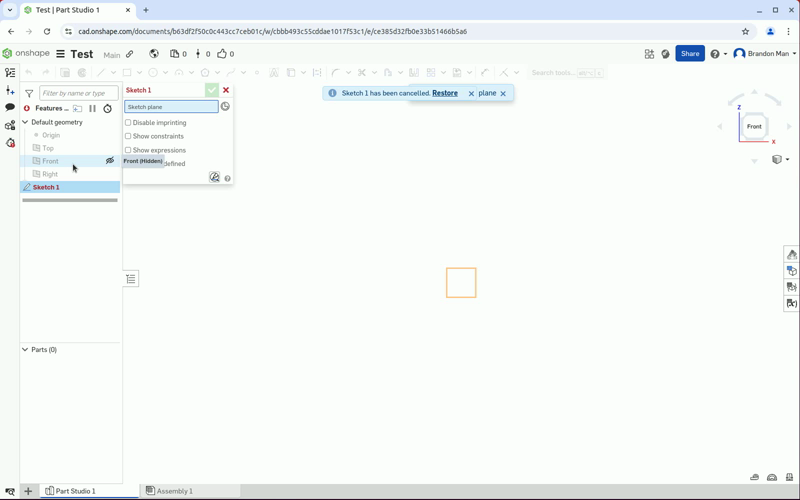
click(73, 163)
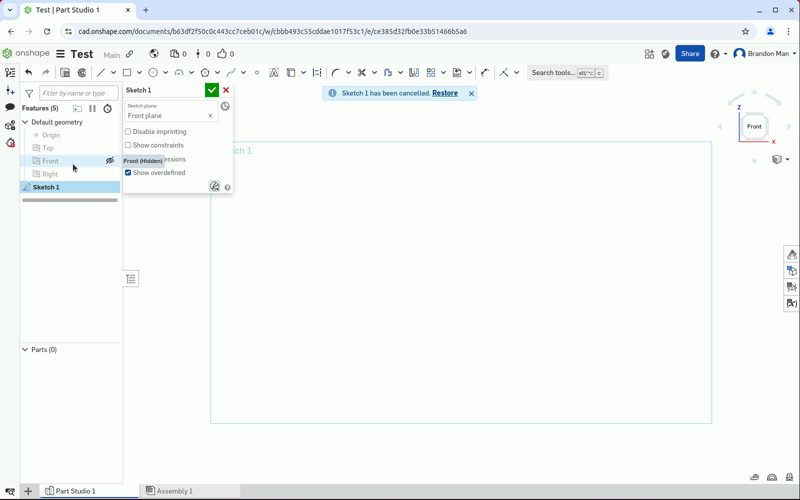
mouse_move(73, 352)
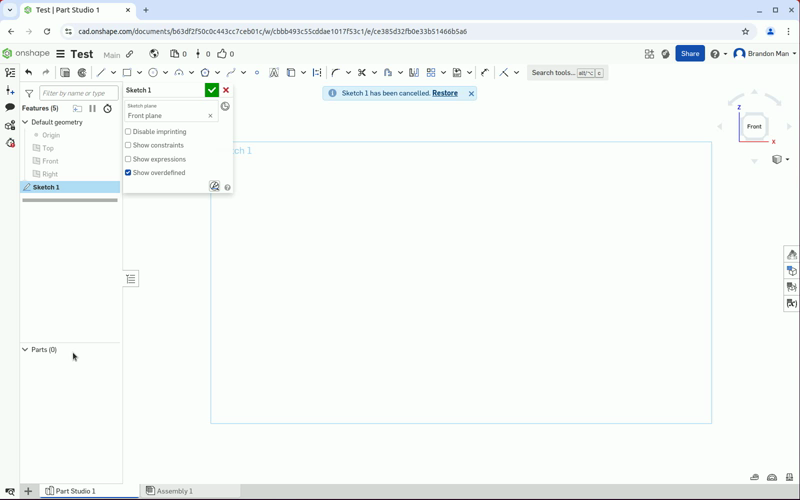
key(y)
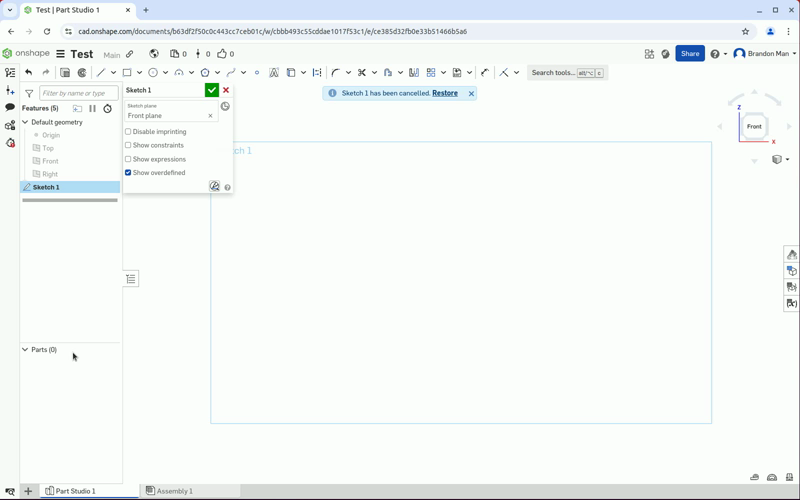
key(l)
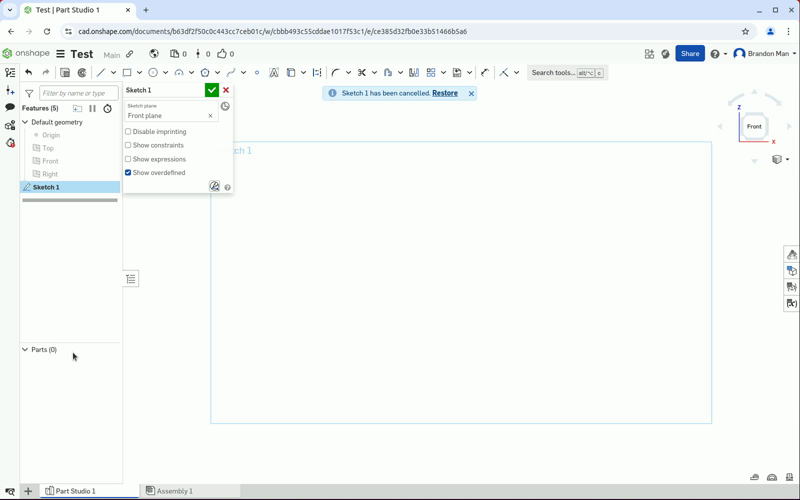
key_down(shift)
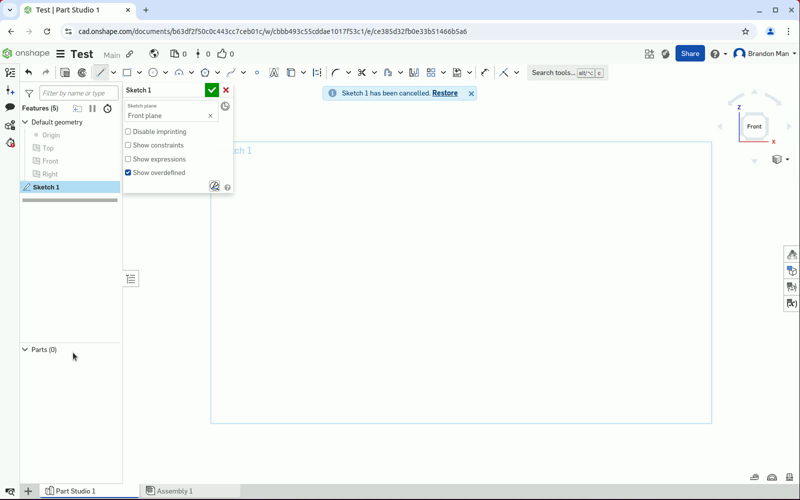
mouse_move(460, 282)
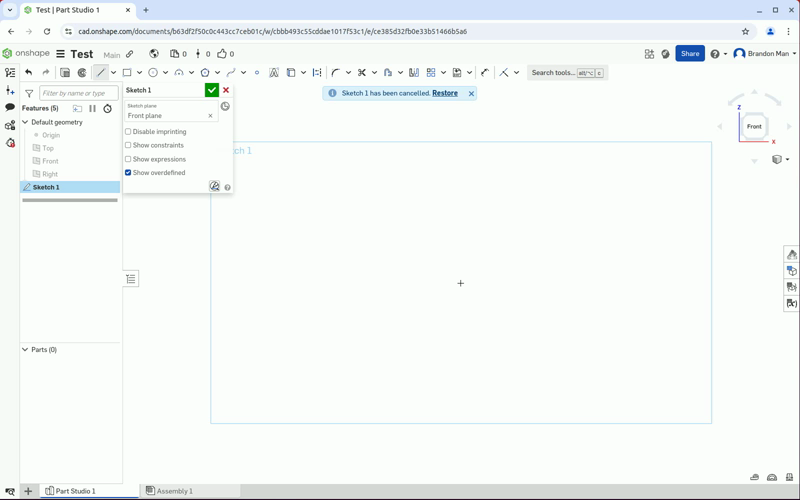
click(460, 282)
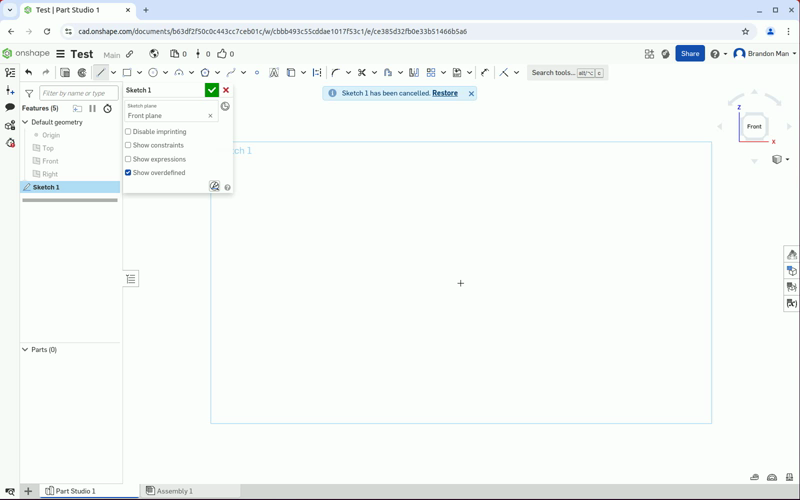
key_up(shift)
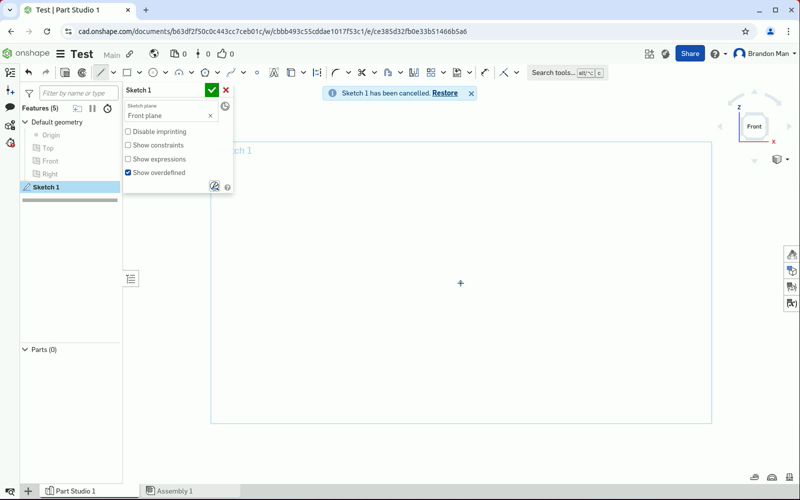
key_down(shift)
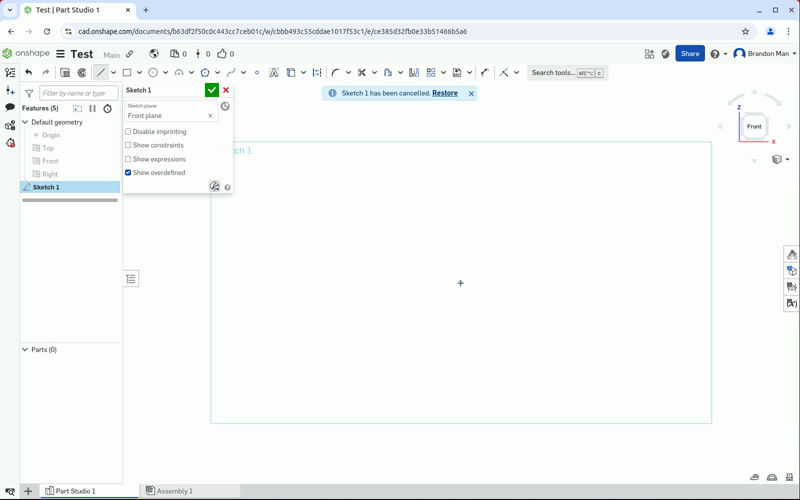
mouse_move(490, 282)
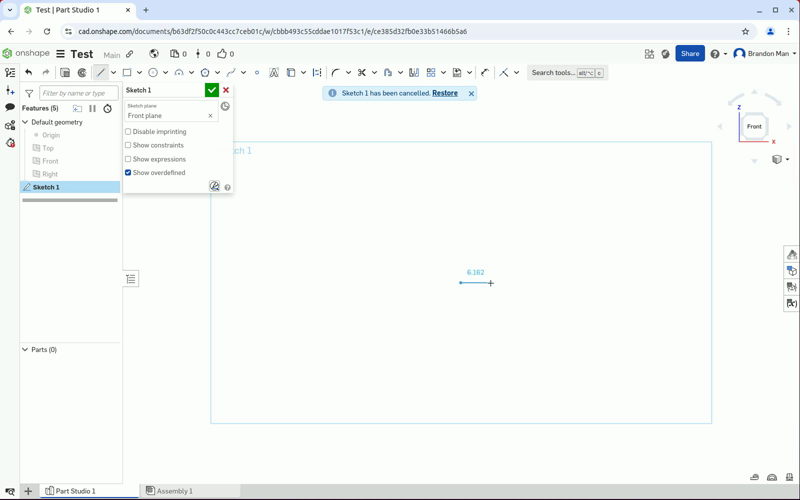
mouse_move(516, 282)
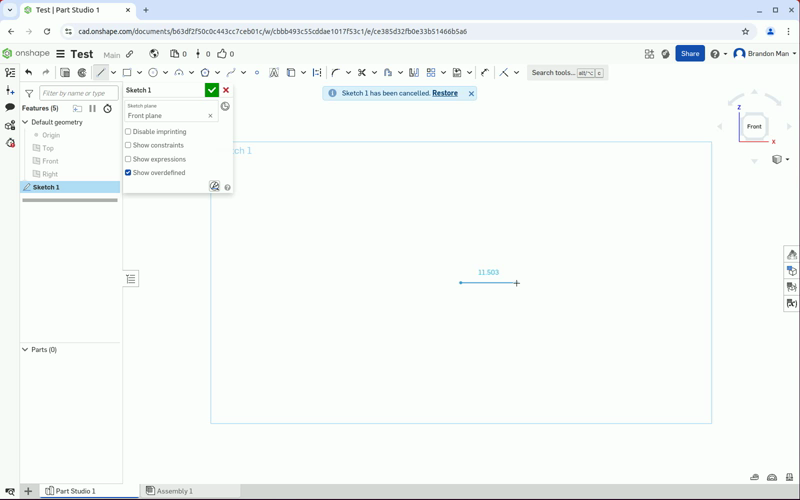
click(516, 282)
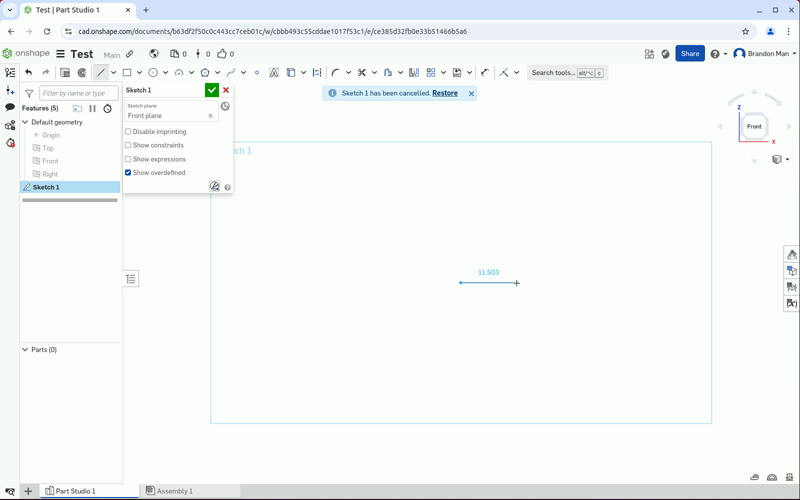
key_up(shift)
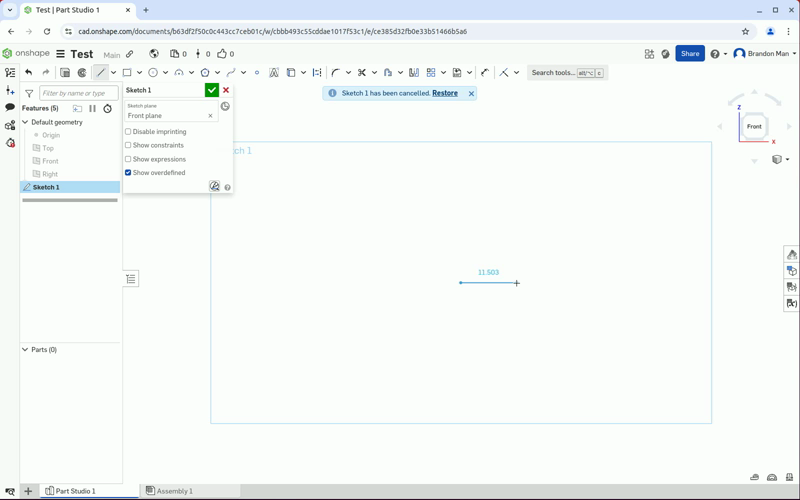
key_down(shift)
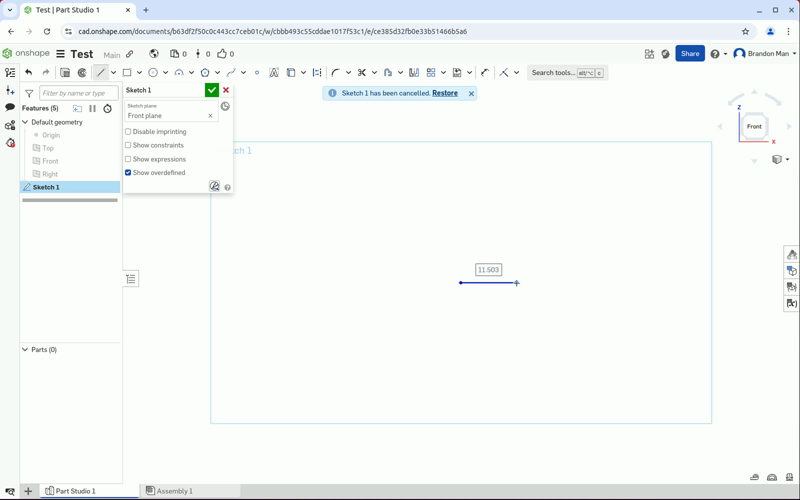
mouse_move(516, 216)
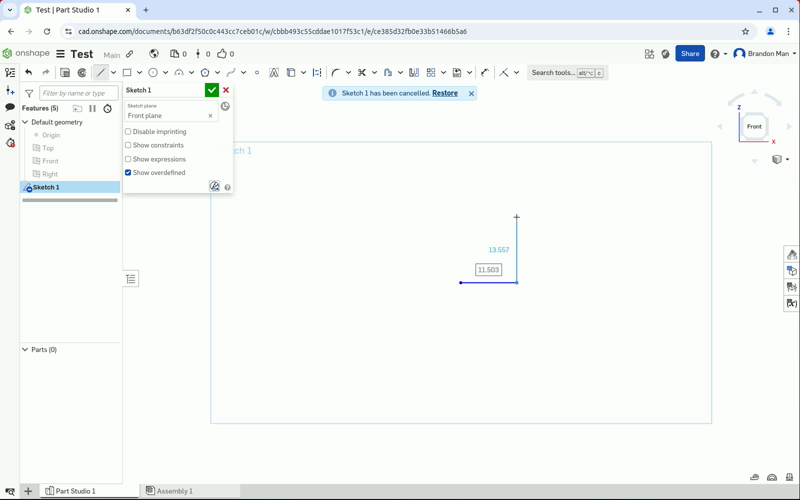
click(516, 216)
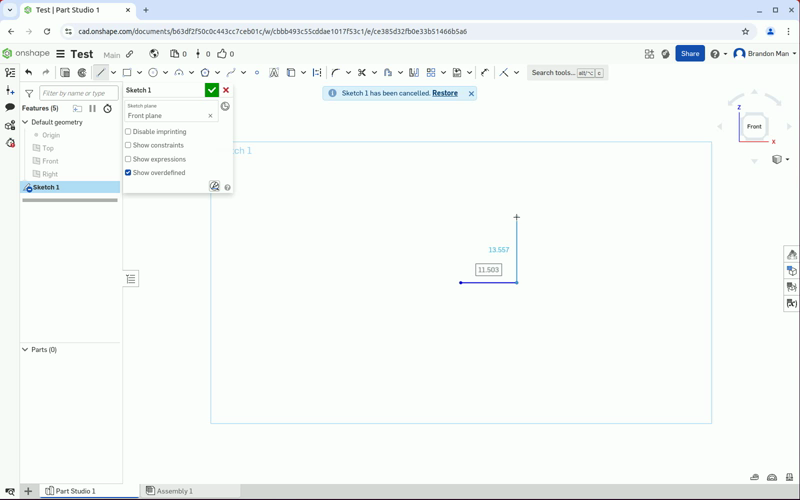
key_up(shift)
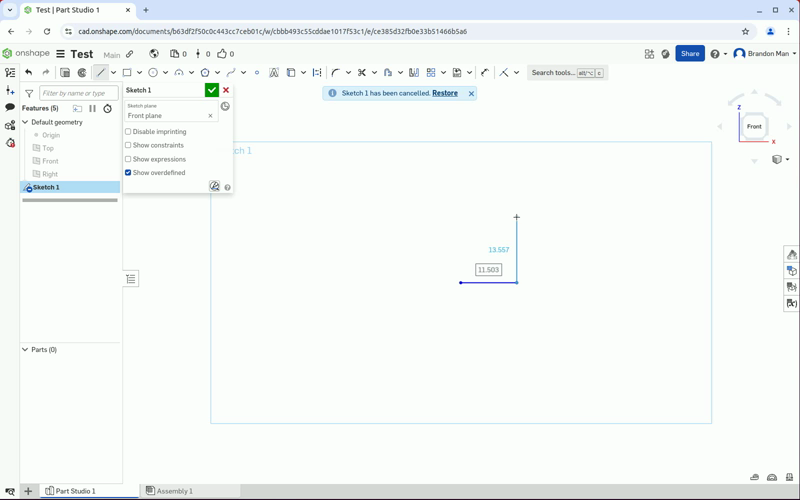
key_down(shift)
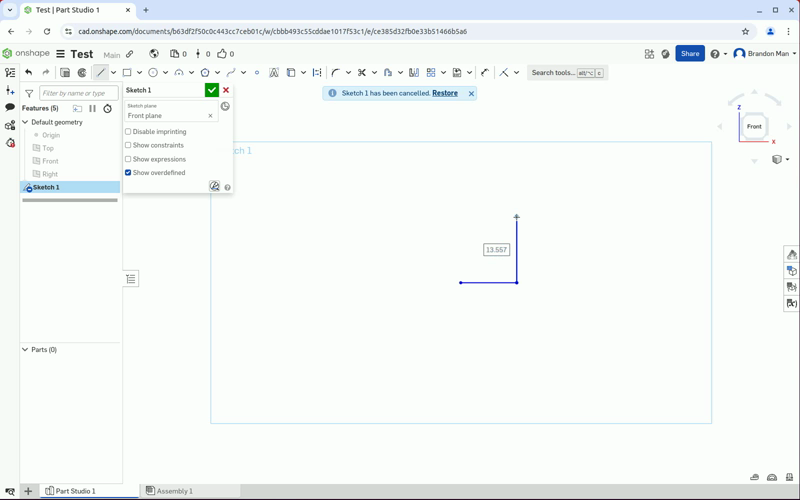
mouse_move(546, 216)
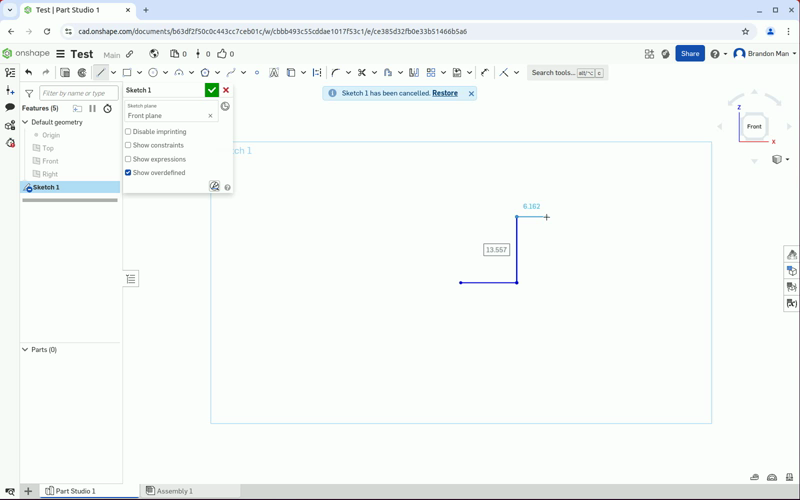
mouse_move(460, 216)
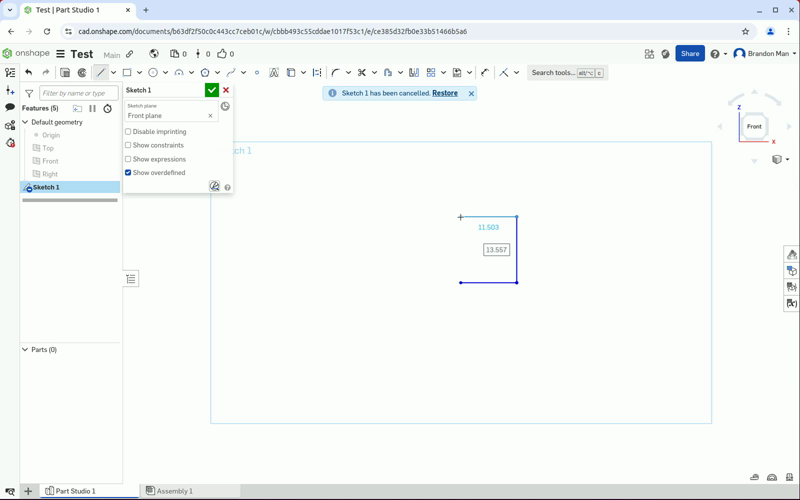
click(460, 216)
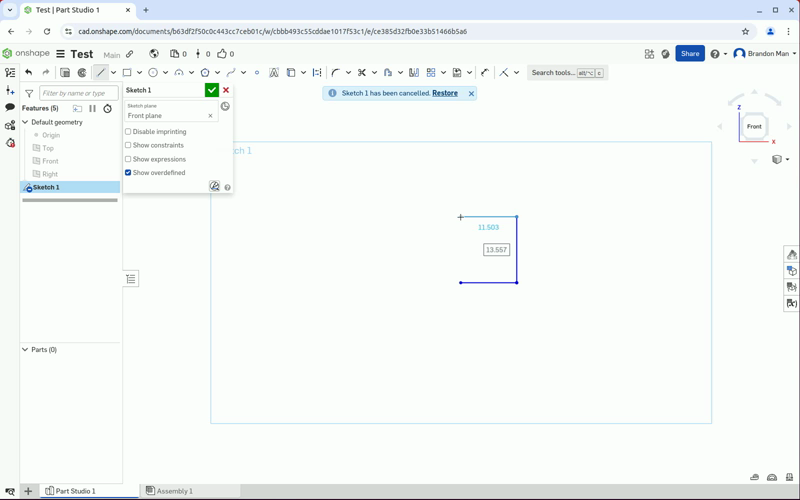
key_up(shift)
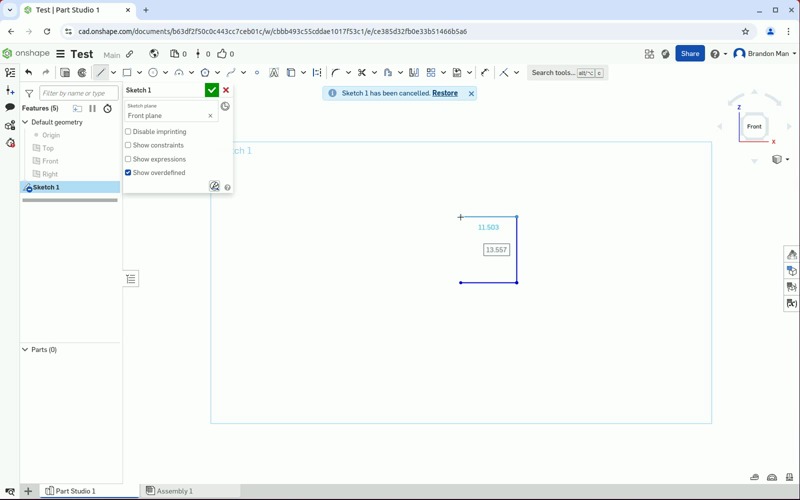
key_down(shift)
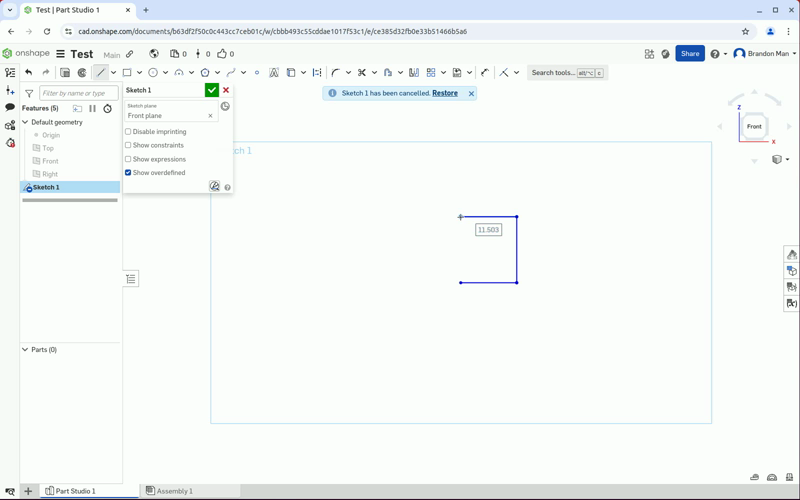
mouse_move(490, 216)
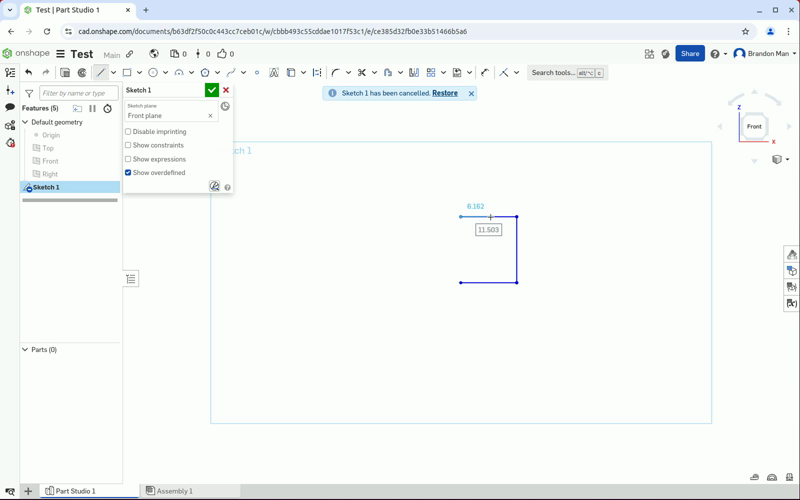
mouse_move(460, 234)
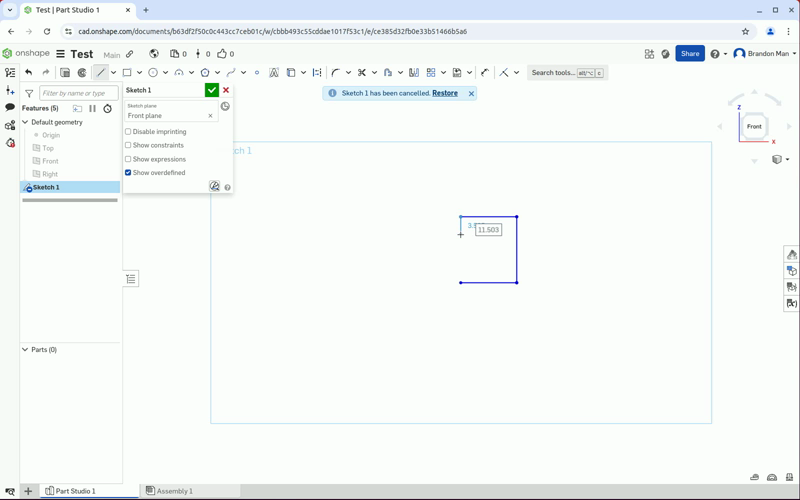
click(460, 234)
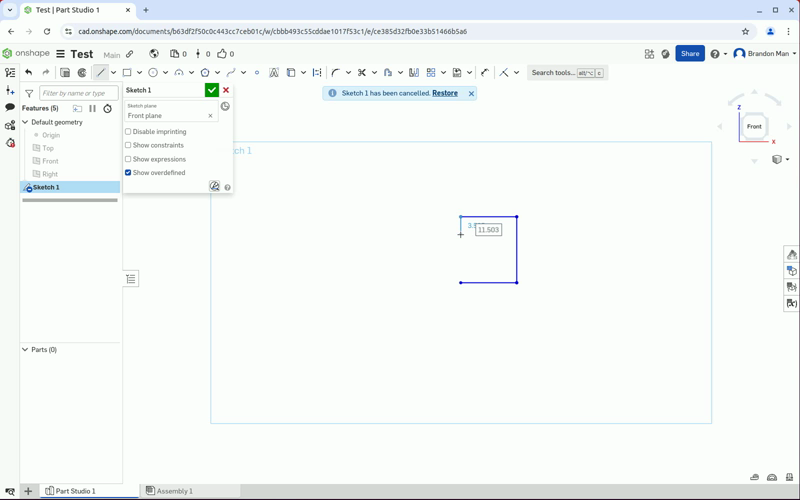
key_up(shift)
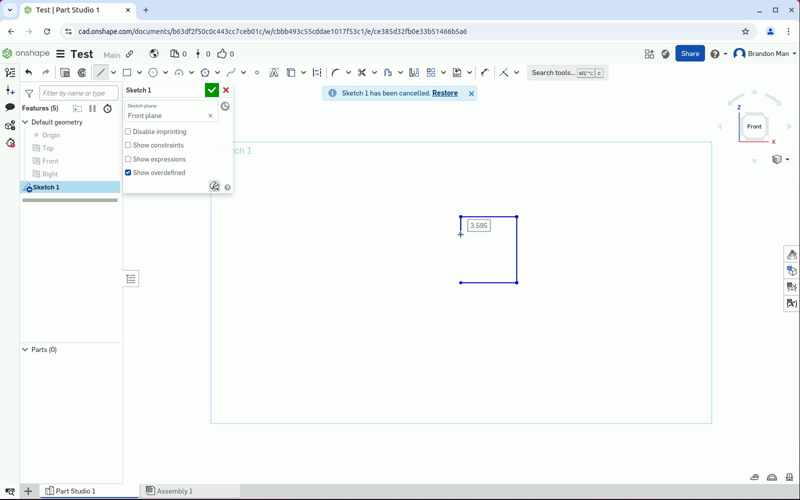
key_down(shift)
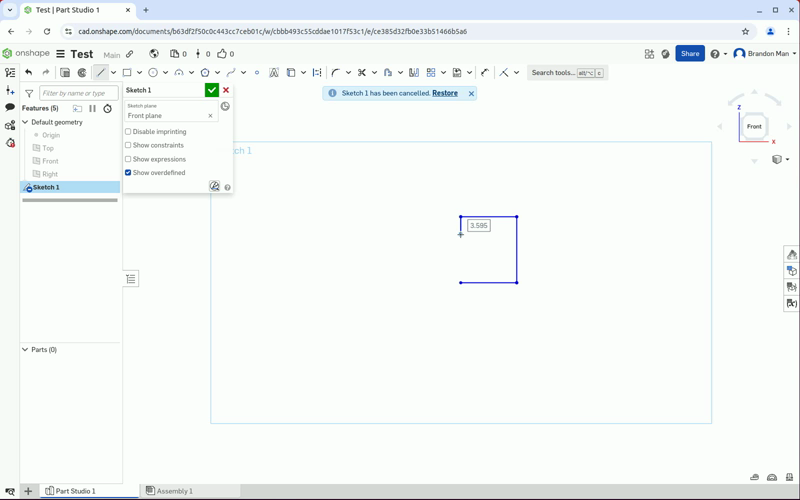
mouse_move(490, 234)
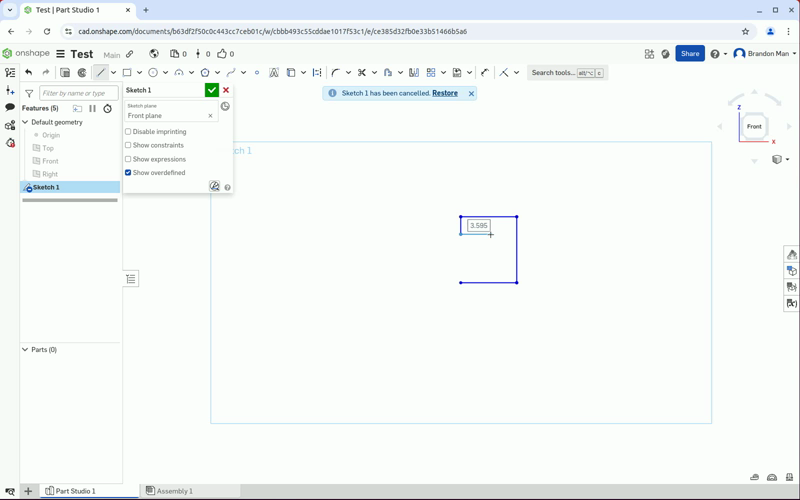
mouse_move(494, 234)
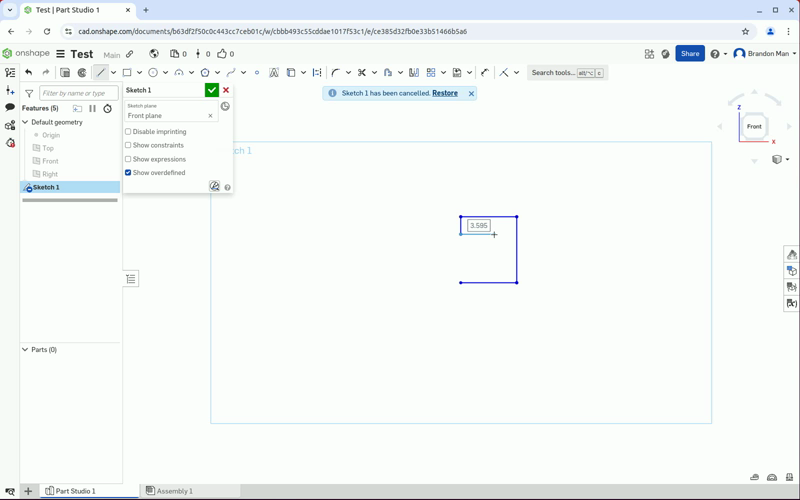
click(494, 234)
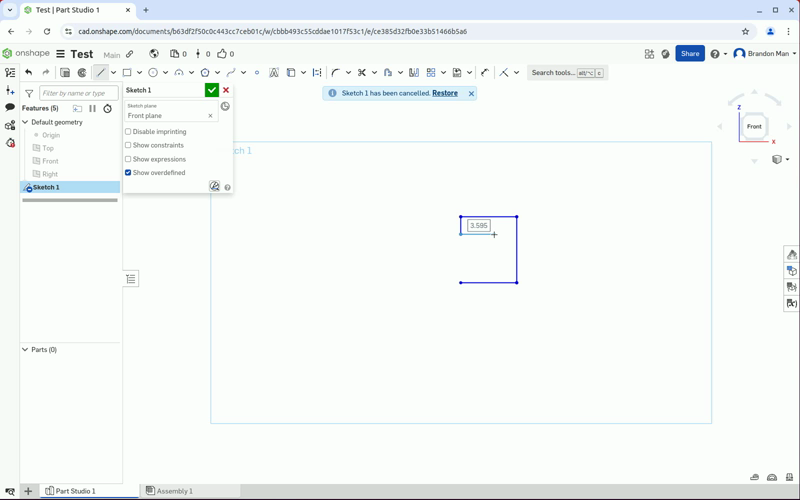
key_up(shift)
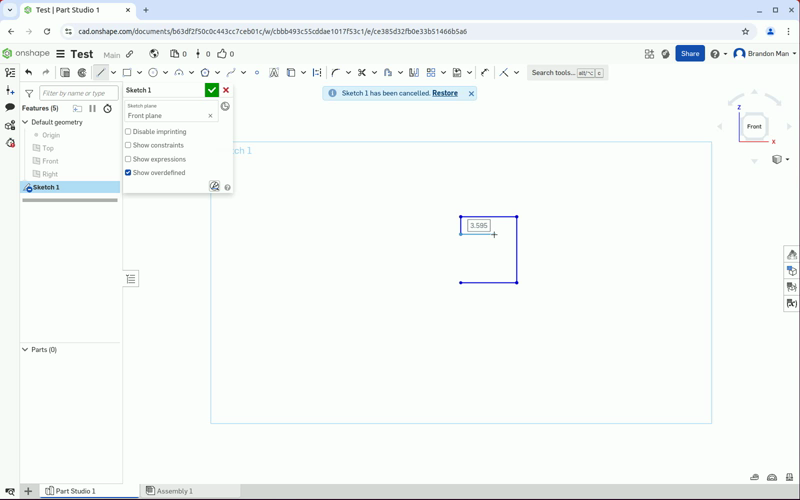
key_down(shift)
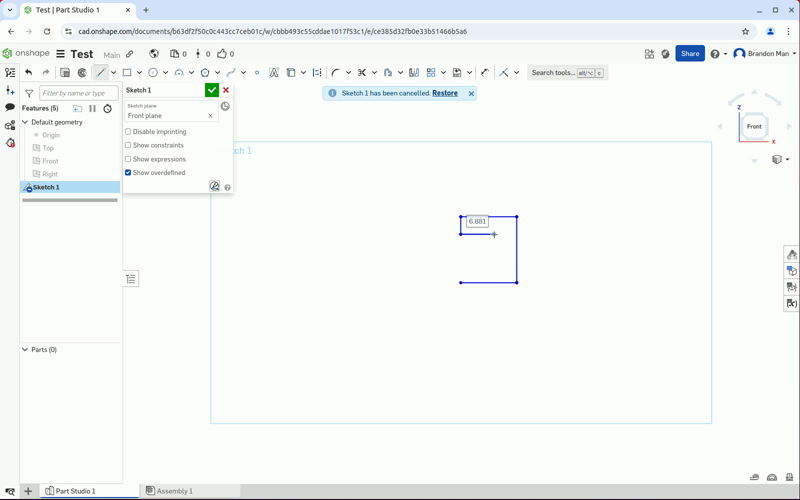
mouse_move(524, 234)
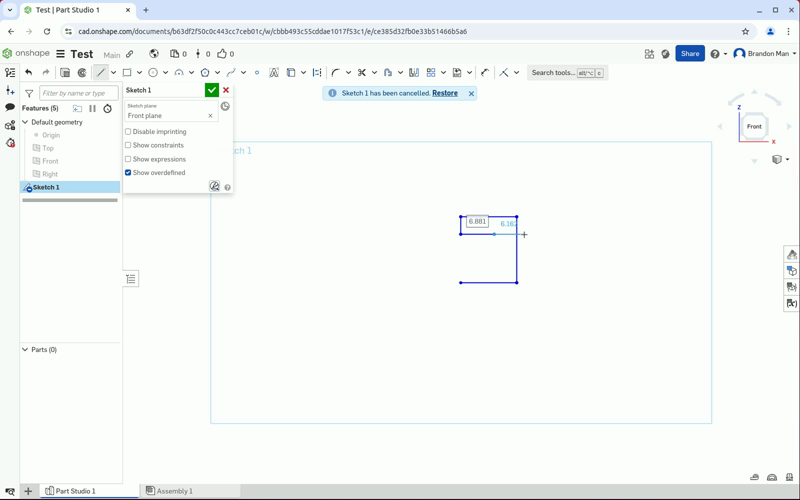
mouse_move(494, 265)
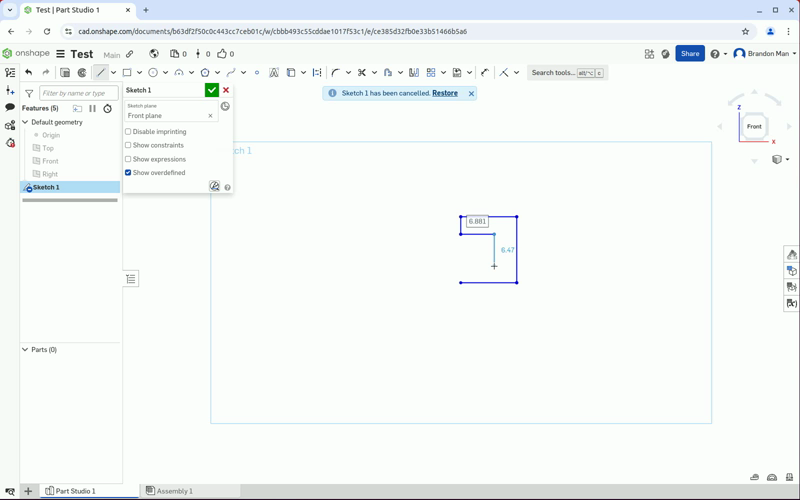
click(494, 265)
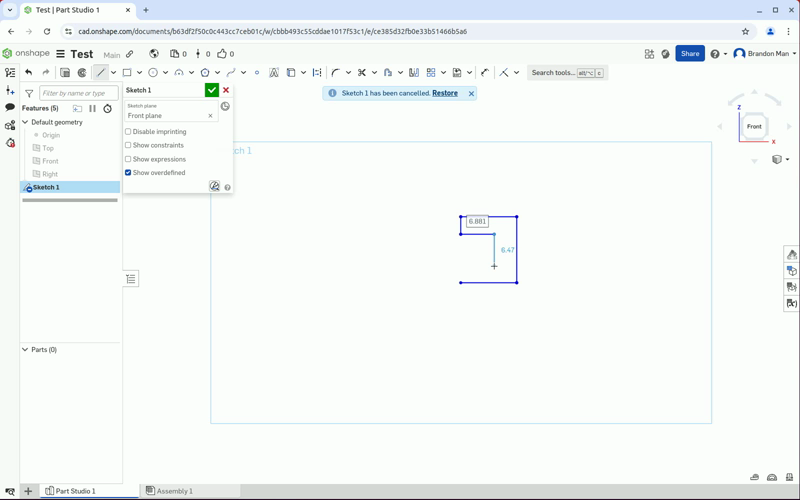
key_up(shift)
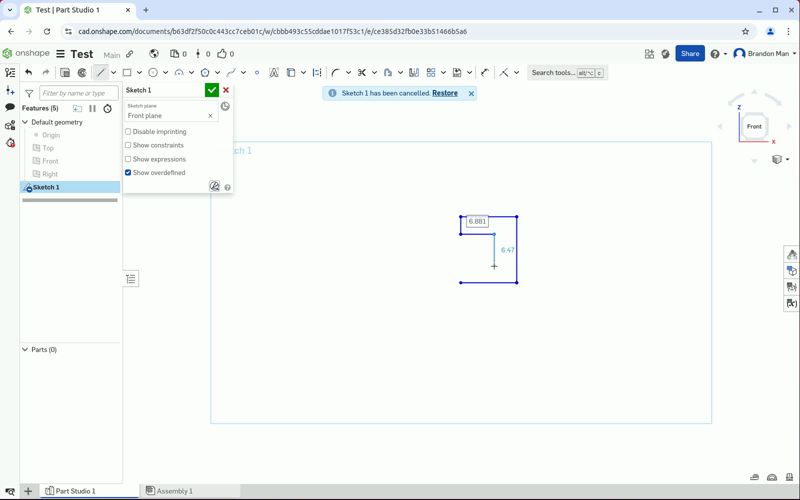
key_down(shift)
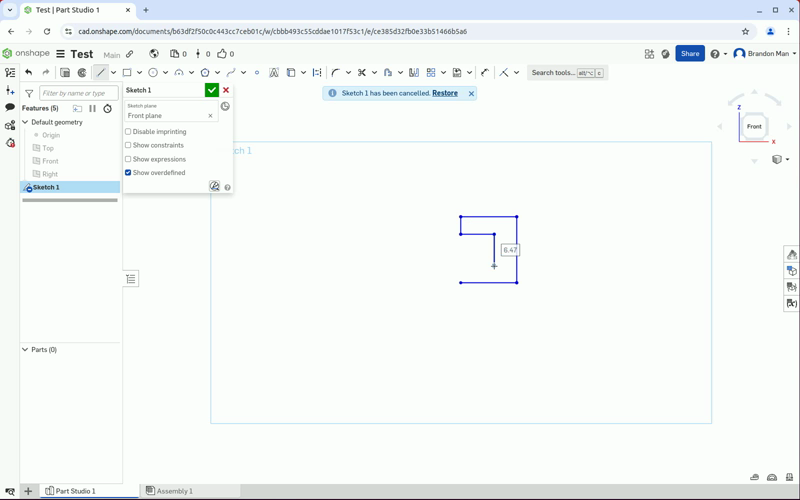
mouse_move(524, 265)
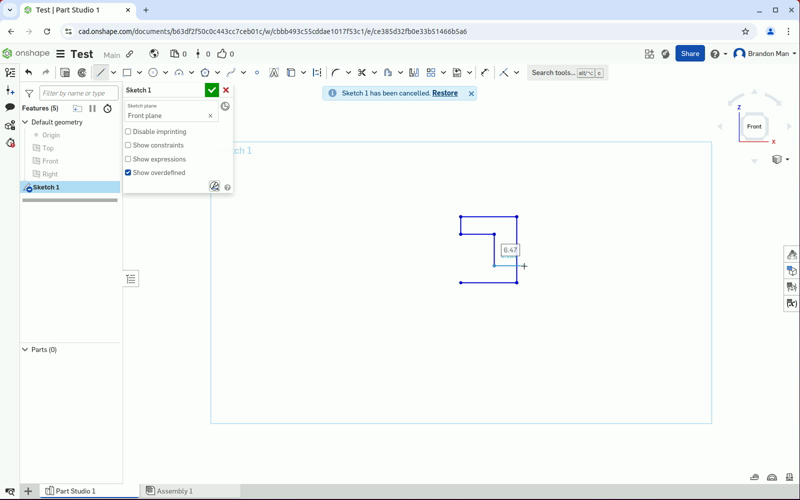
mouse_move(460, 265)
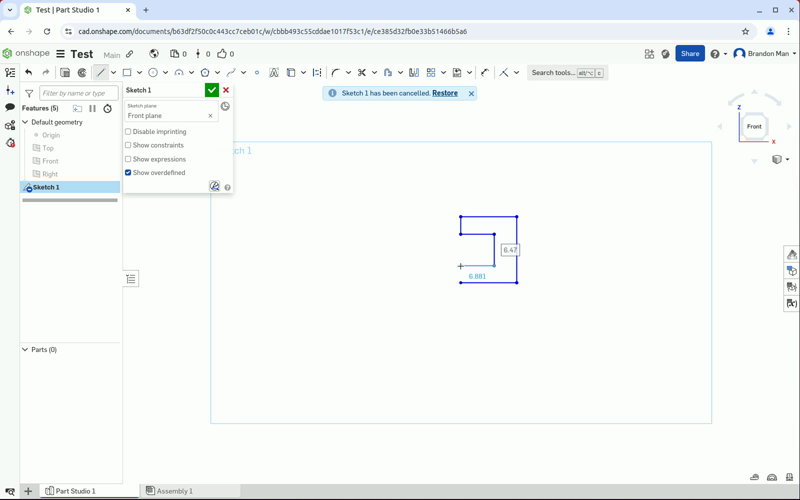
click(460, 265)
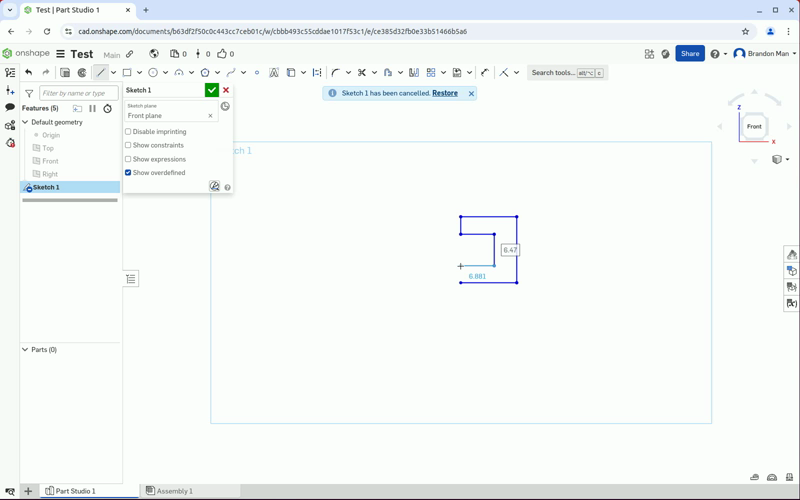
key_up(shift)
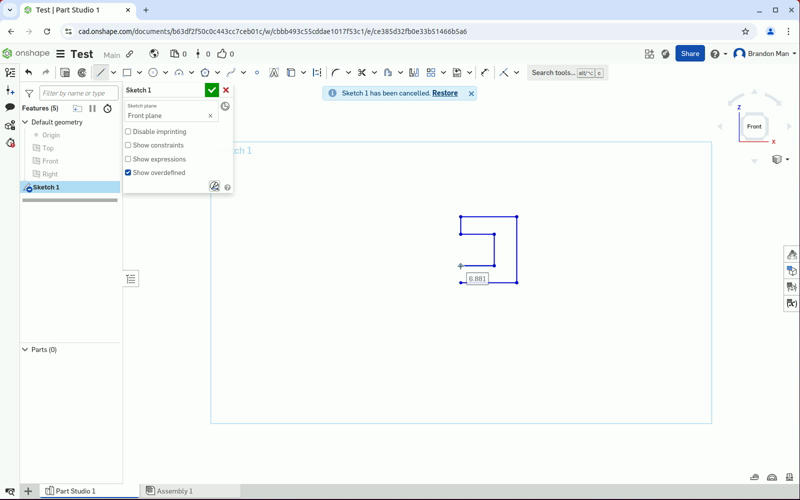
mouse_move(490, 265)
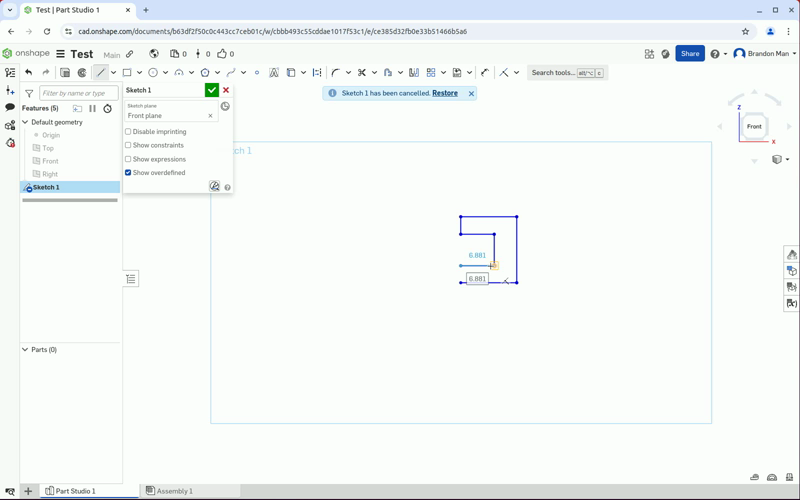
key_down(shift)
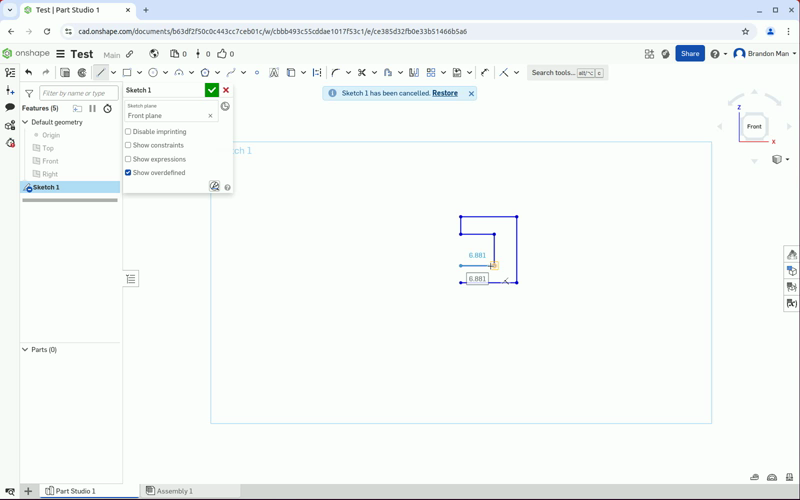
mouse_move(460, 282)
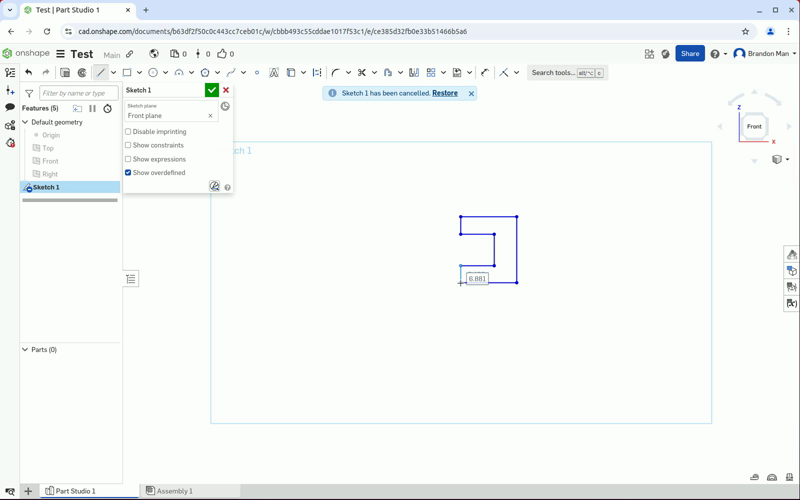
key_up(shift)
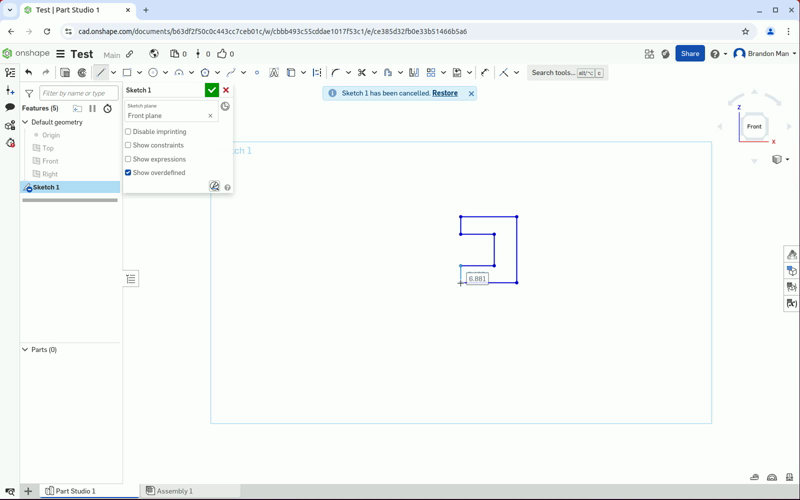
click(460, 282)
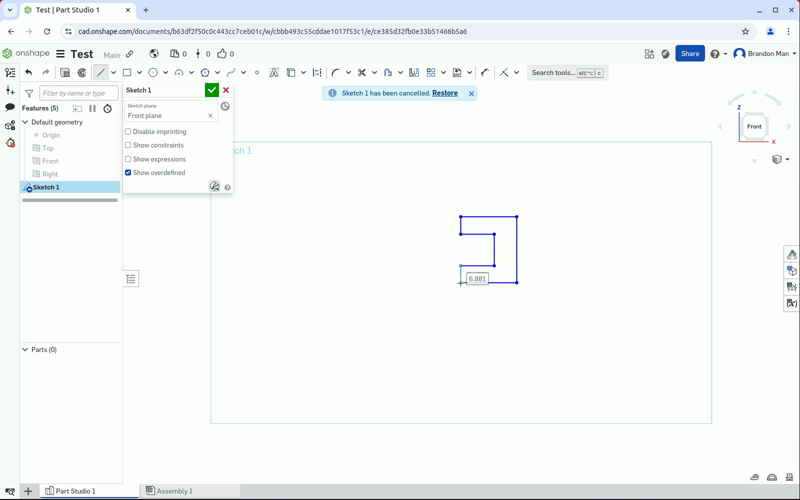
key(esc)
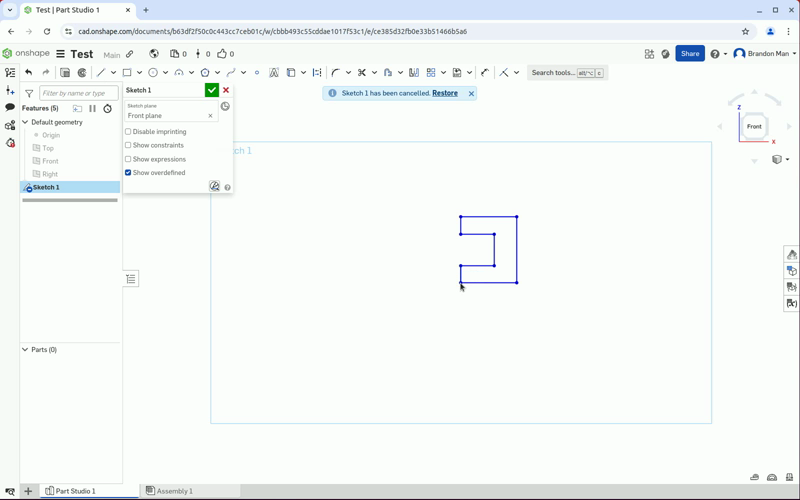
mouse_move(482, 274)
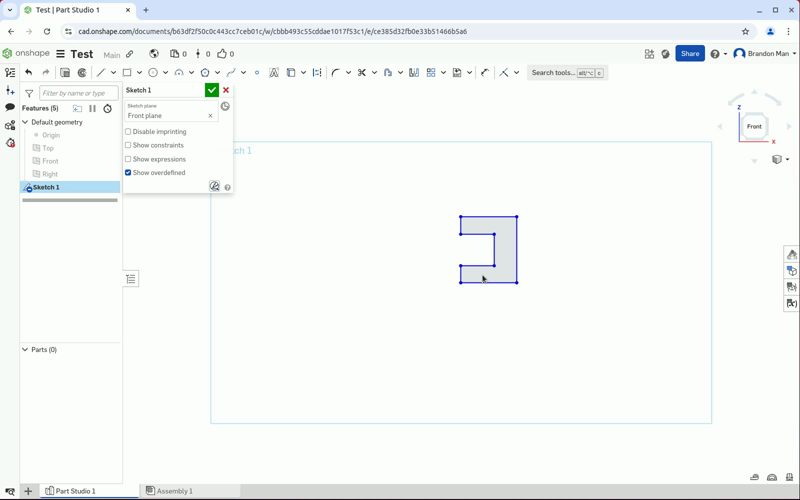
click(482, 274)
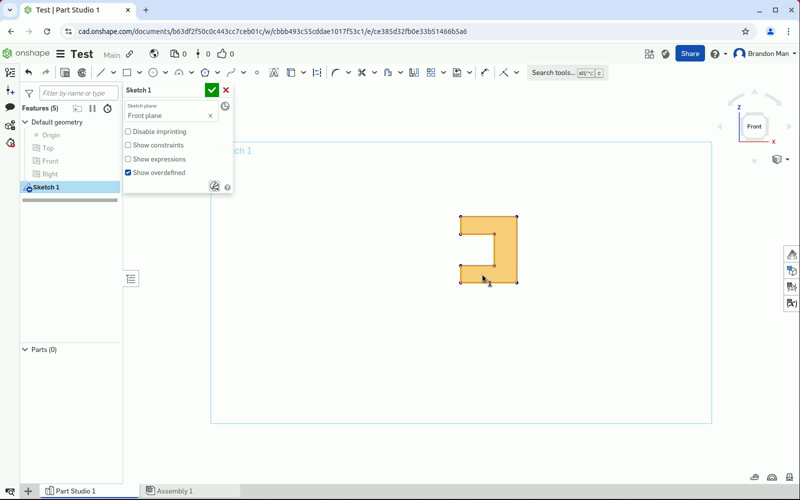
mouse_move(73, 352)
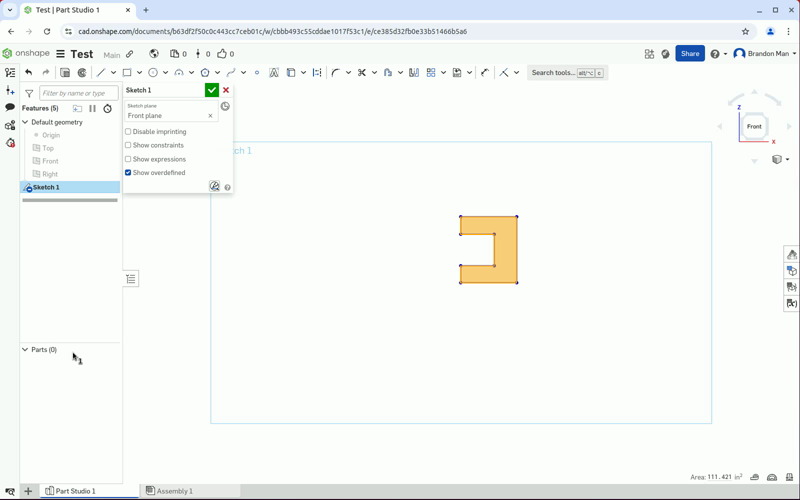
key(shift+y)
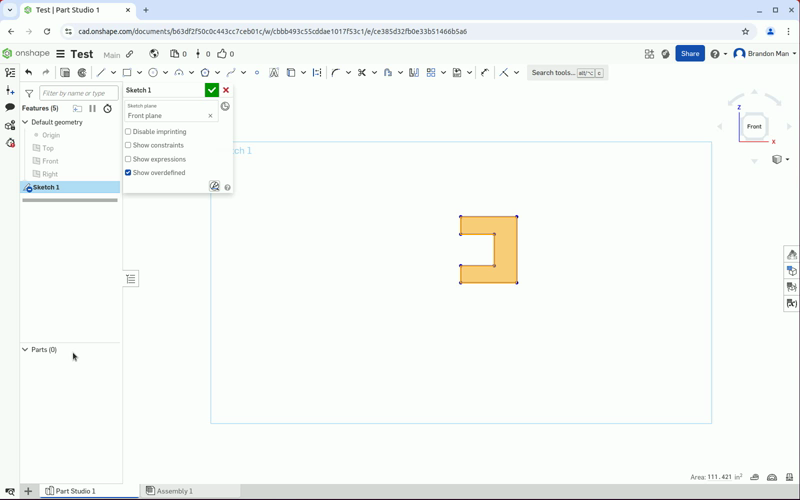
key(shift+e)
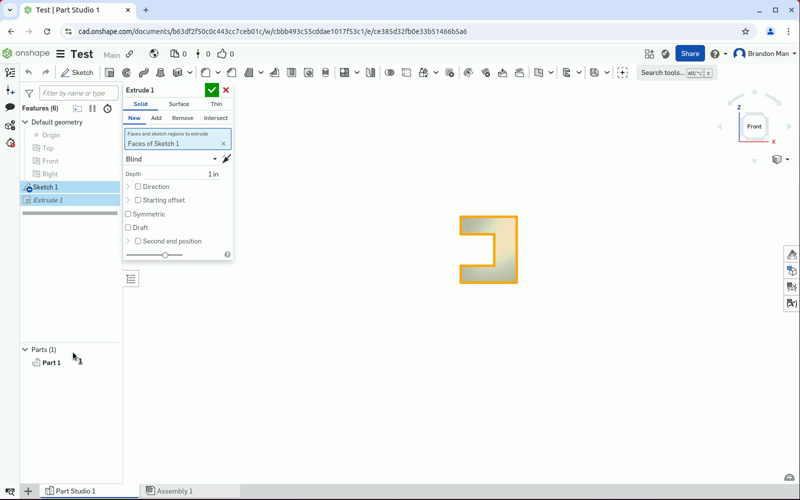
mouse_move(143, 106)
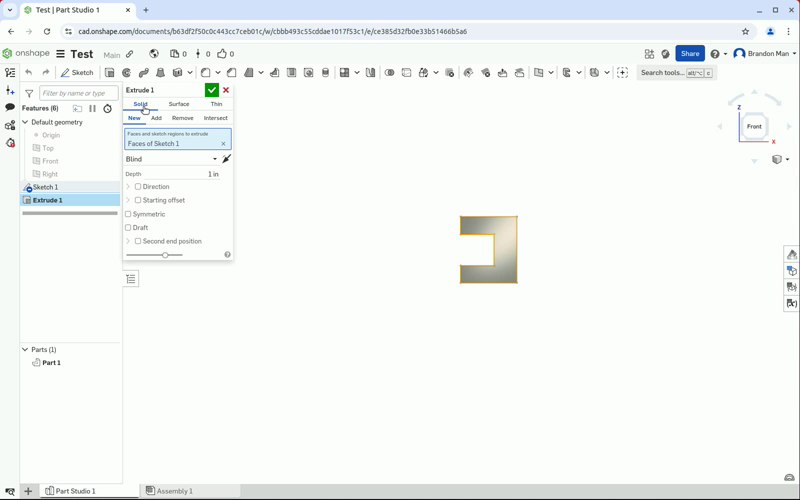
click(143, 106)
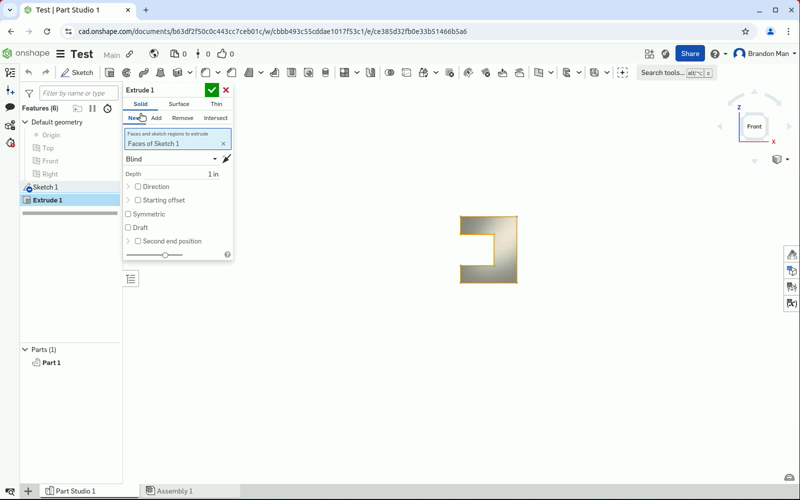
mouse_move(137, 120)
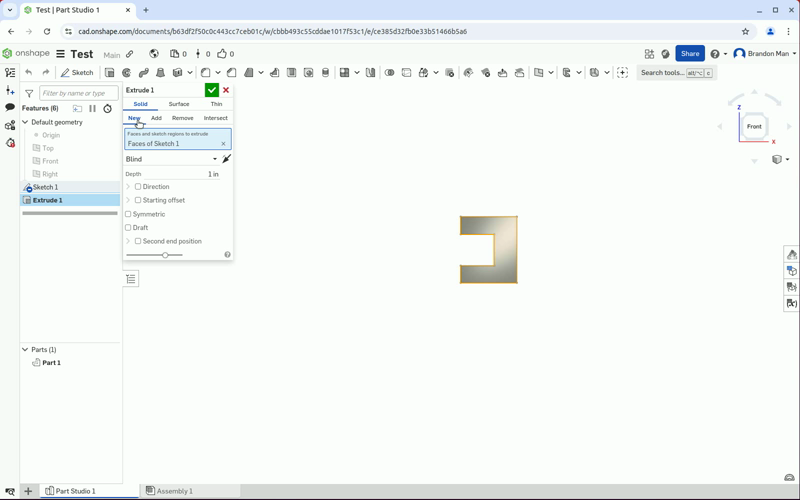
click(137, 120)
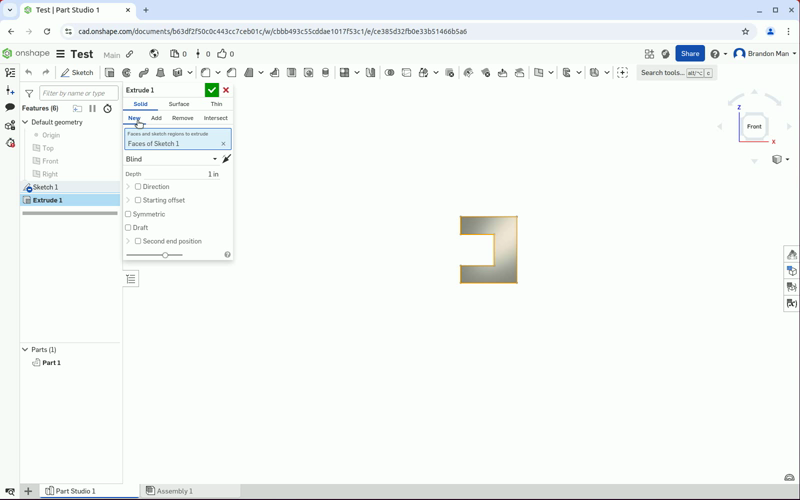
key(tab, 4)
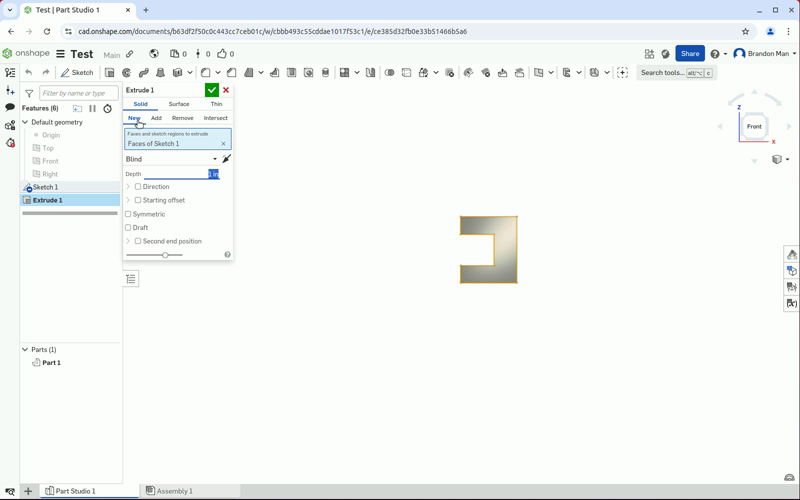
text(12.036)
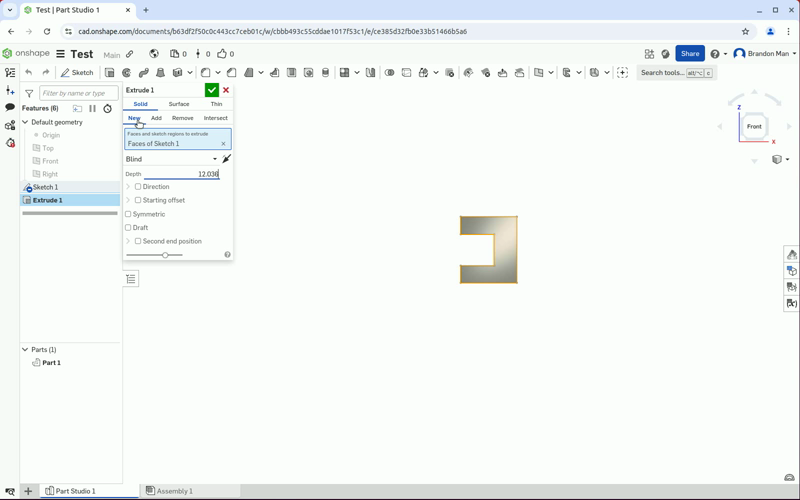
key(enter)
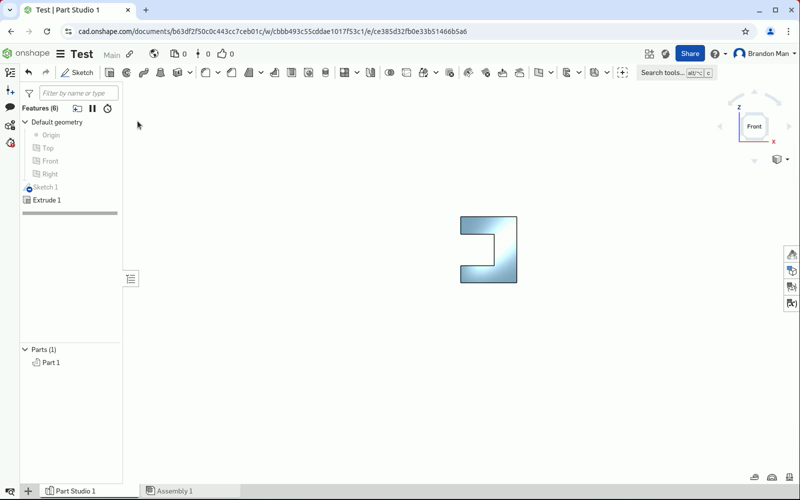
key(shift+h)
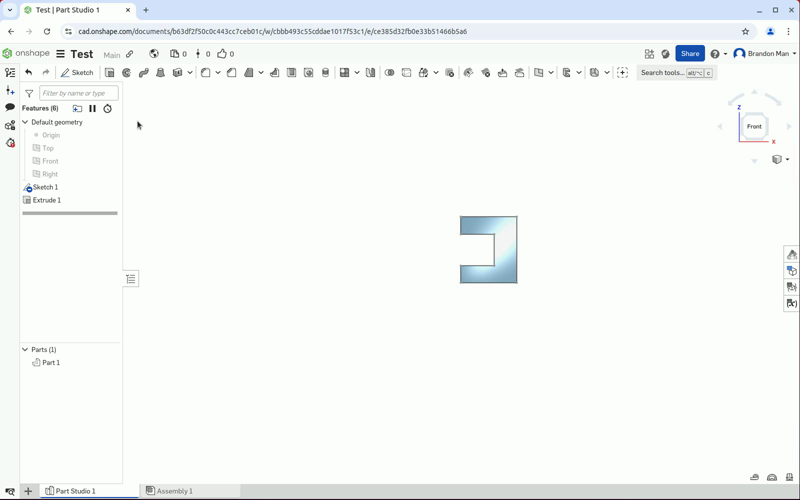
key(shift+h)
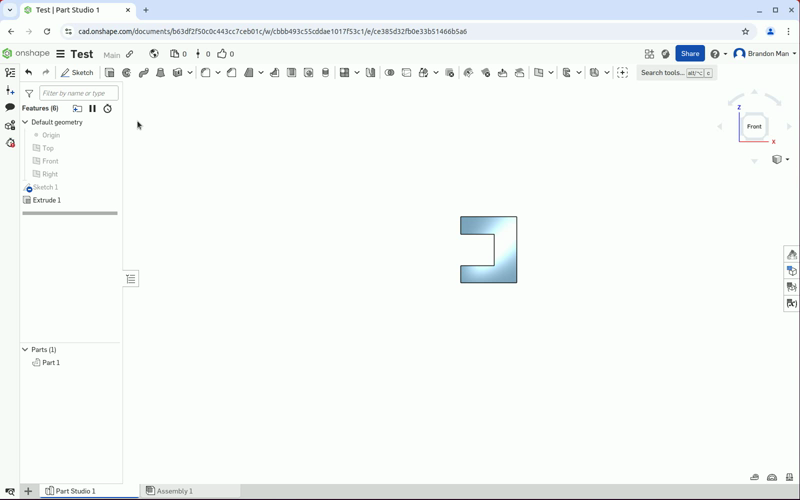
mouse_move(73, 189)
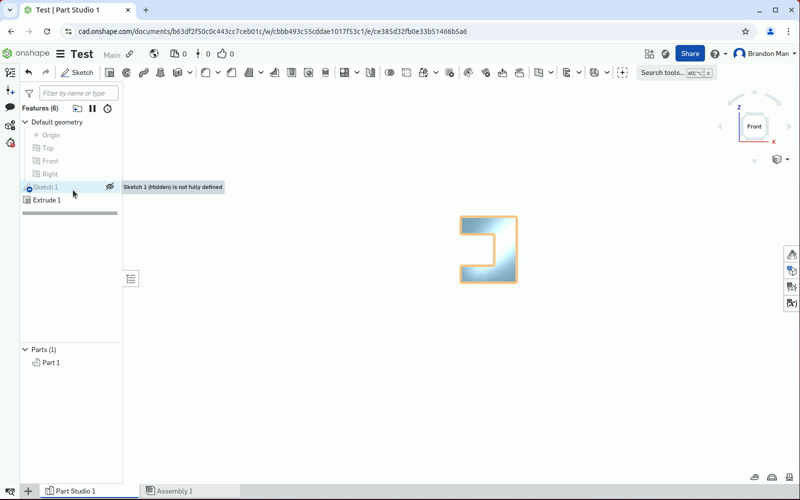
click(73, 189)
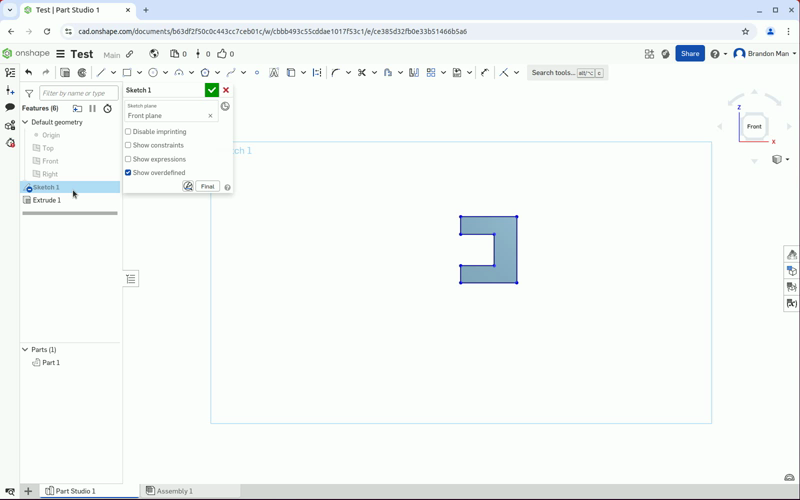
mouse_move(229, 92)
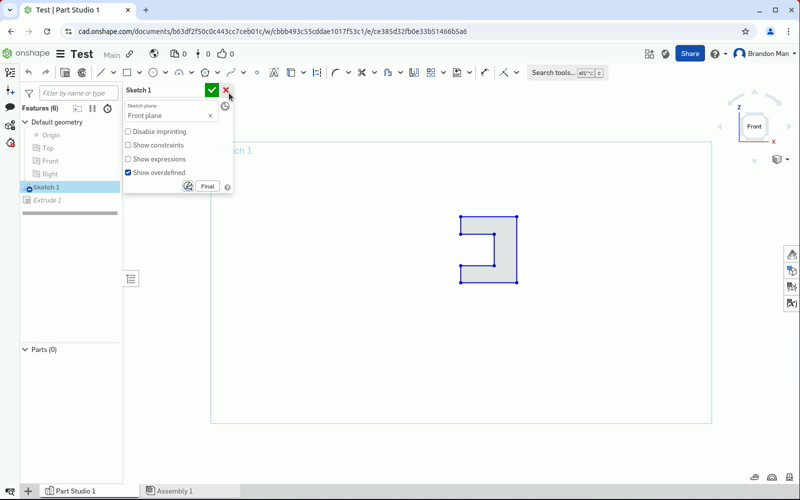
click(229, 92)
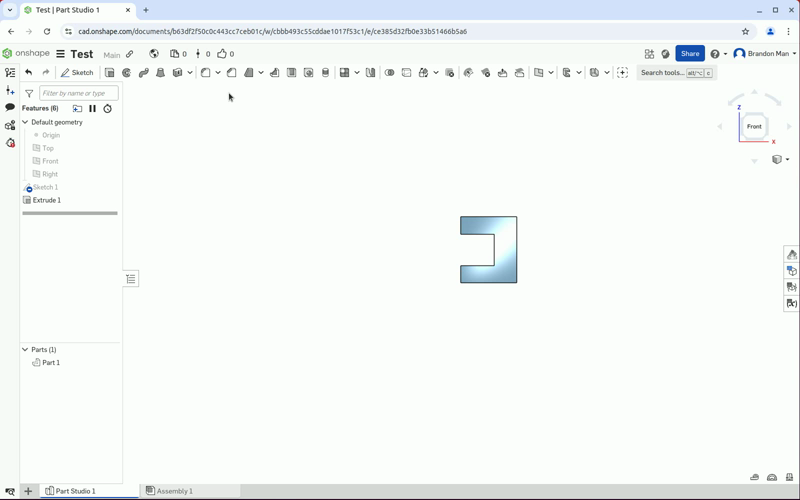
mouse_move(73, 352)
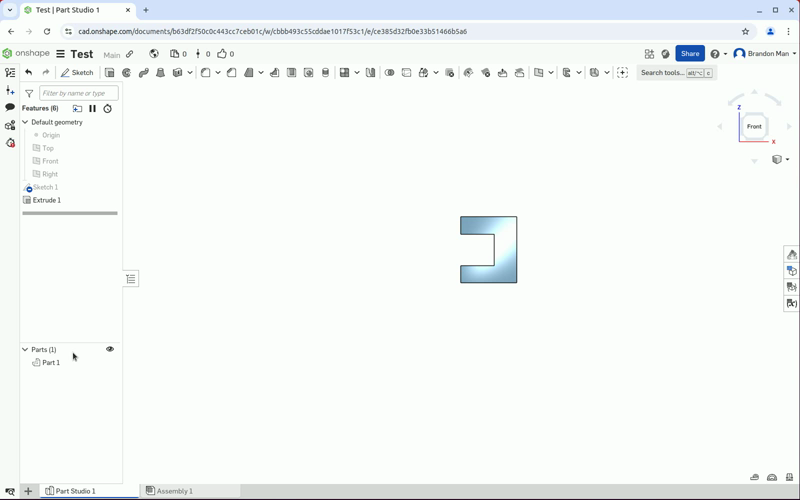
key(y)
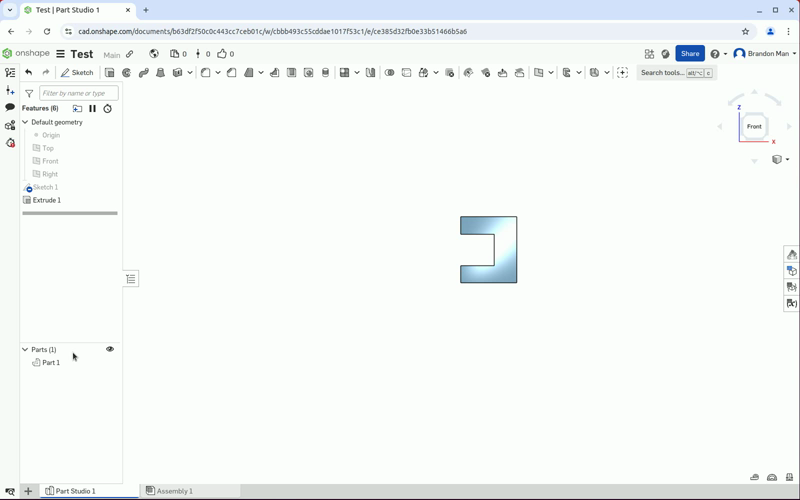
key(shift+p)
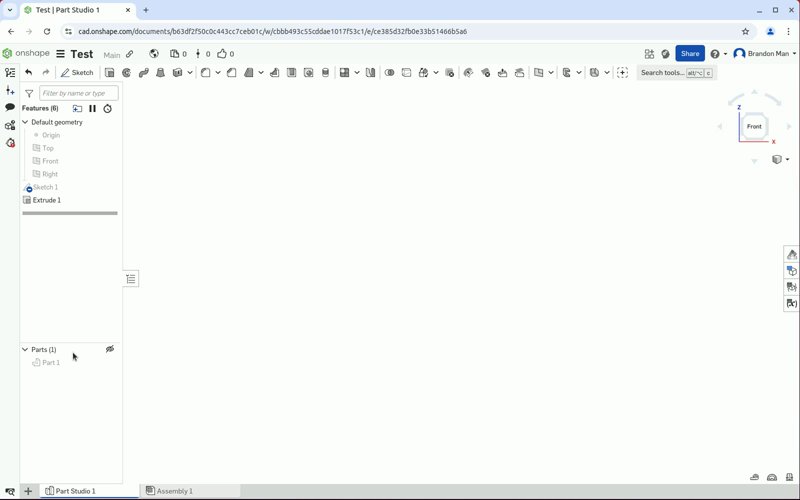
key(space)
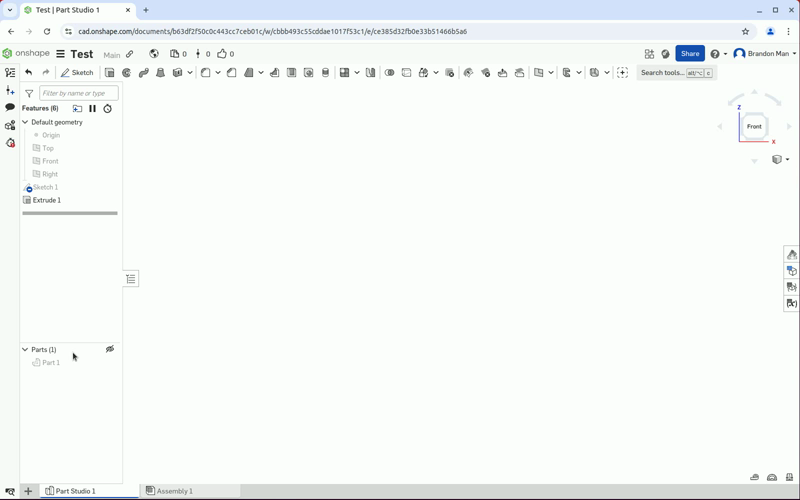
key_down(shift)
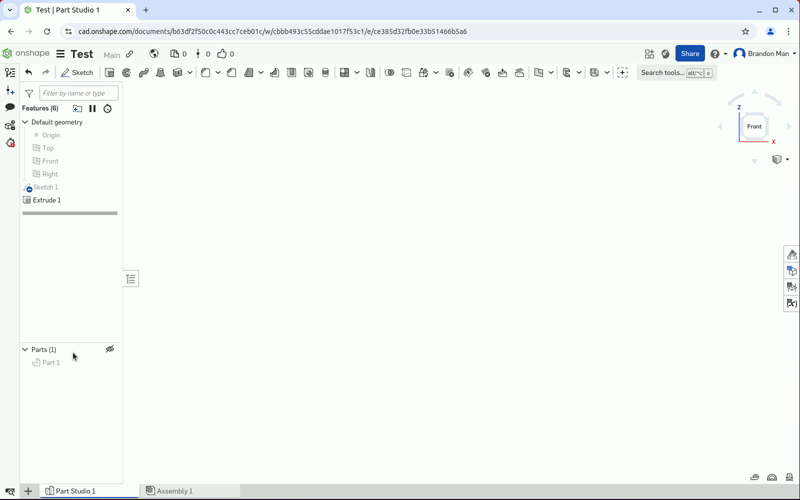
key(left)
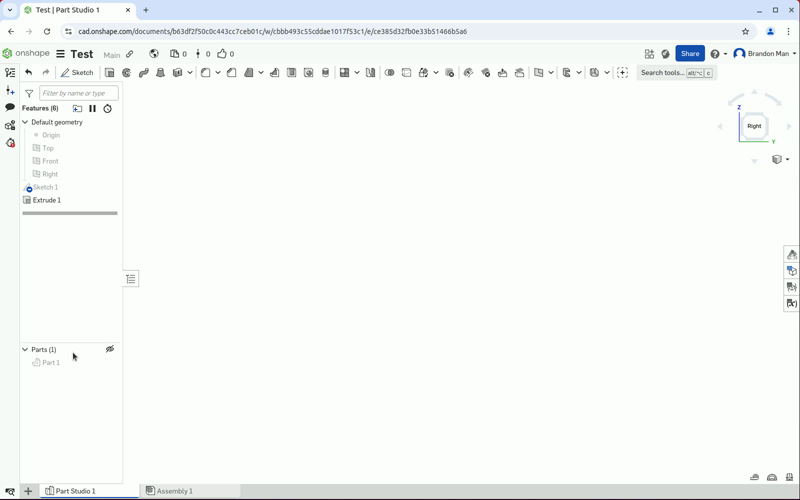
key_up(shift)
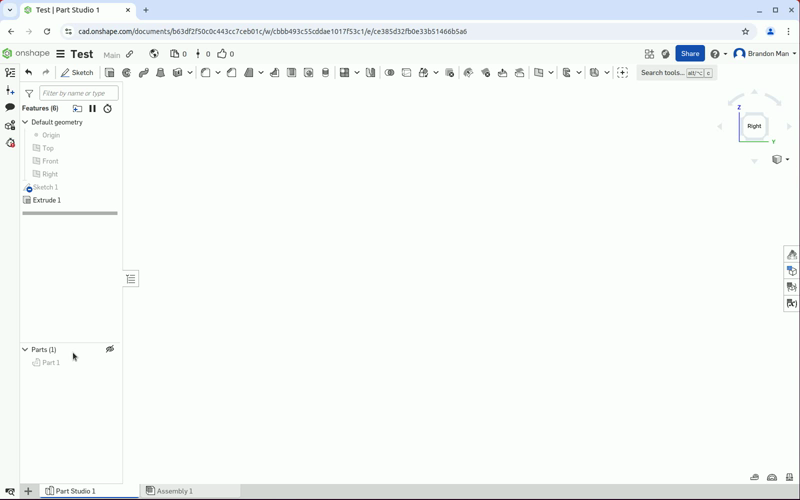
mouse_move(73, 352)
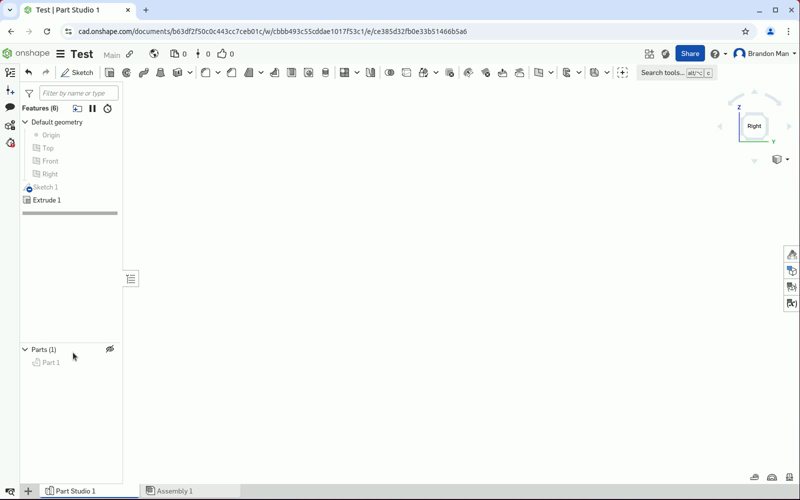
key(shift+y)
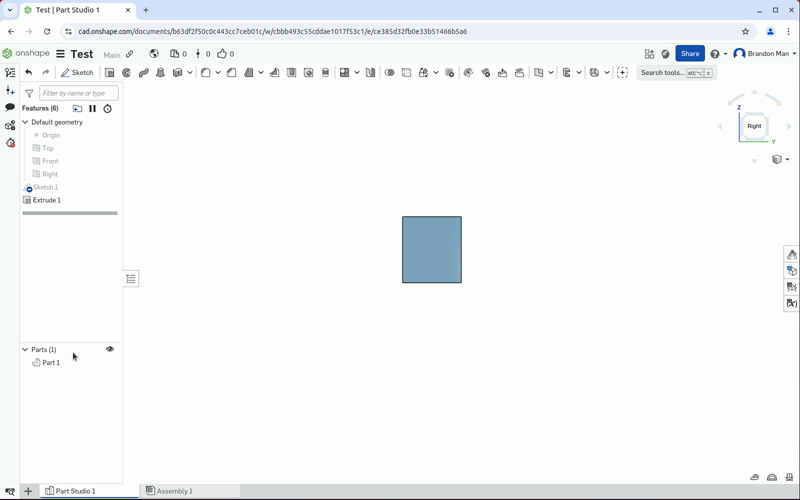
mouse_move(541, 75)
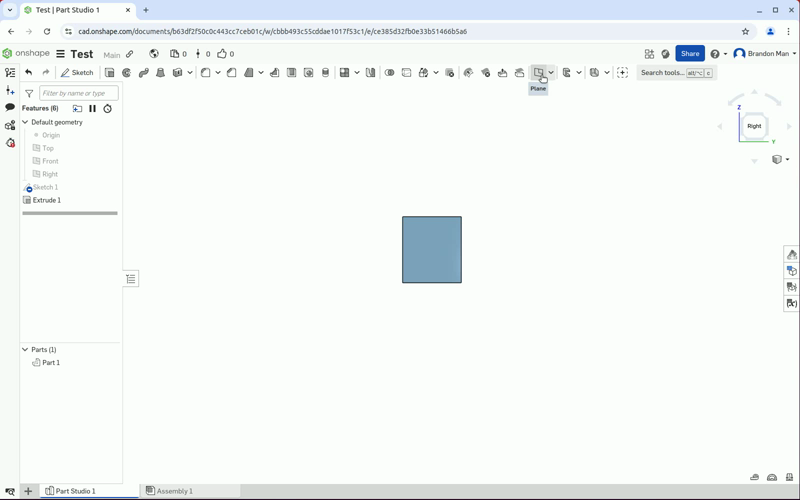
click(541, 75)
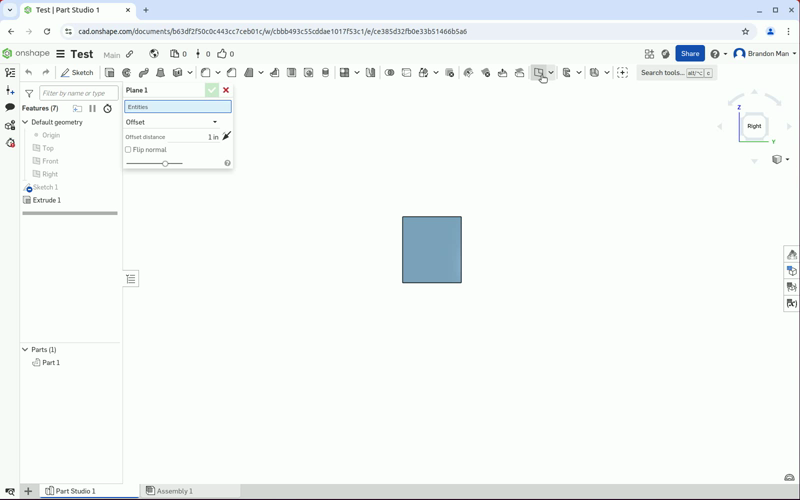
mouse_move(73, 176)
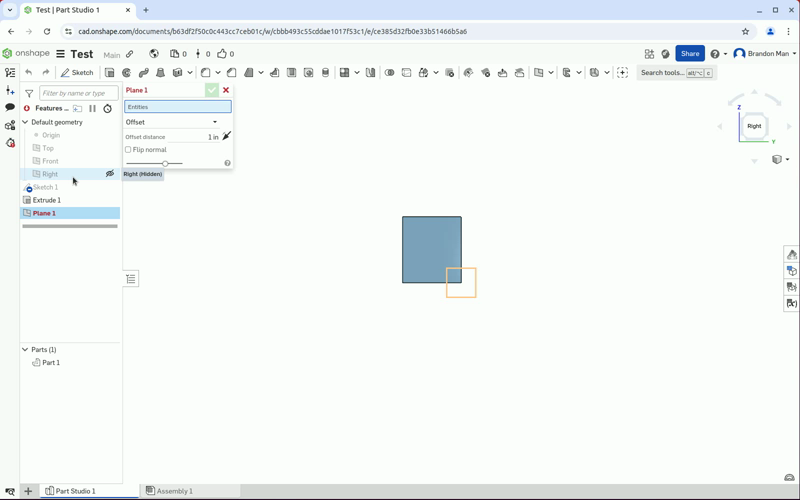
click(73, 176)
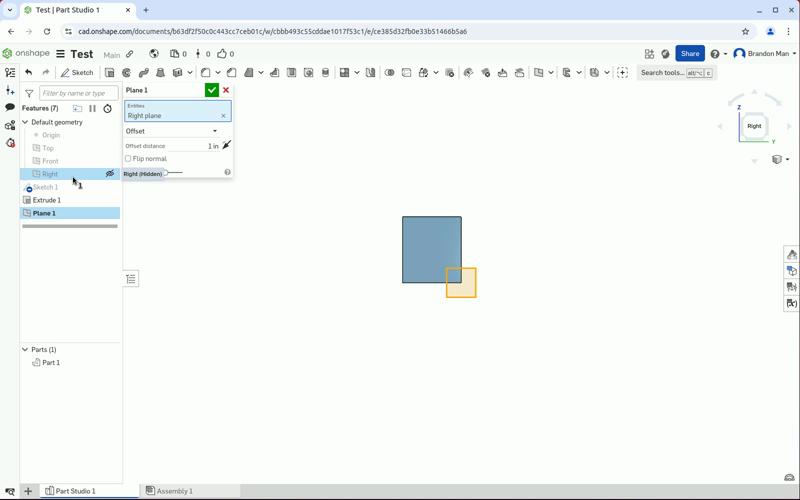
key(tab, 2)
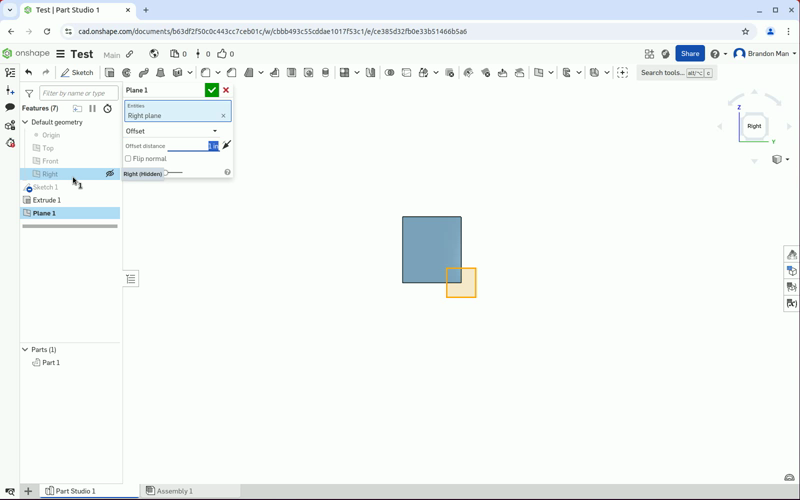
text(11.308)
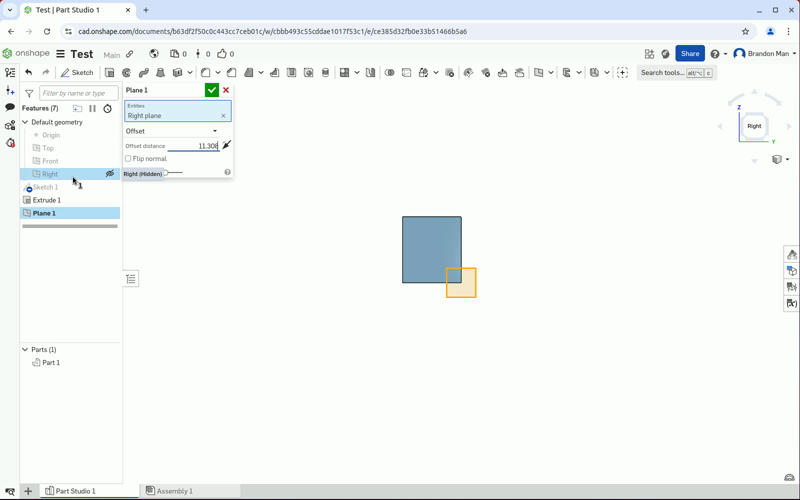
key(enter, 2)
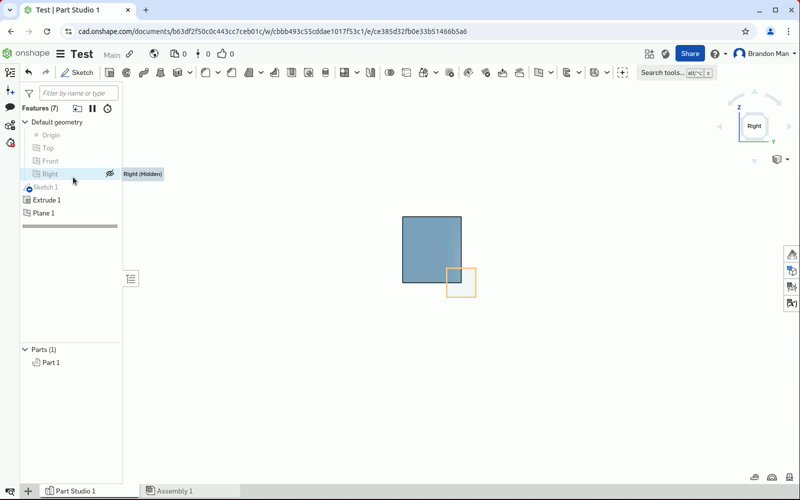
key(shift+s)
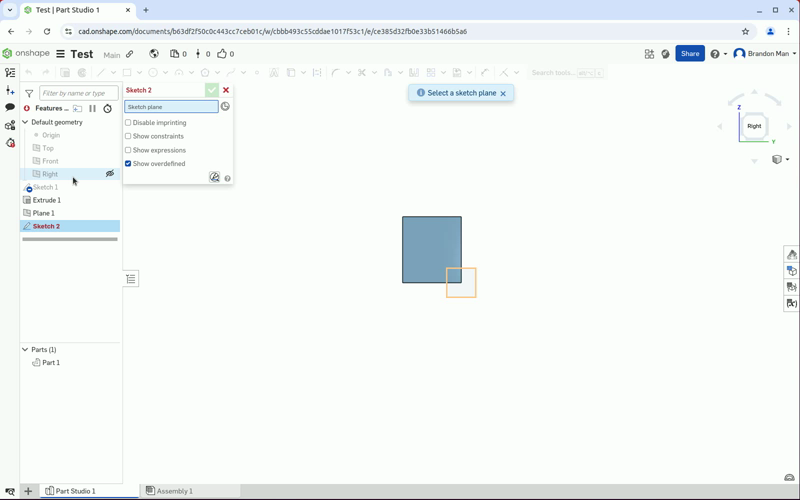
mouse_move(73, 215)
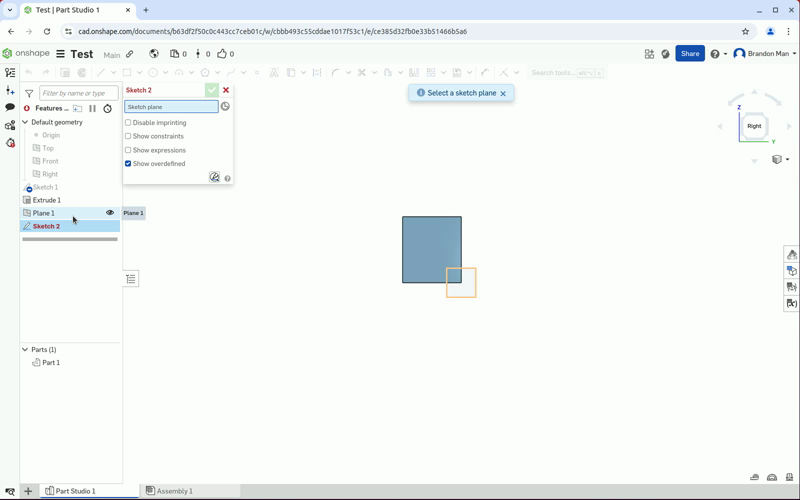
click(73, 215)
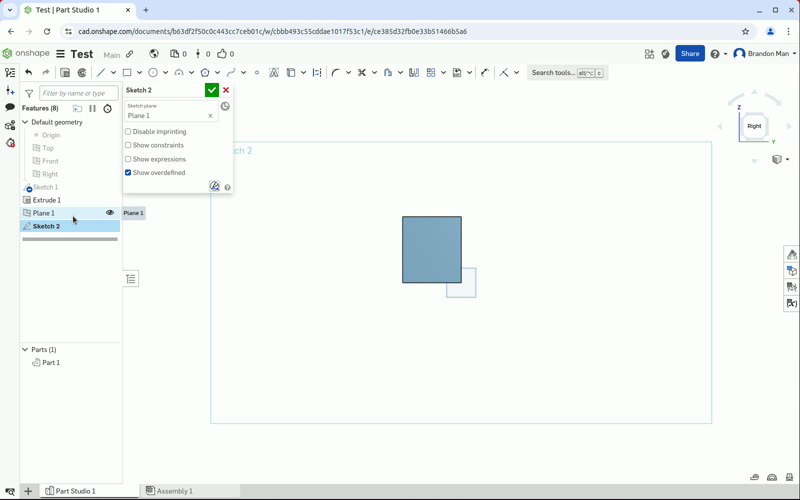
mouse_move(73, 352)
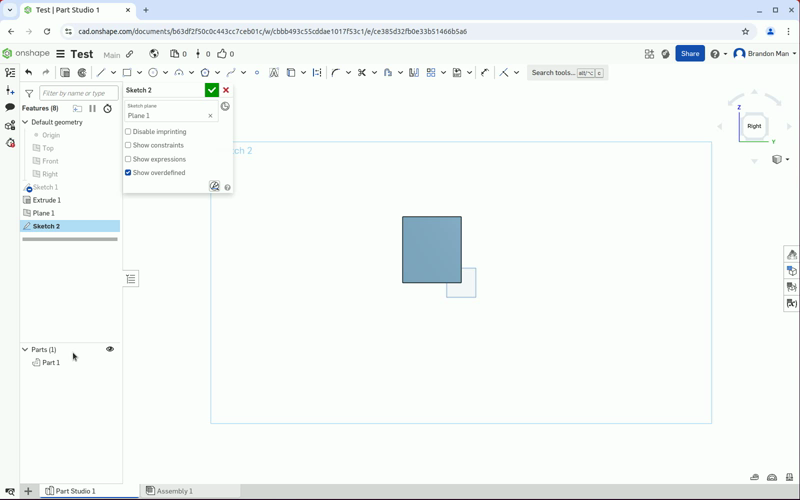
key(y)
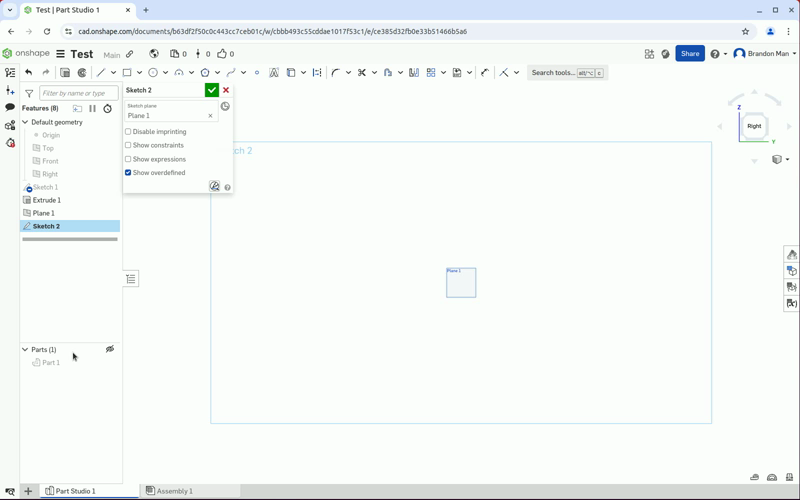
key(l)
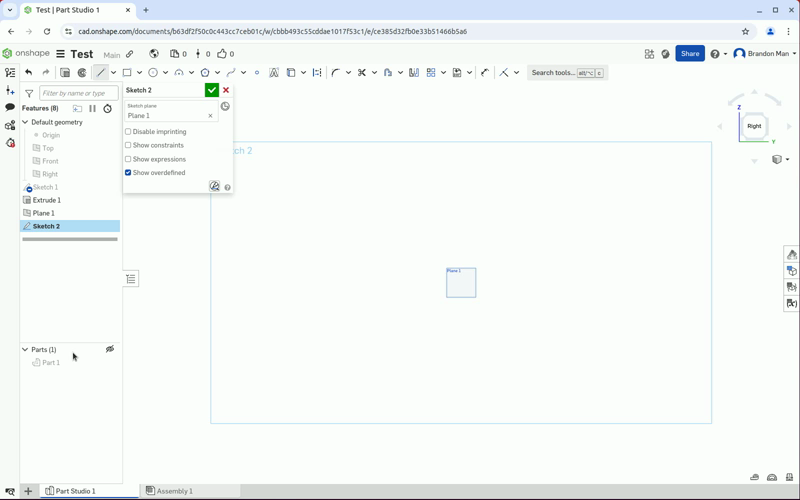
key_down(shift)
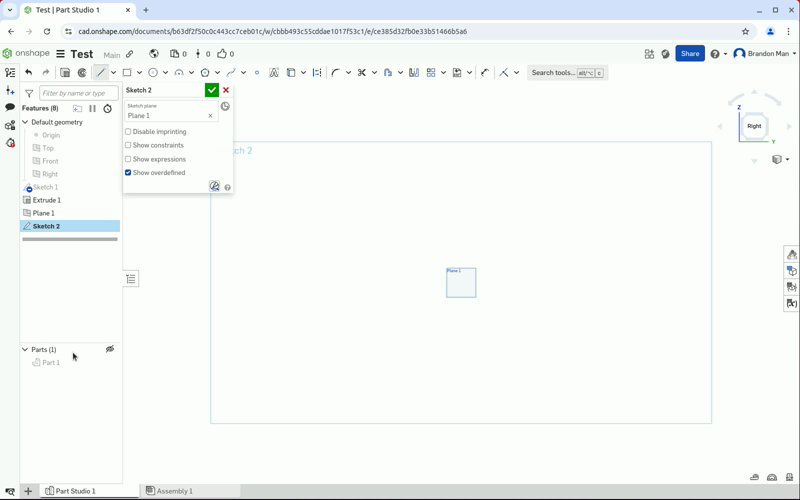
mouse_move(409, 275)
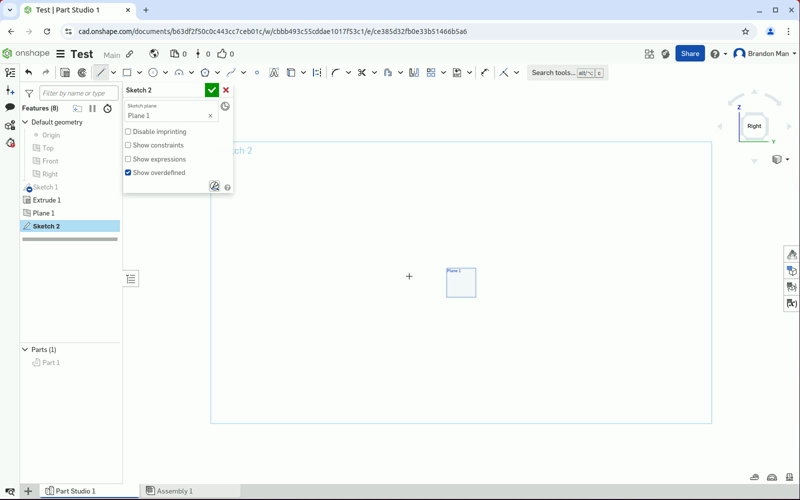
click(409, 275)
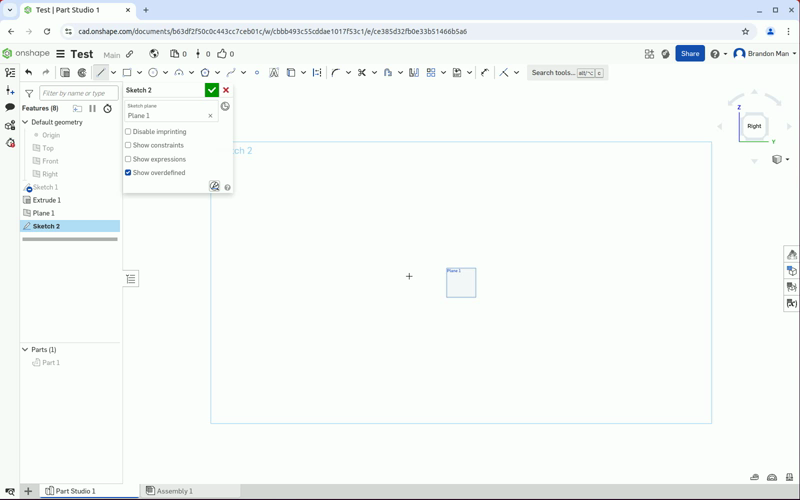
key_up(shift)
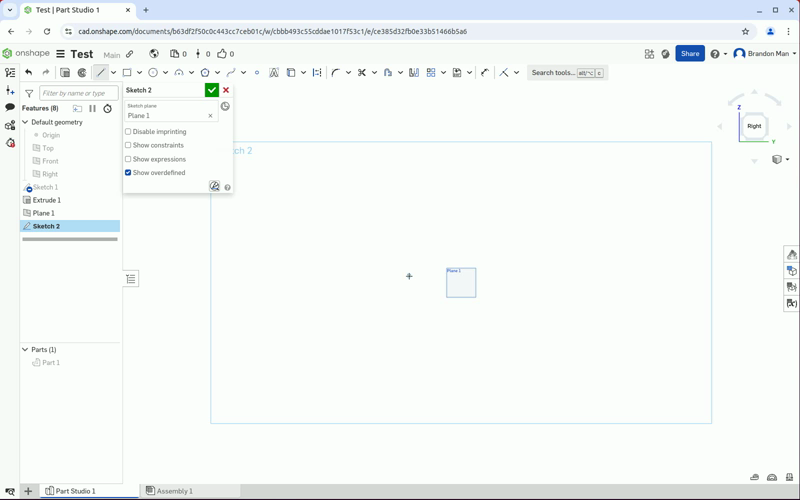
key_down(shift)
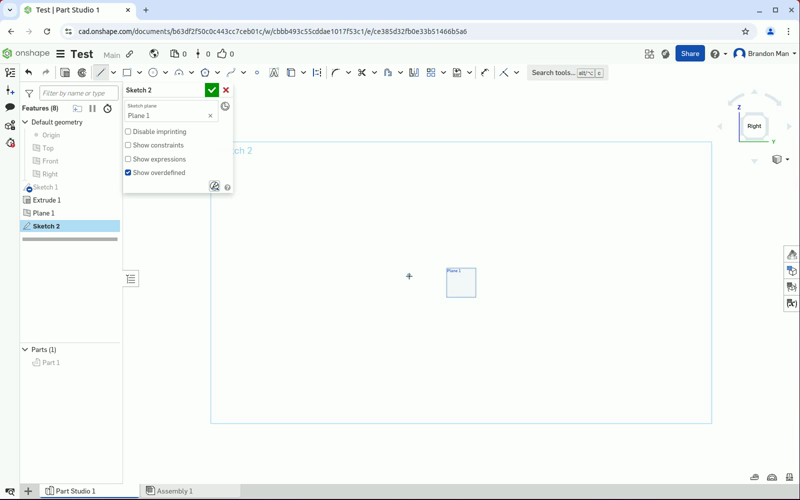
mouse_move(439, 275)
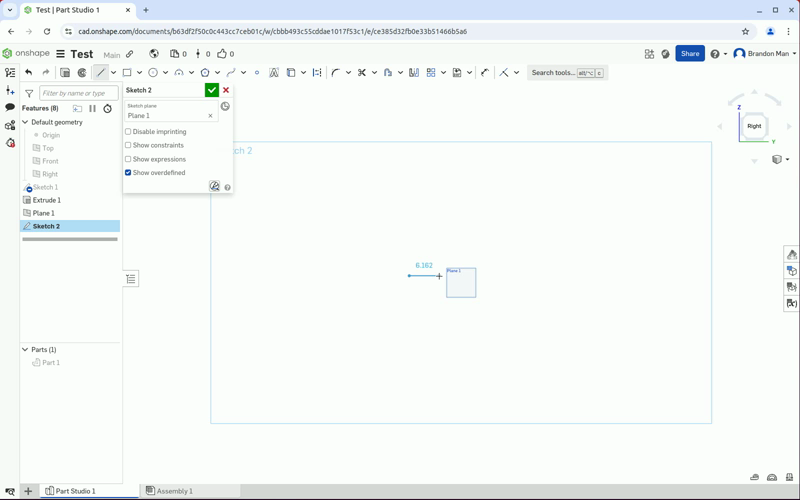
mouse_move(426, 275)
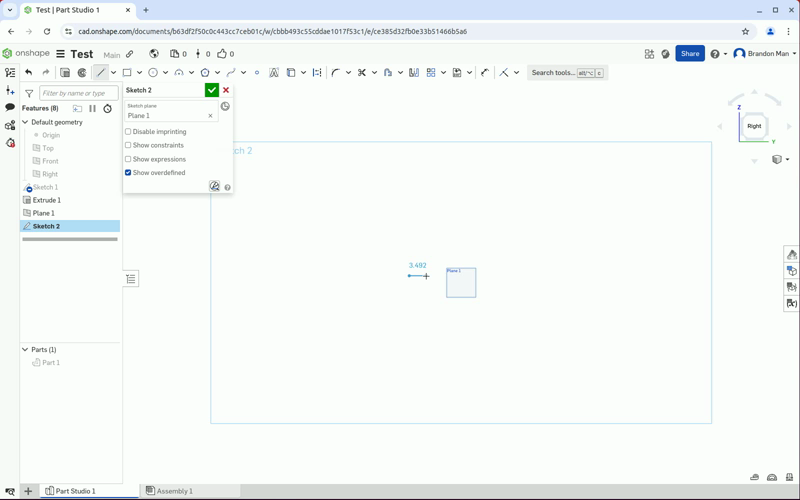
click(426, 275)
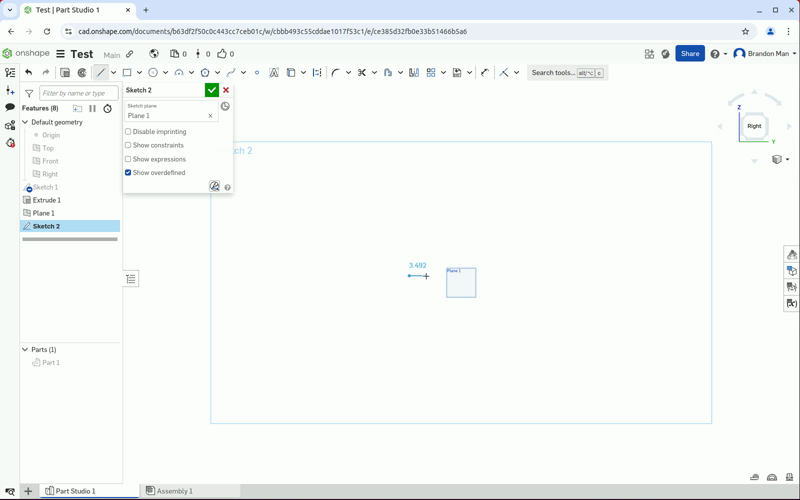
key_up(shift)
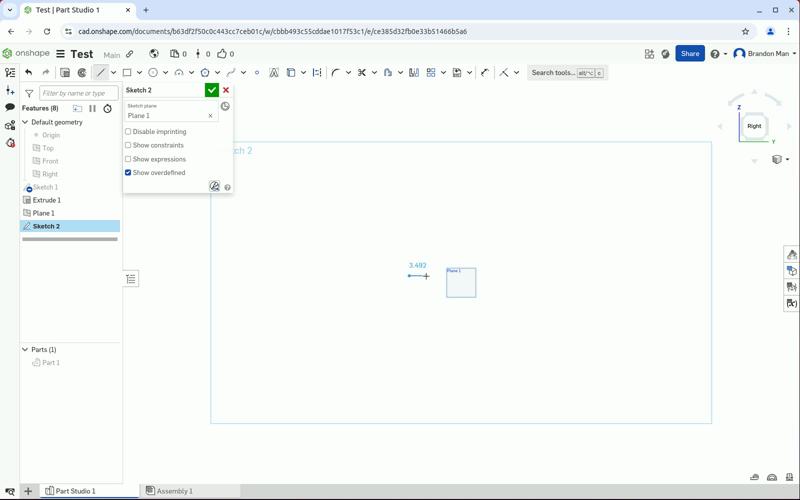
key_down(shift)
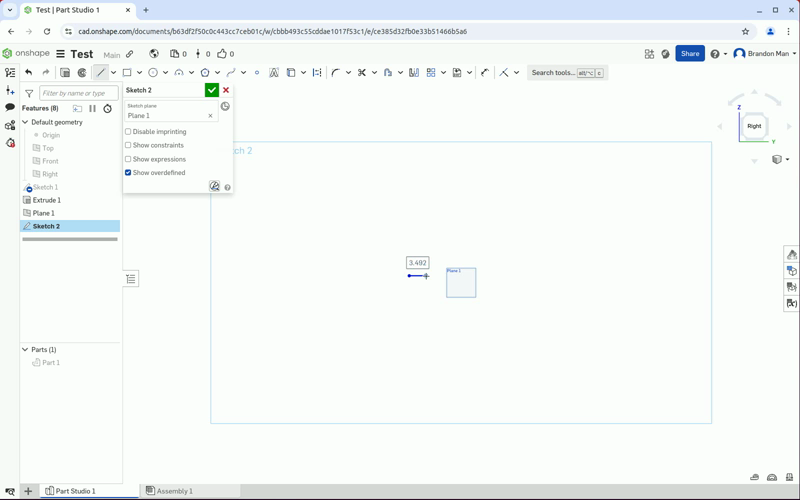
mouse_move(456, 275)
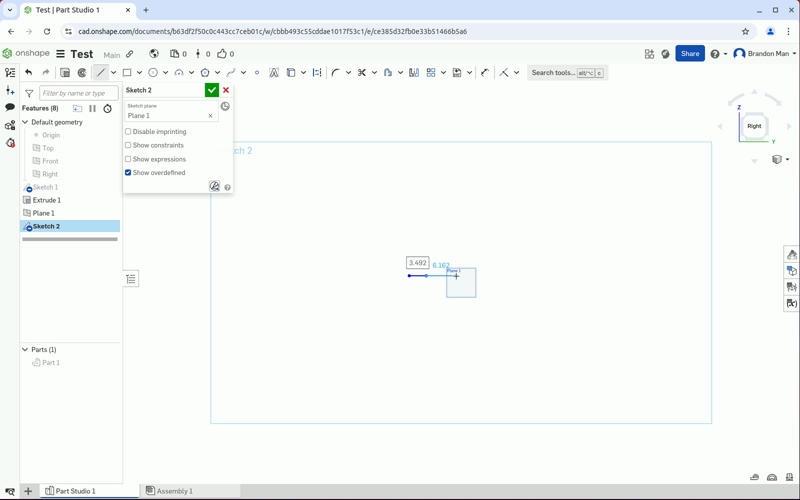
mouse_move(426, 222)
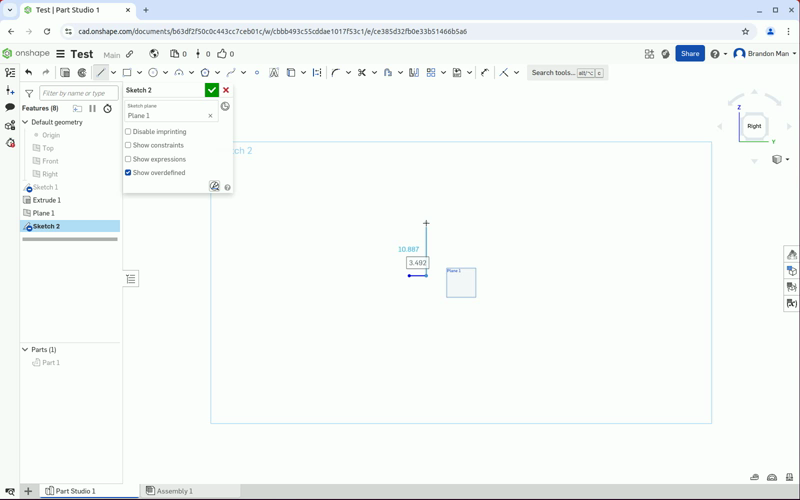
click(426, 222)
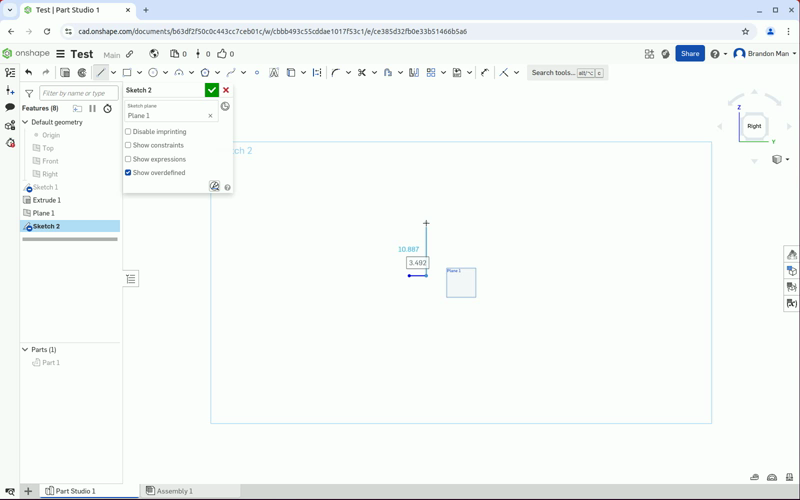
key_up(shift)
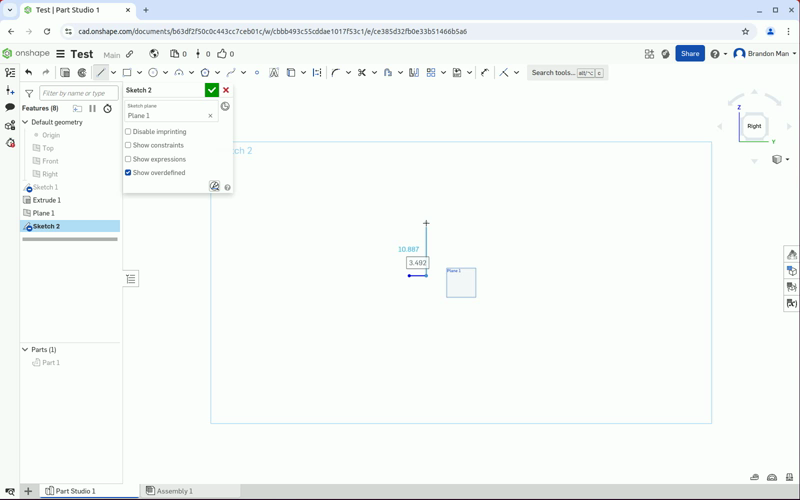
key_down(shift)
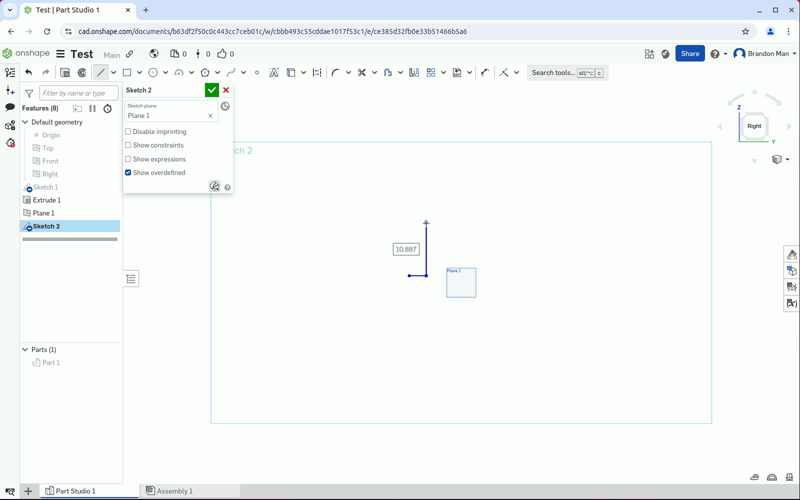
mouse_move(456, 222)
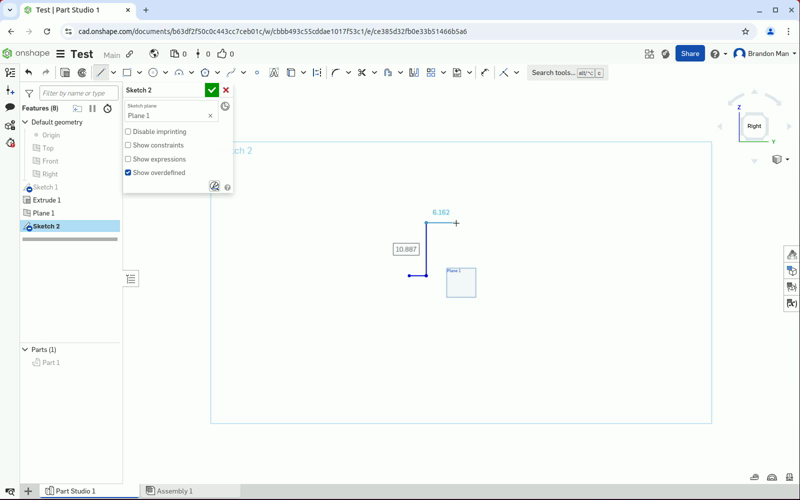
mouse_move(409, 222)
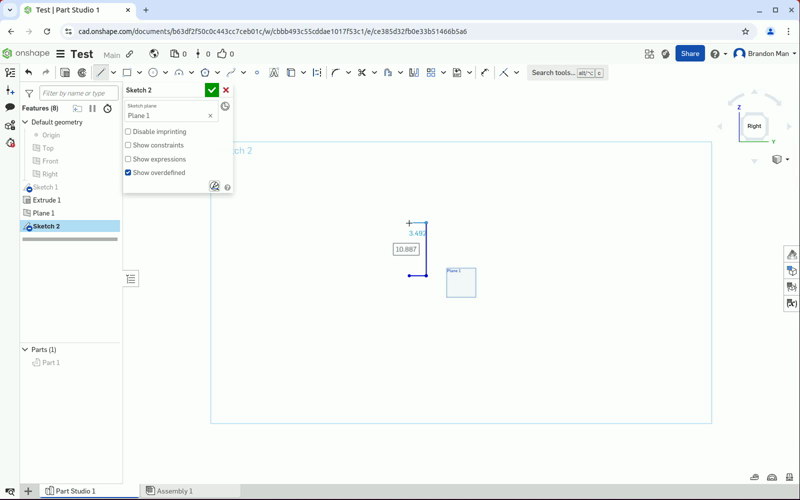
click(409, 222)
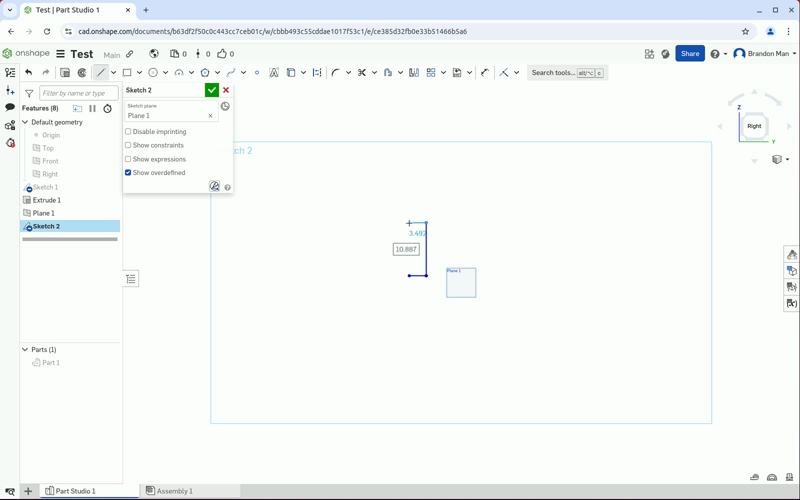
key_up(shift)
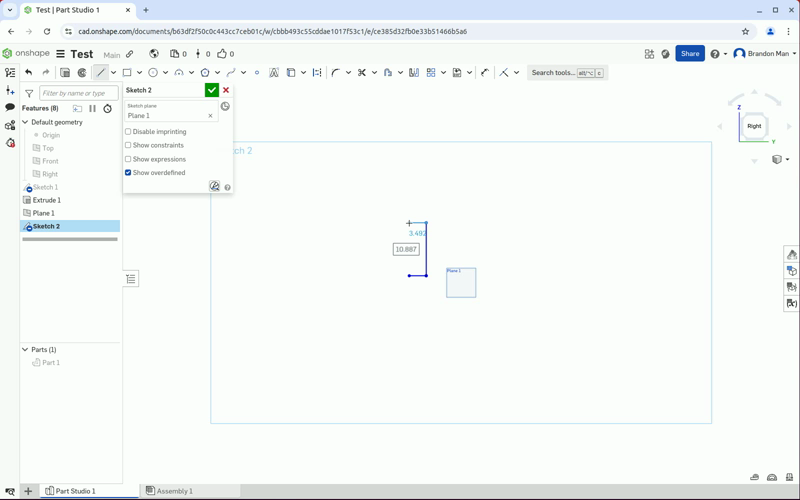
mouse_move(439, 222)
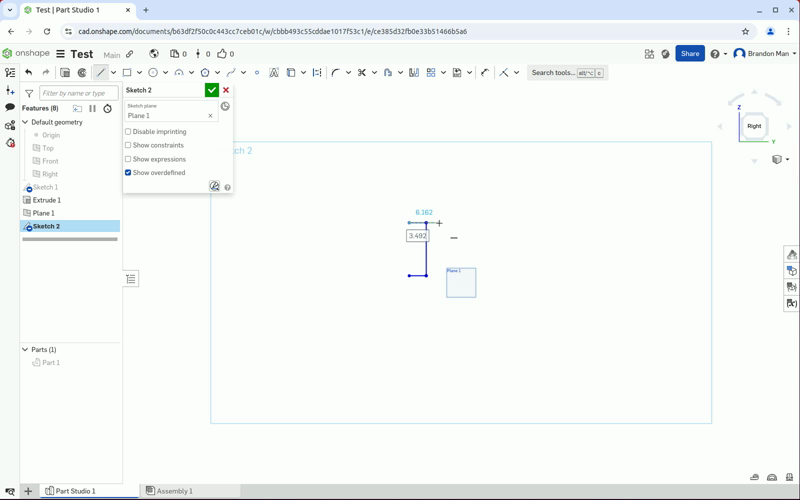
key_down(shift)
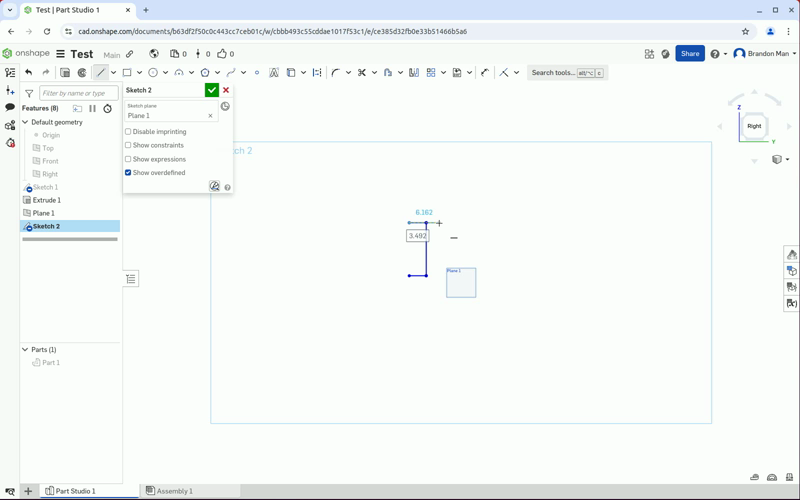
mouse_move(409, 275)
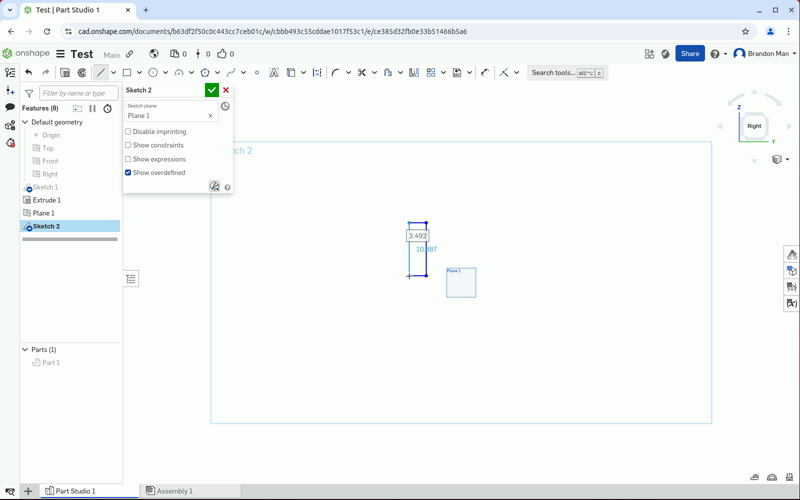
key_up(shift)
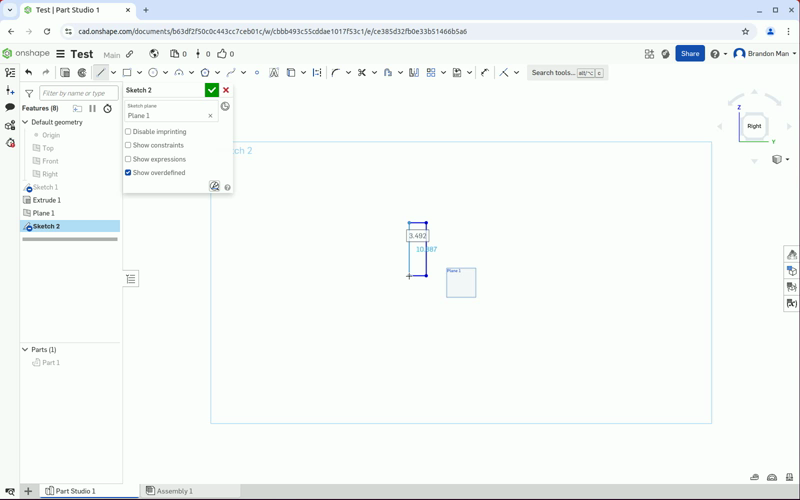
click(409, 275)
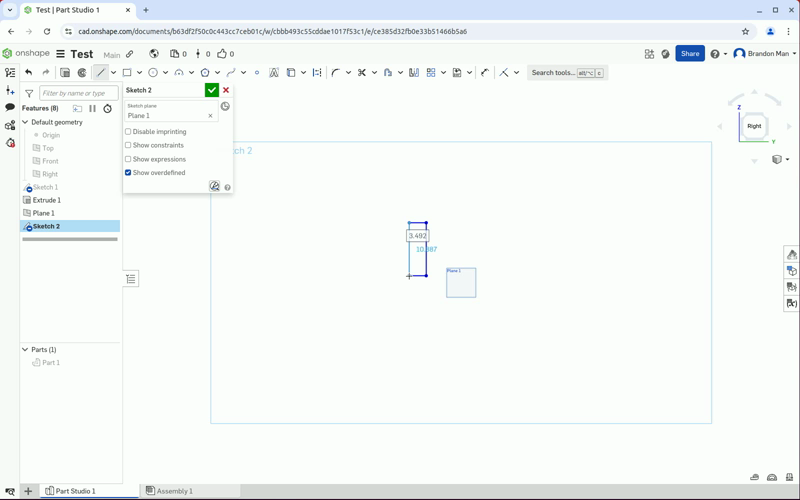
key(esc)
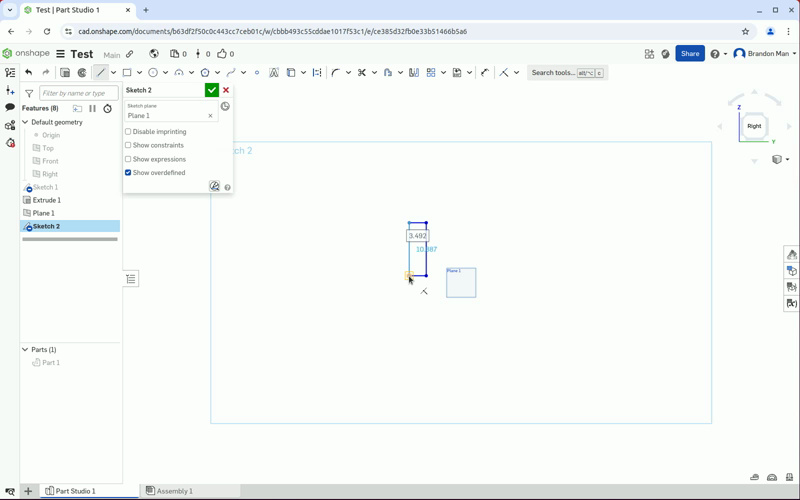
mouse_move(420, 255)
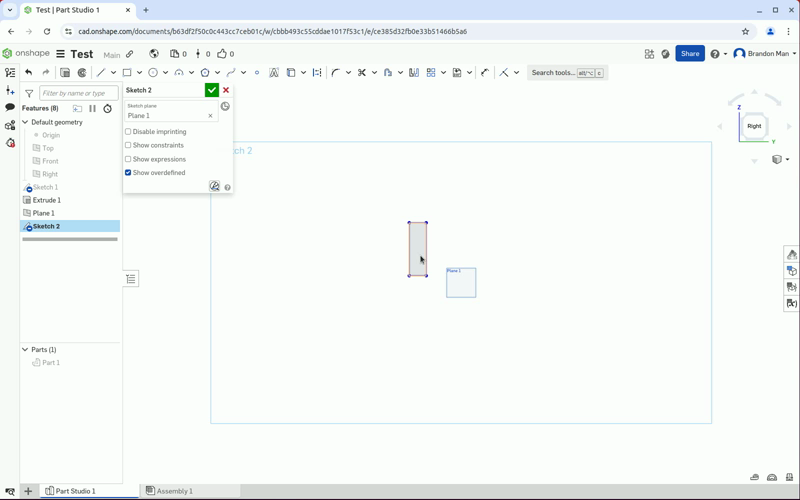
scroll(6)
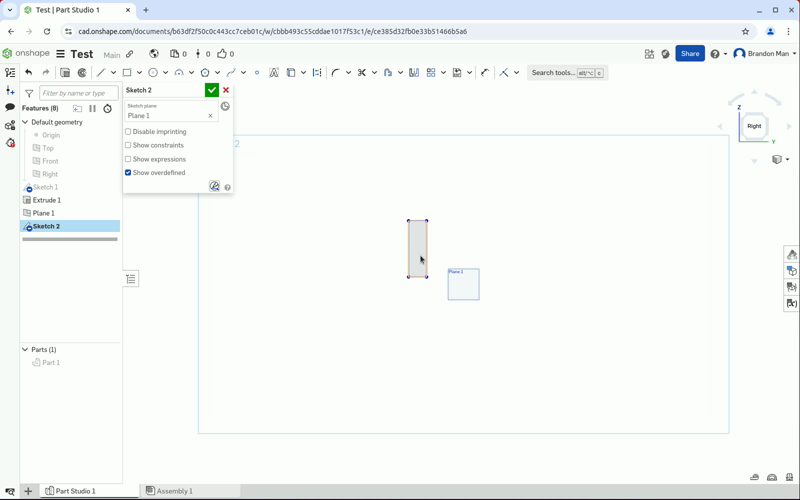
scroll(6)
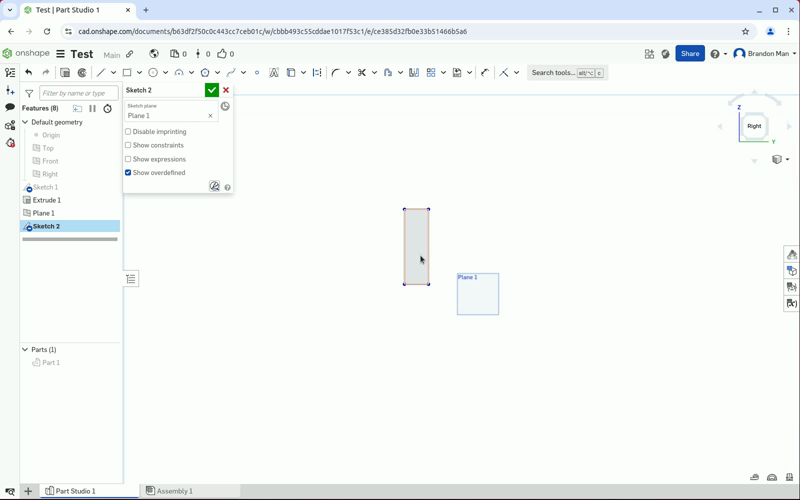
scroll(6)
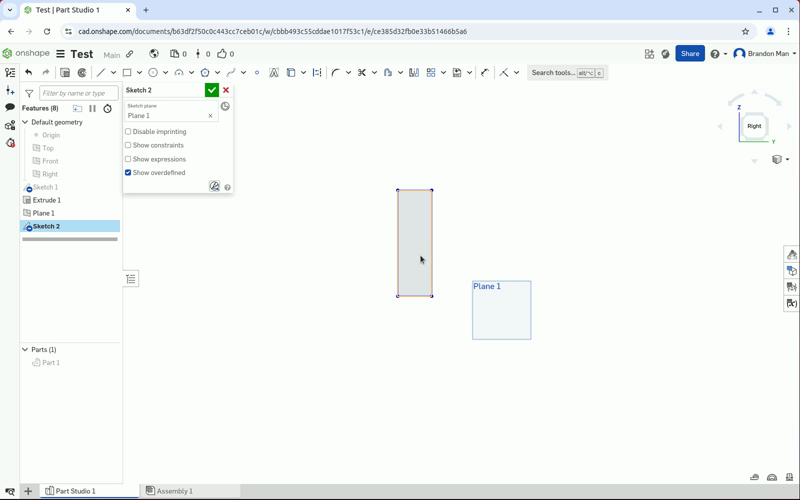
scroll(6)
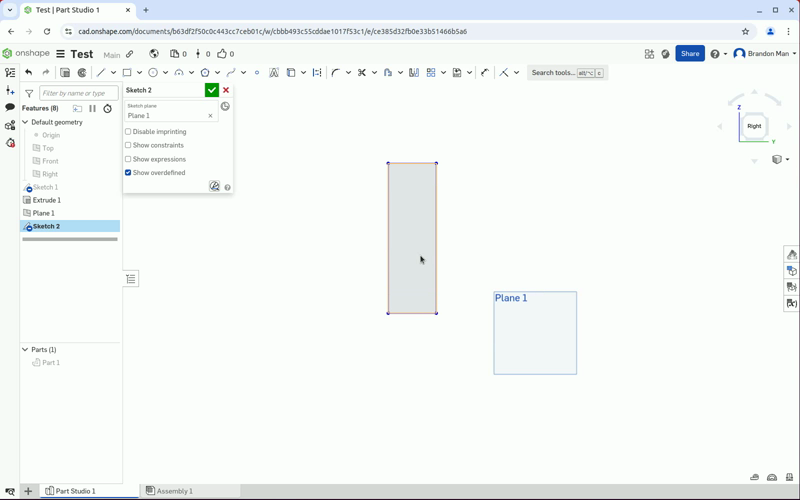
scroll(6)
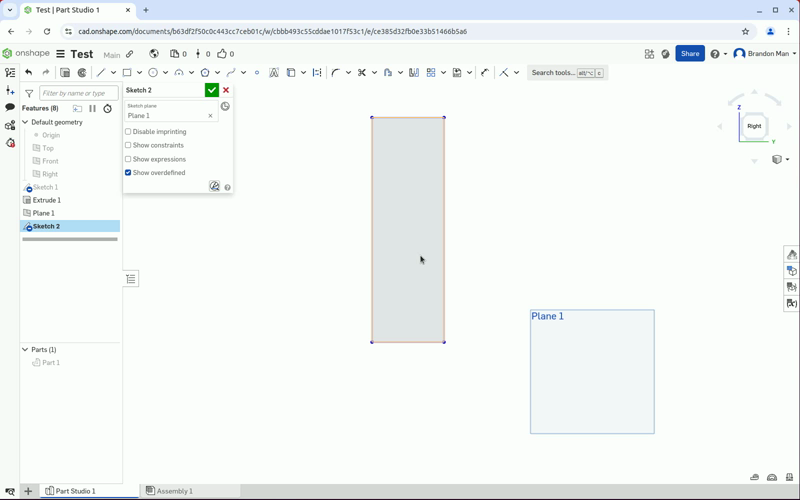
scroll(6)
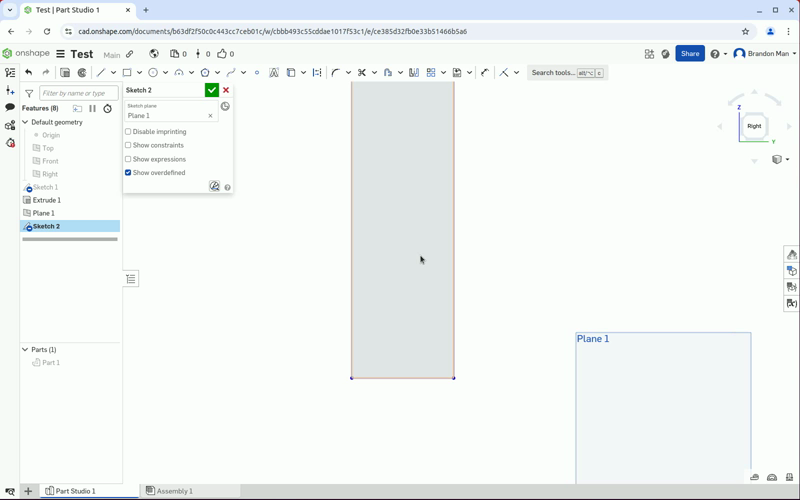
scroll(6)
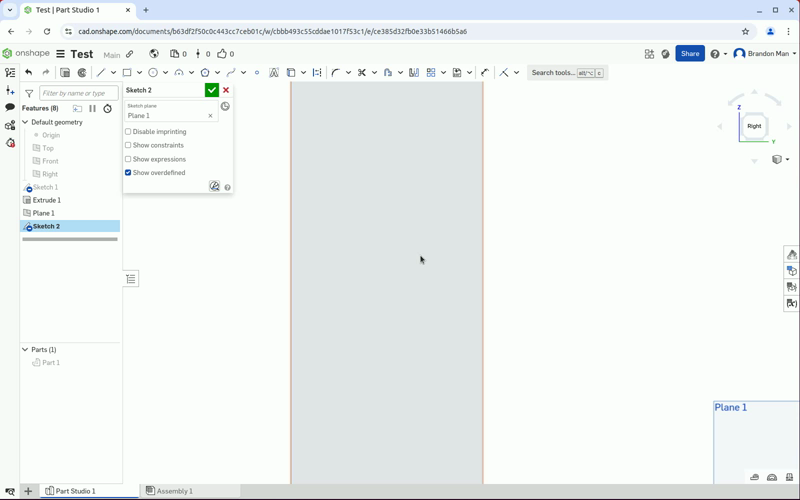
click(420, 255)
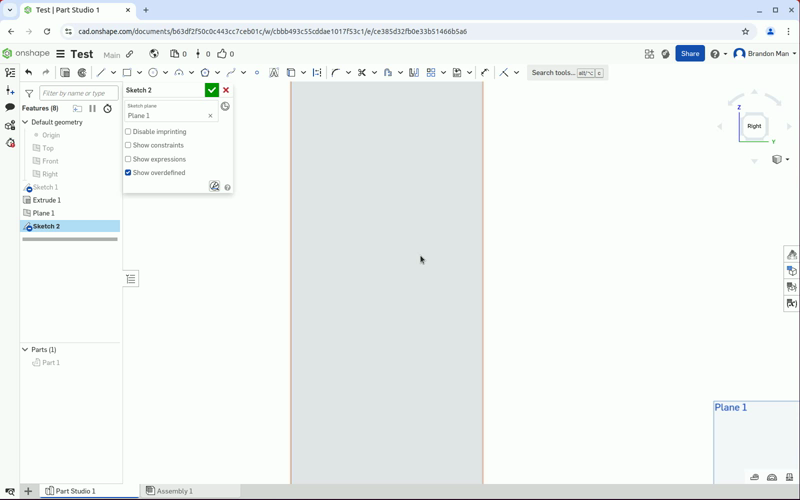
scroll(-6)
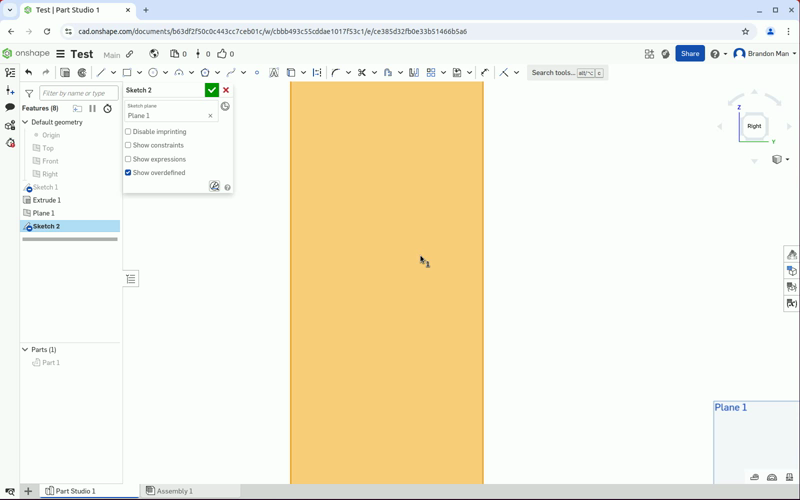
scroll(-6)
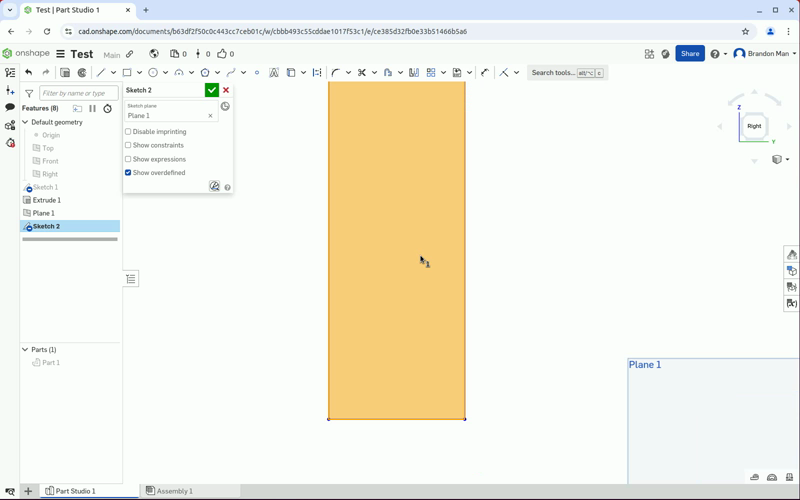
scroll(-6)
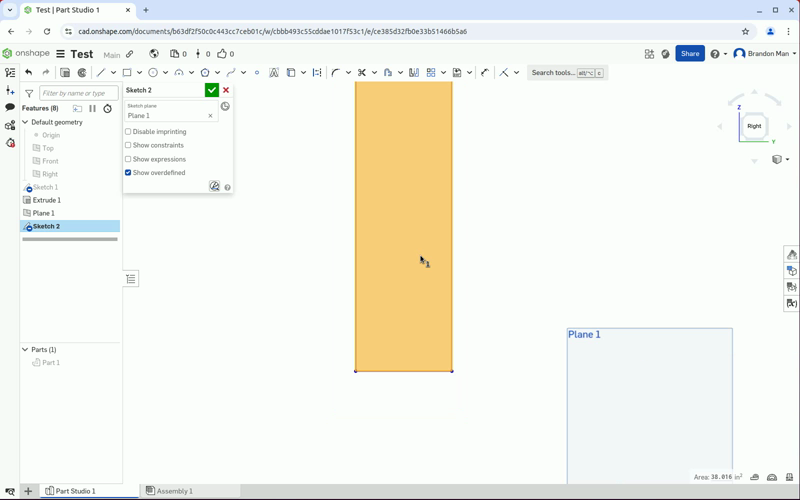
scroll(-6)
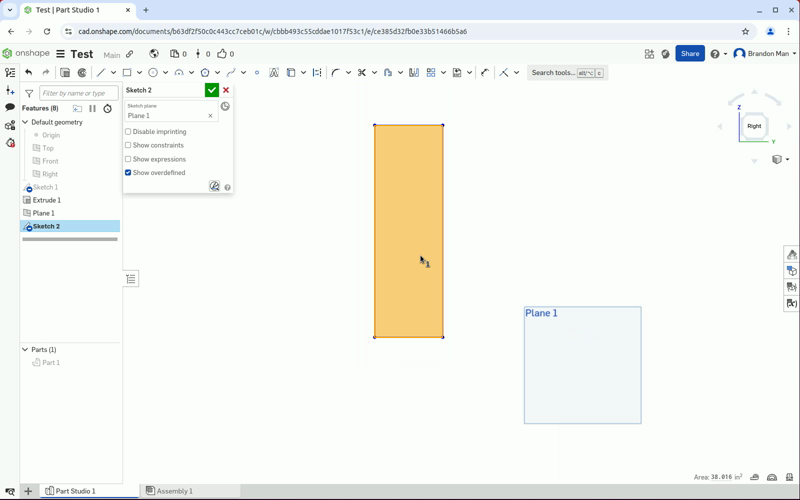
scroll(-6)
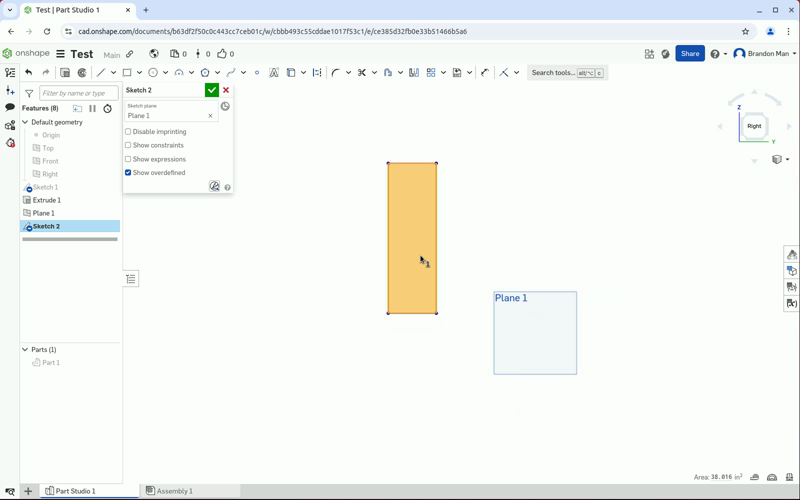
scroll(-6)
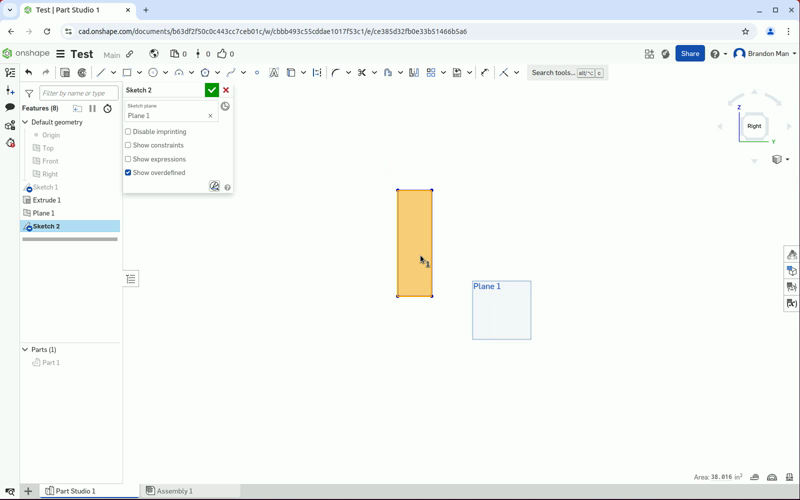
scroll(-6)
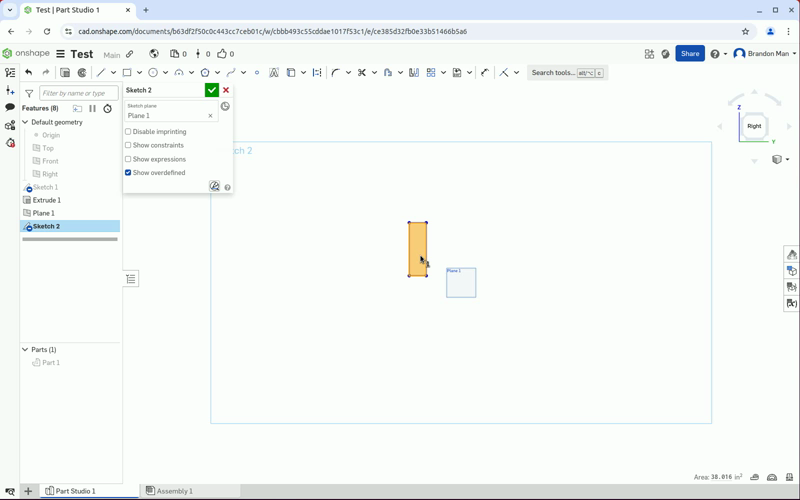
mouse_move(73, 352)
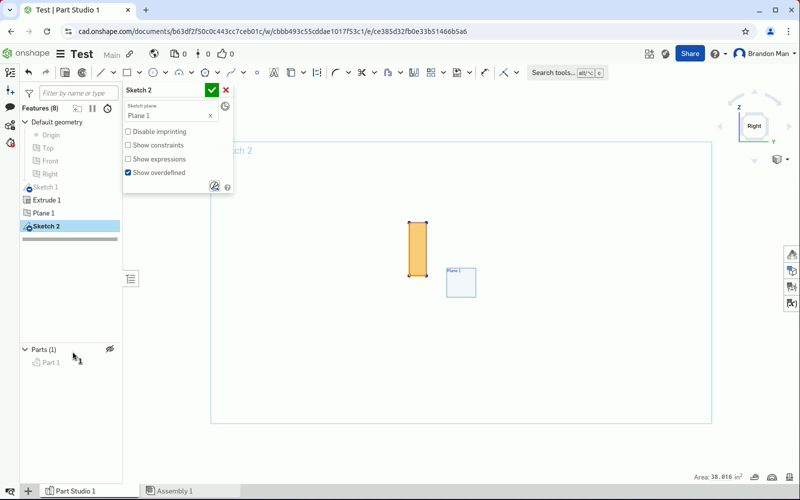
key(shift+y)
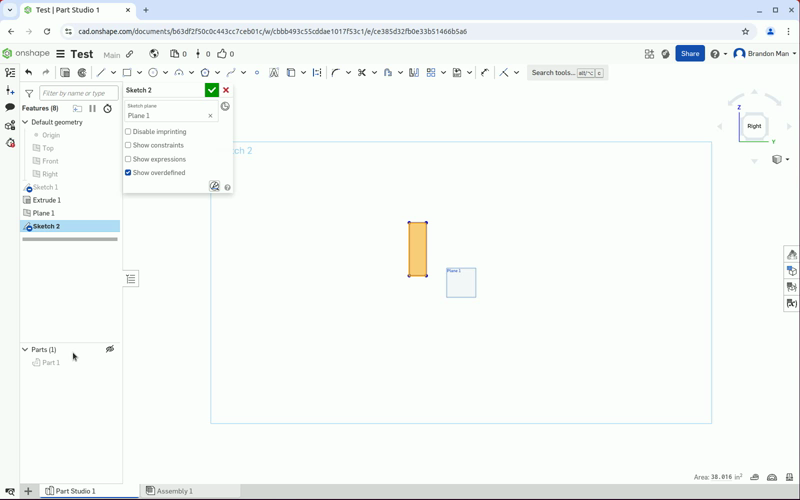
key(shift+e)
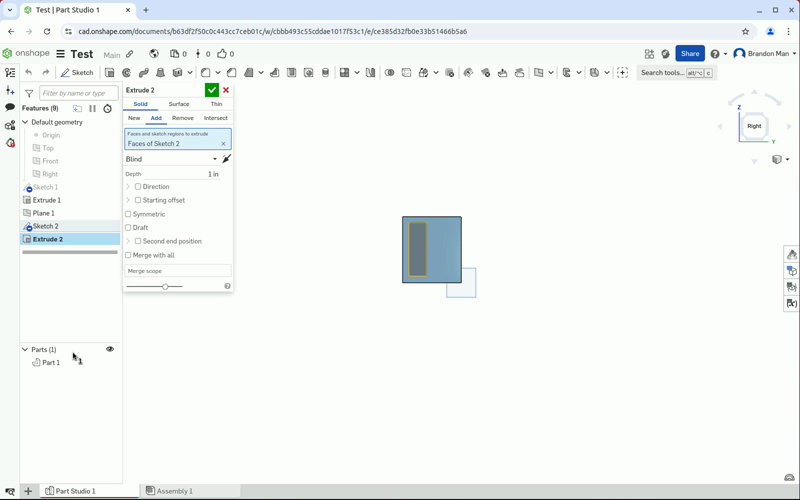
mouse_move(143, 106)
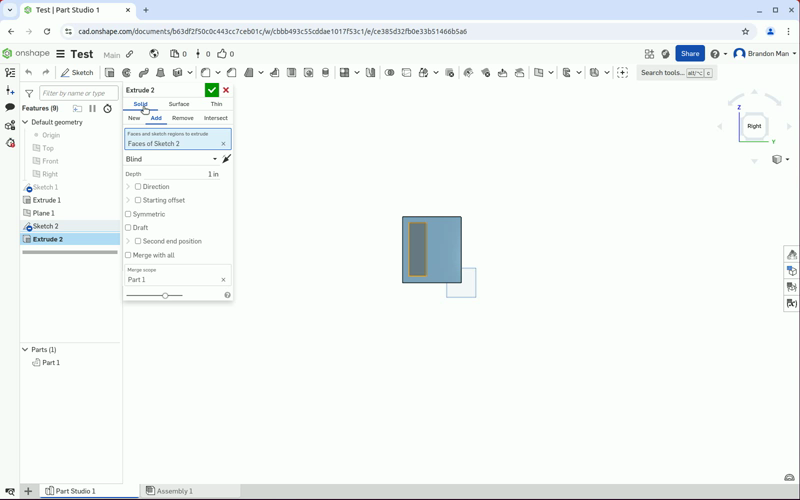
click(143, 106)
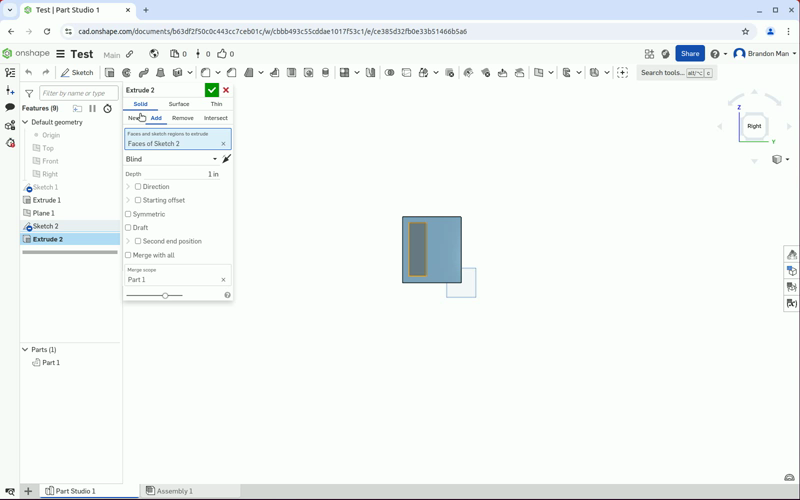
mouse_move(137, 120)
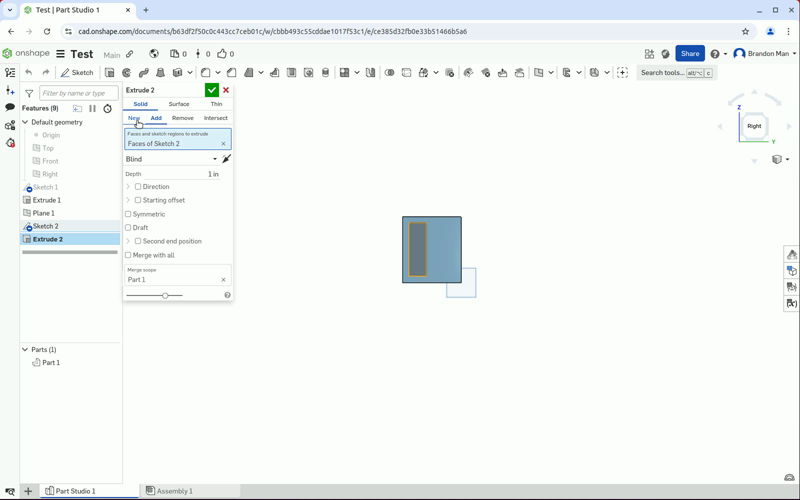
click(137, 120)
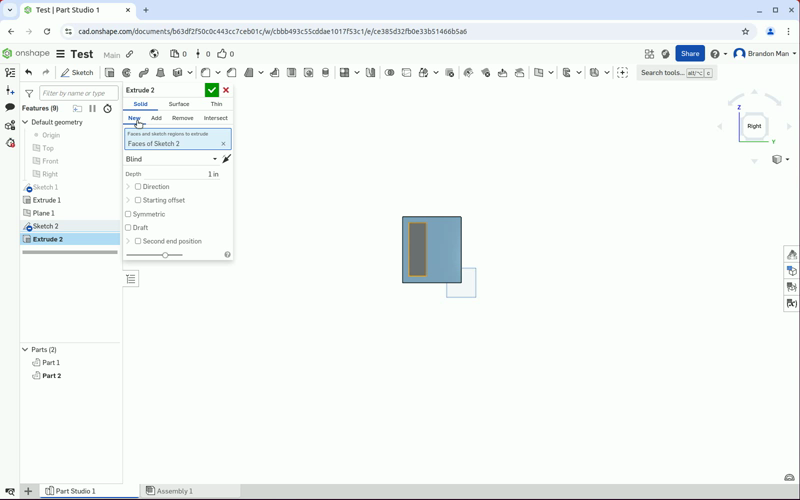
key(tab, 4)
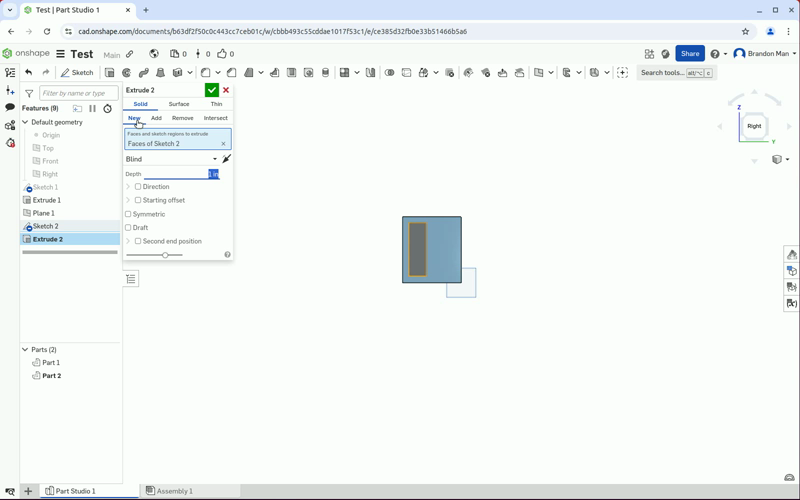
text(8.184)
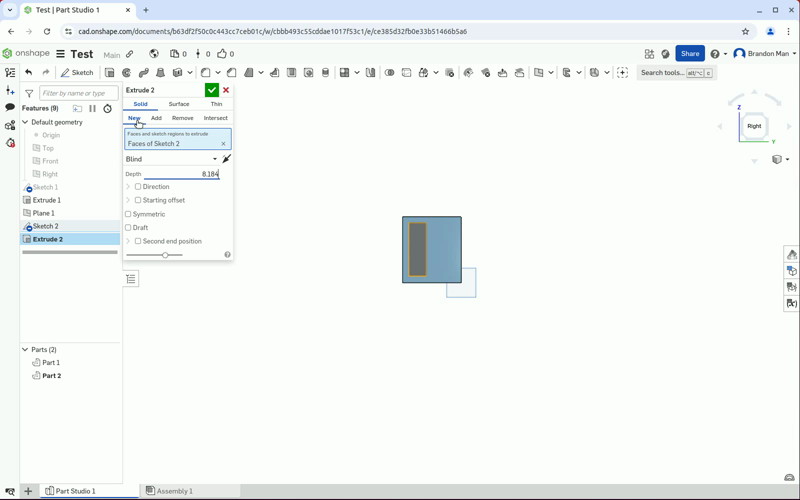
key(enter)
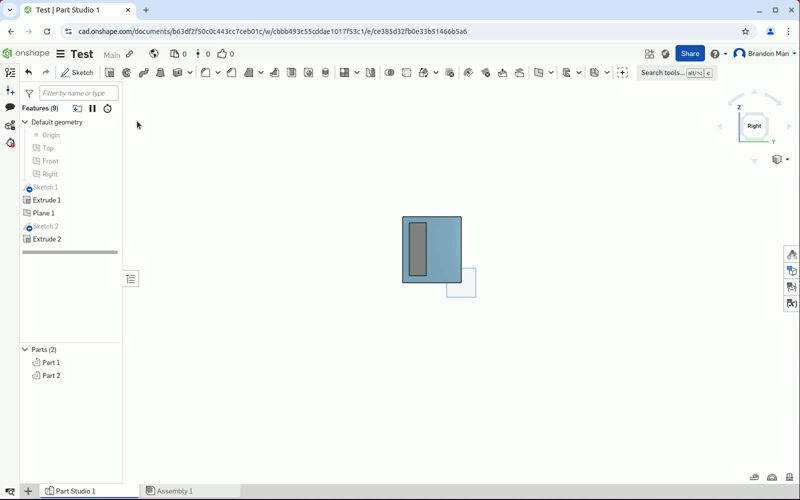
key(shift+h)
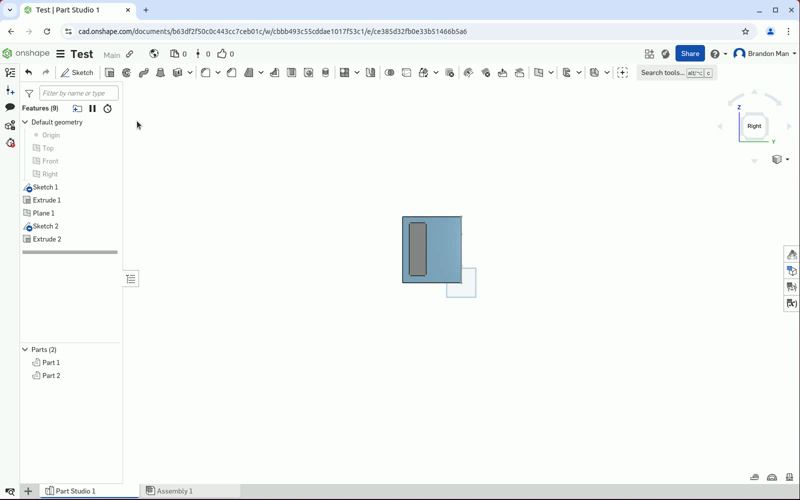
key(shift+h)
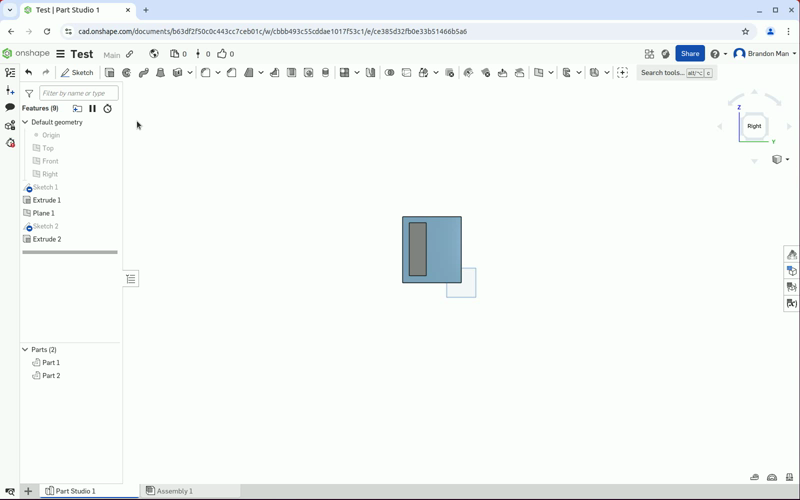
mouse_move(73, 189)
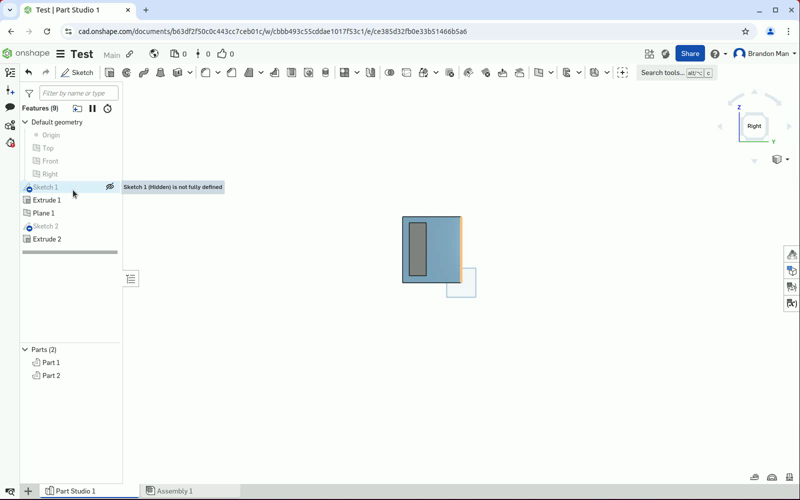
click(73, 189)
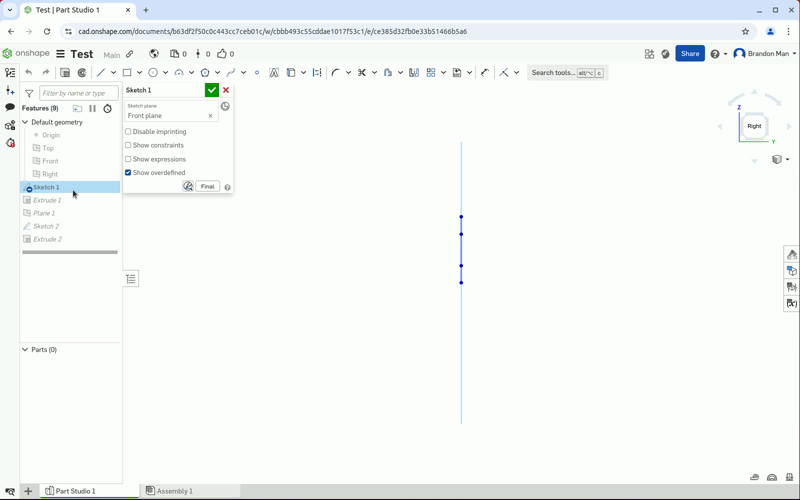
mouse_move(229, 92)
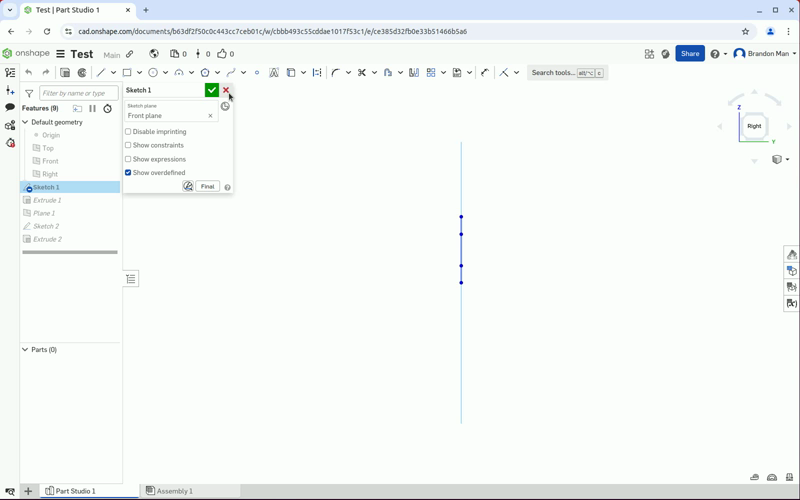
click(229, 92)
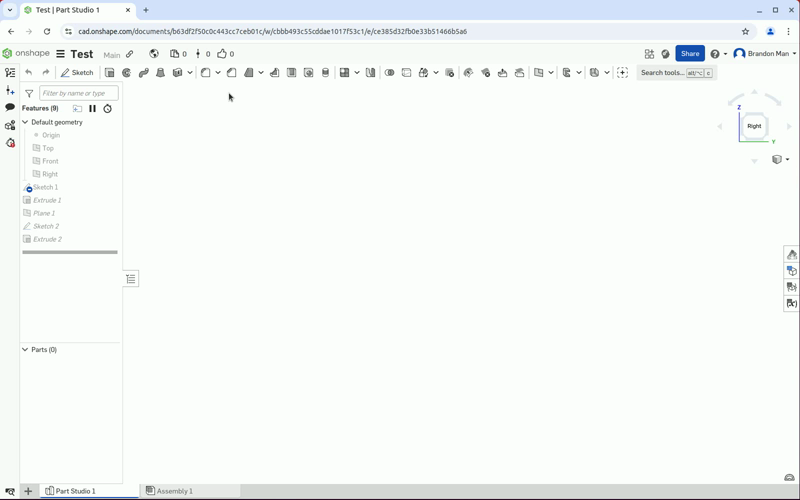
key(shift+s)
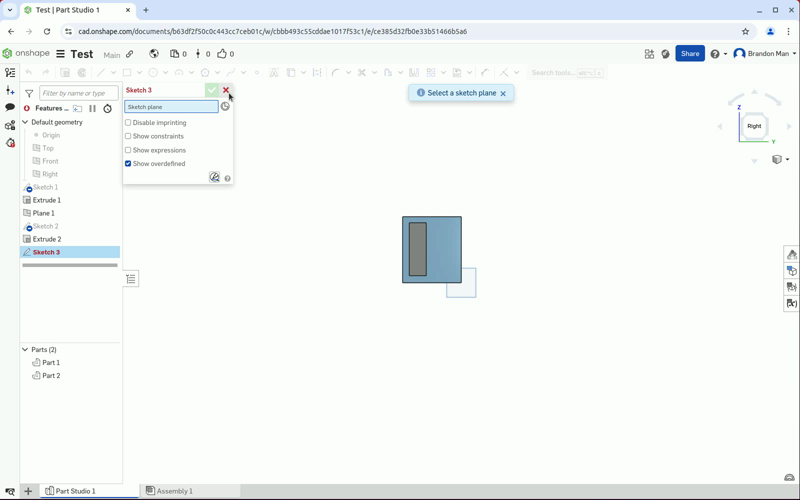
mouse_move(73, 215)
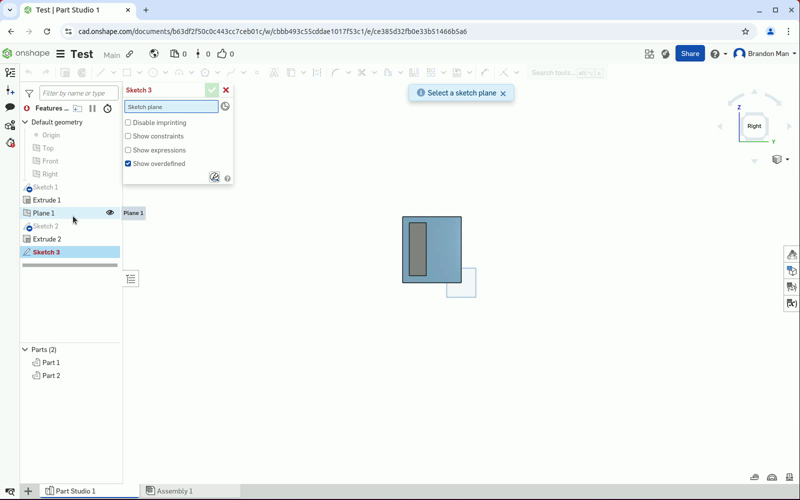
click(73, 215)
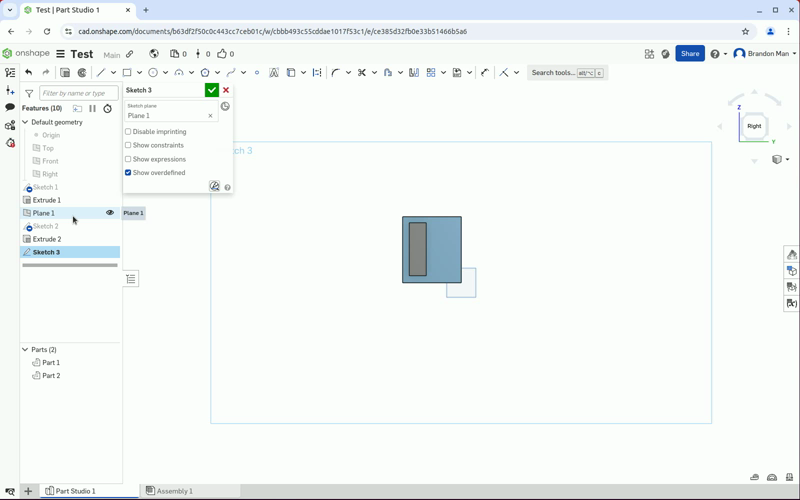
mouse_move(73, 352)
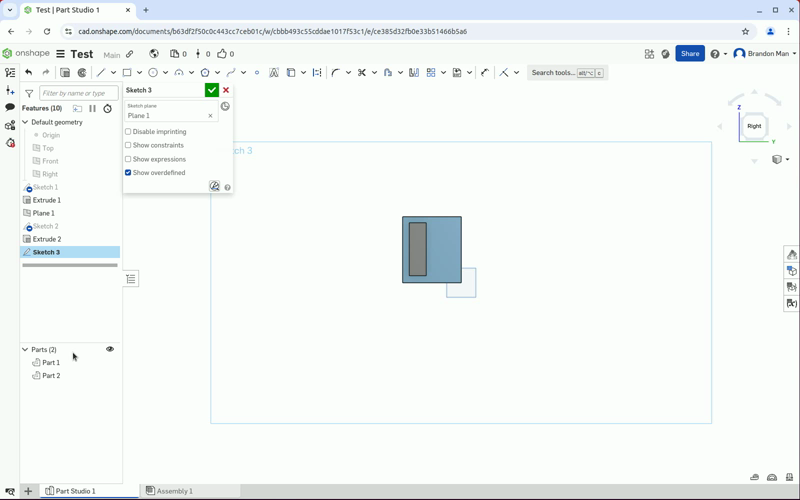
key(y)
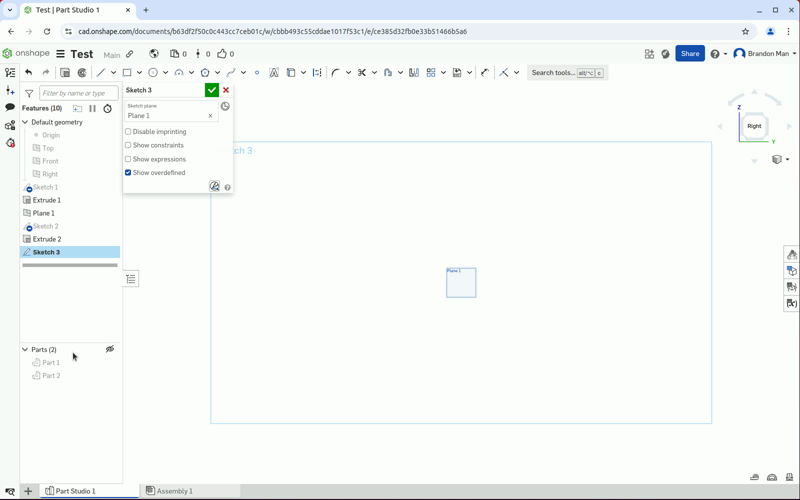
key(l)
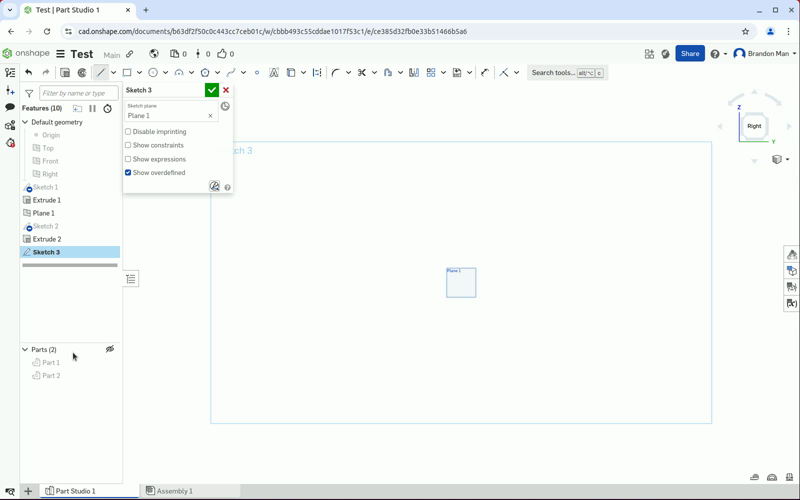
key_down(shift)
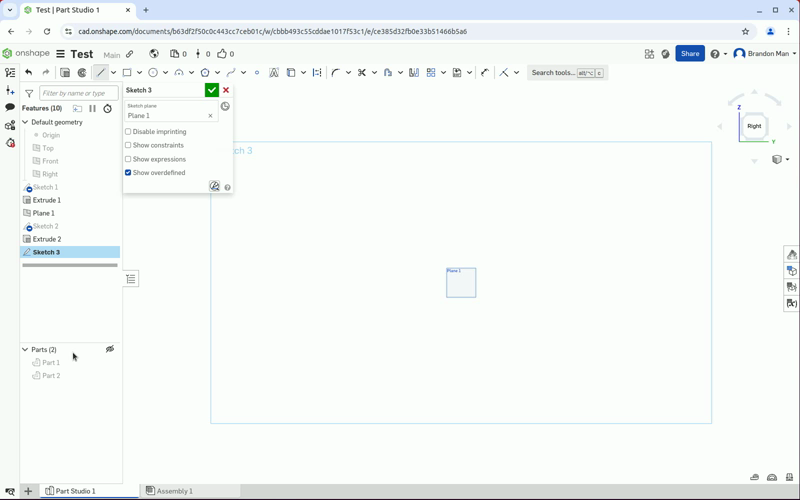
mouse_move(438, 275)
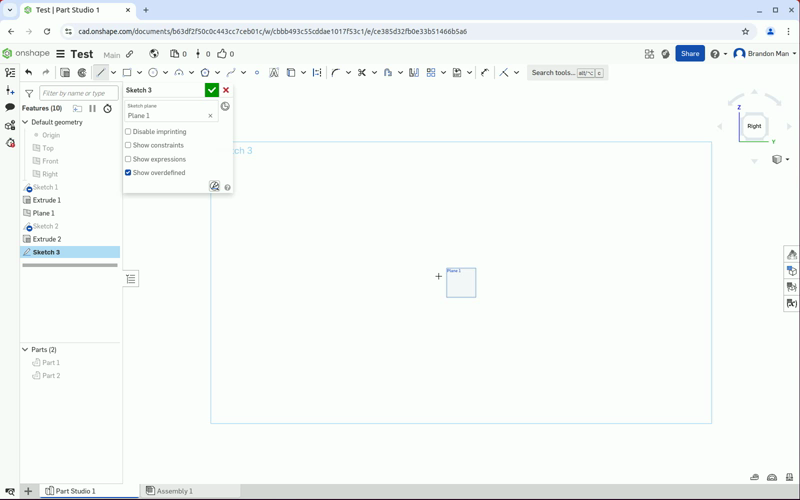
click(438, 275)
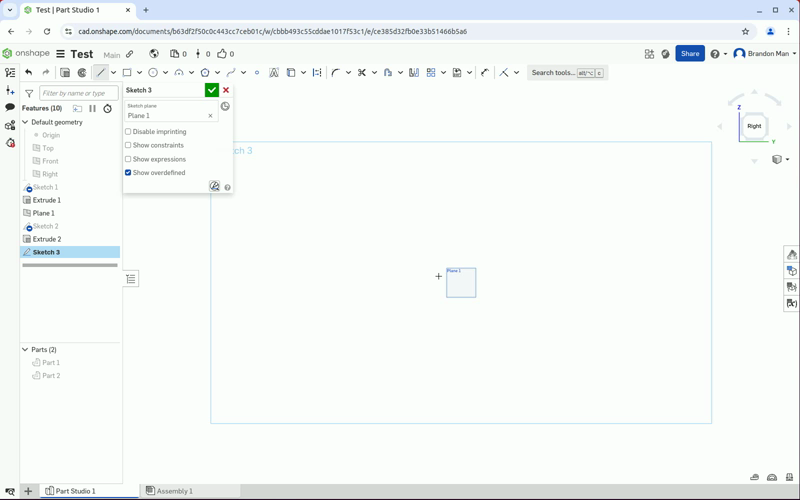
key_up(shift)
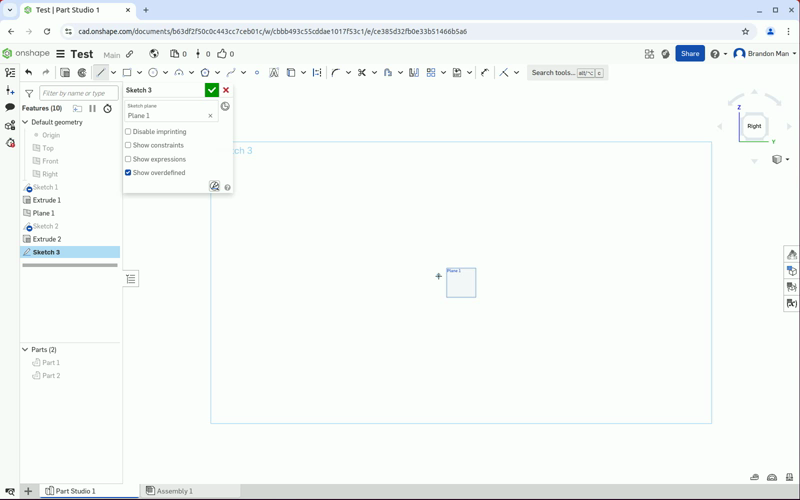
key_down(shift)
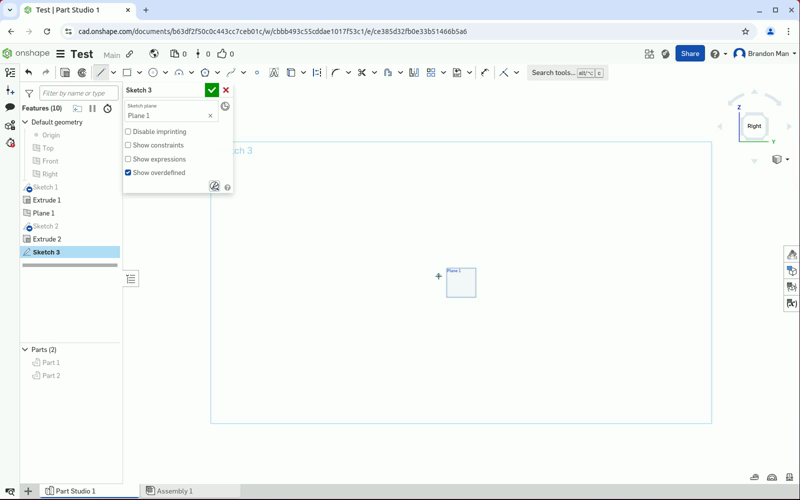
mouse_move(468, 275)
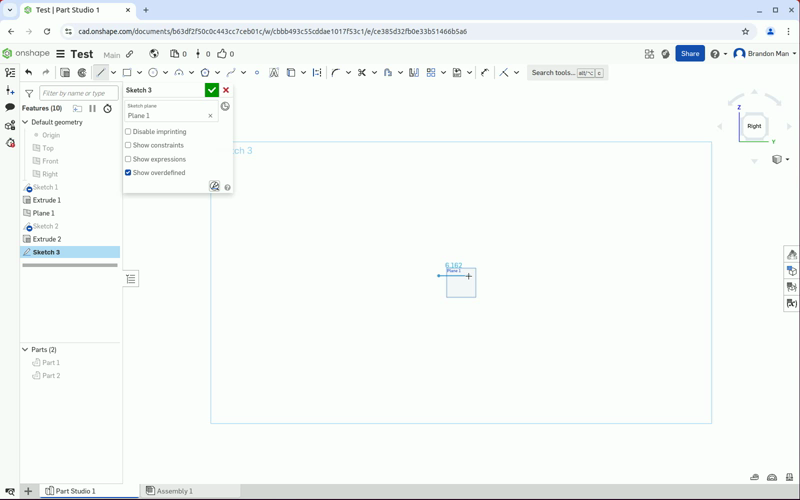
mouse_move(455, 275)
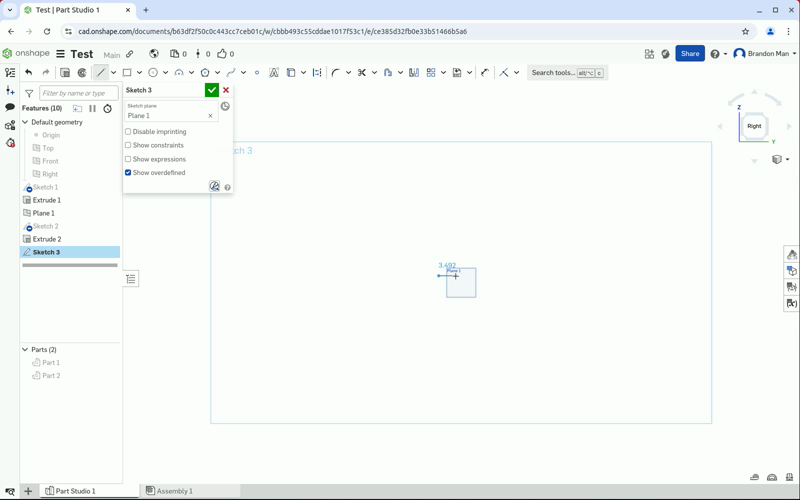
click(455, 275)
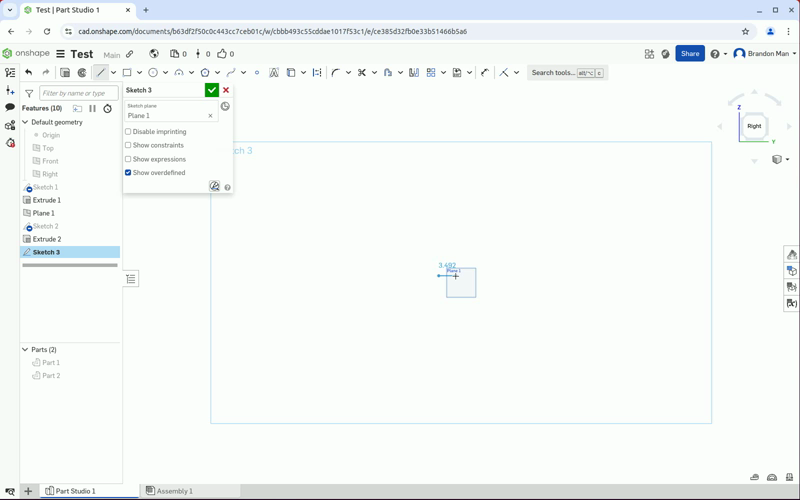
key_up(shift)
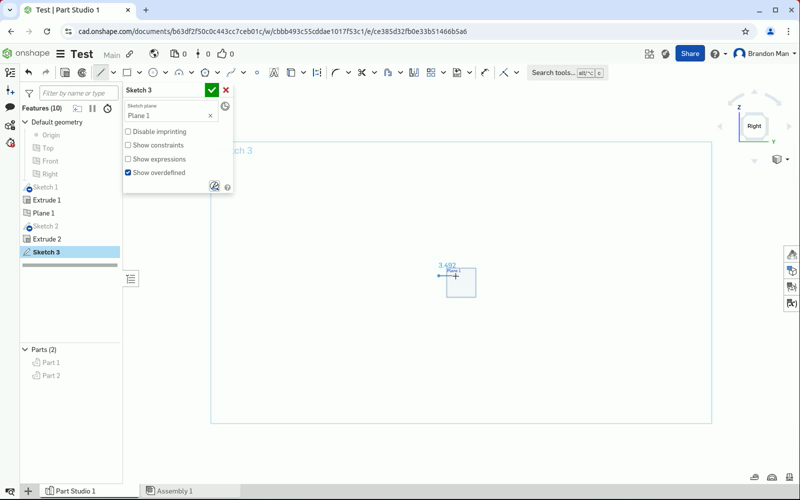
key_down(shift)
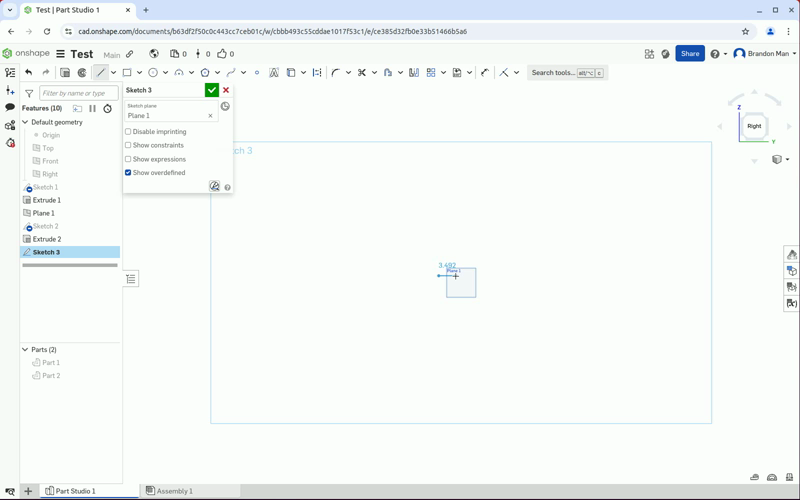
mouse_move(485, 275)
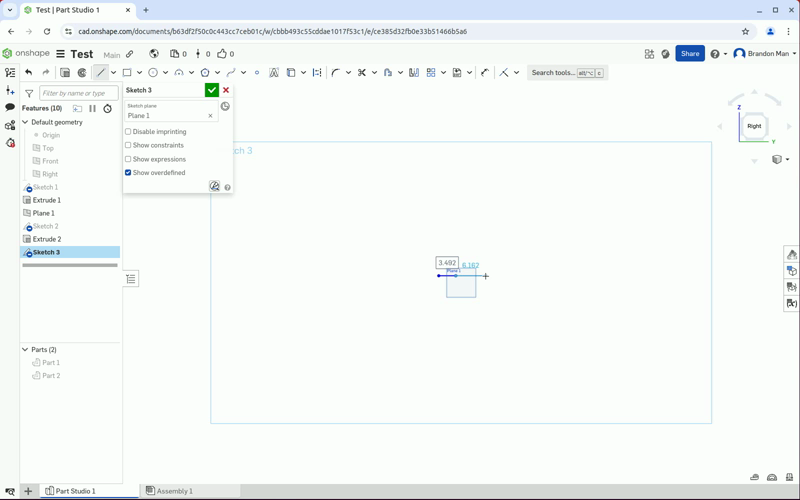
mouse_move(455, 223)
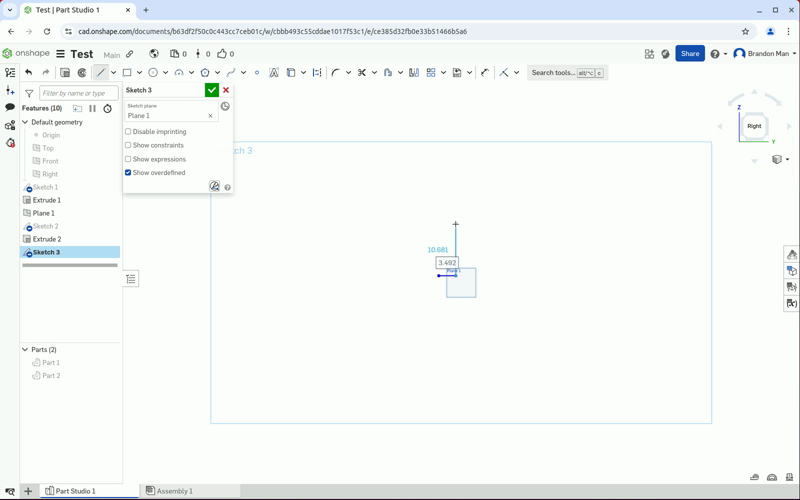
click(455, 223)
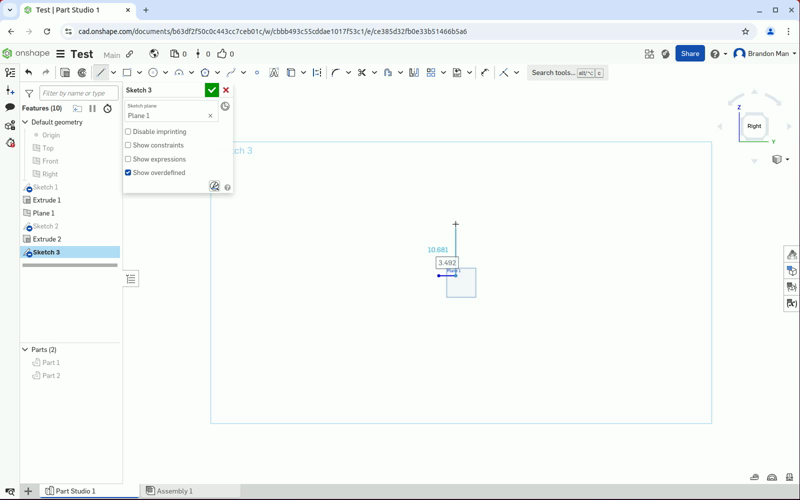
key_up(shift)
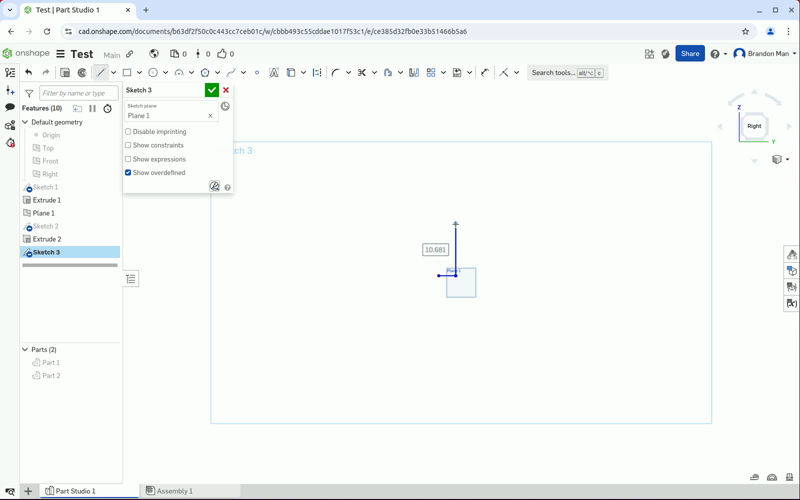
key_down(shift)
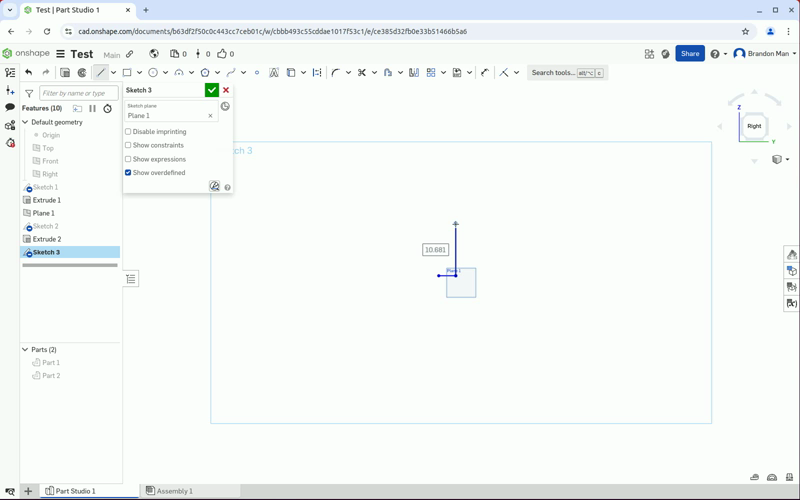
mouse_move(485, 223)
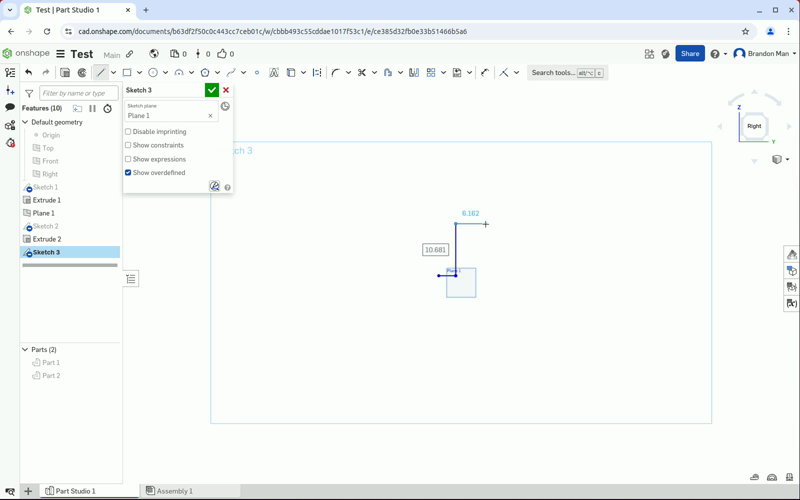
mouse_move(438, 223)
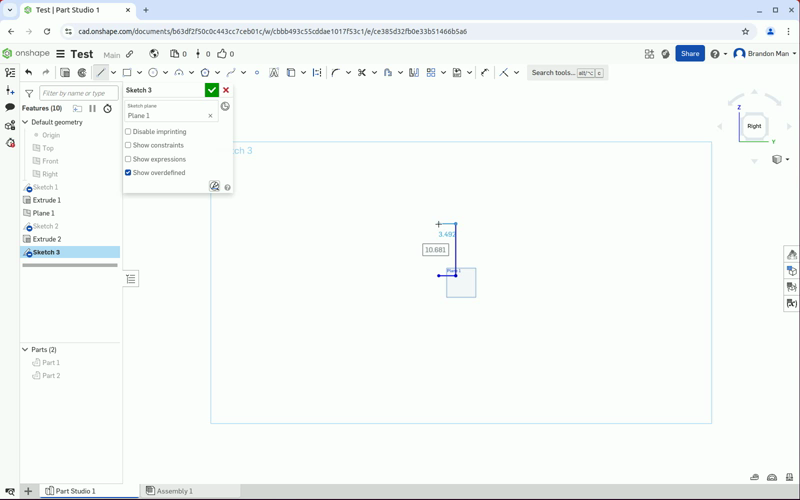
click(438, 223)
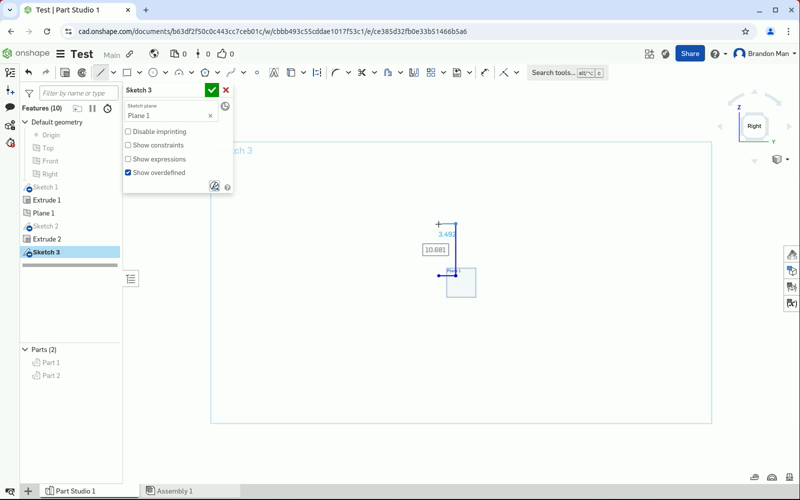
key_up(shift)
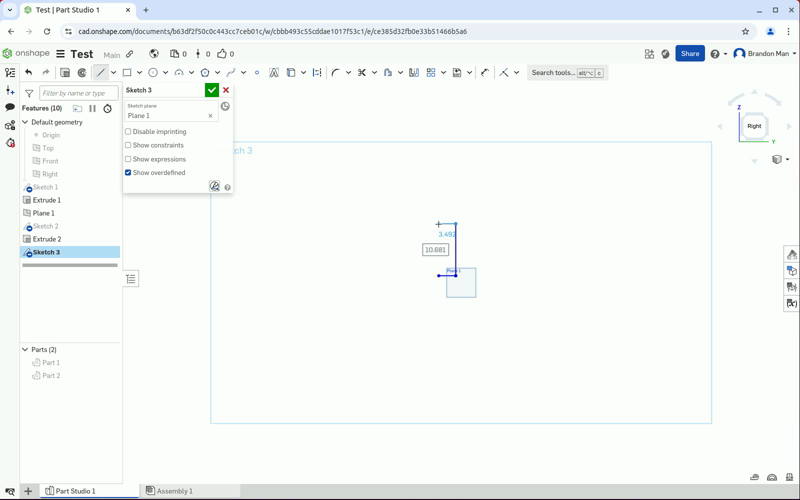
mouse_move(468, 223)
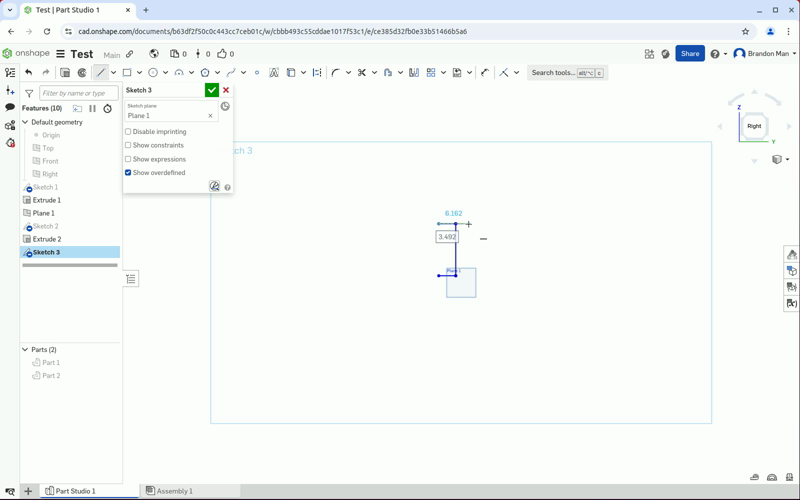
key_down(shift)
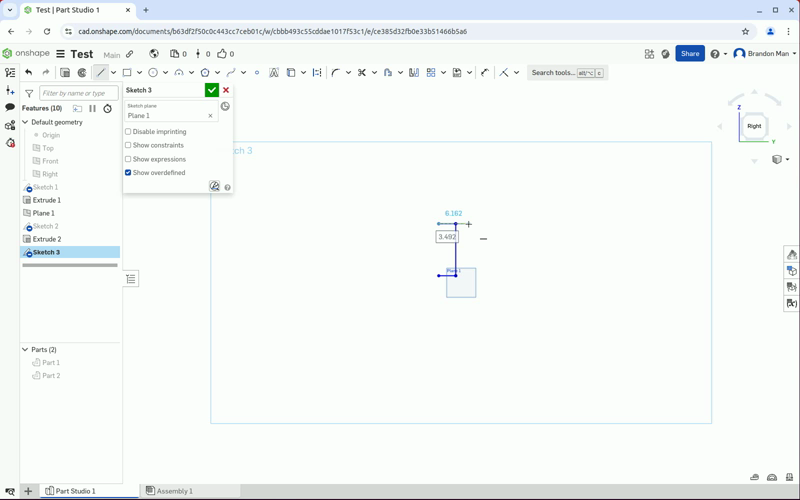
mouse_move(438, 275)
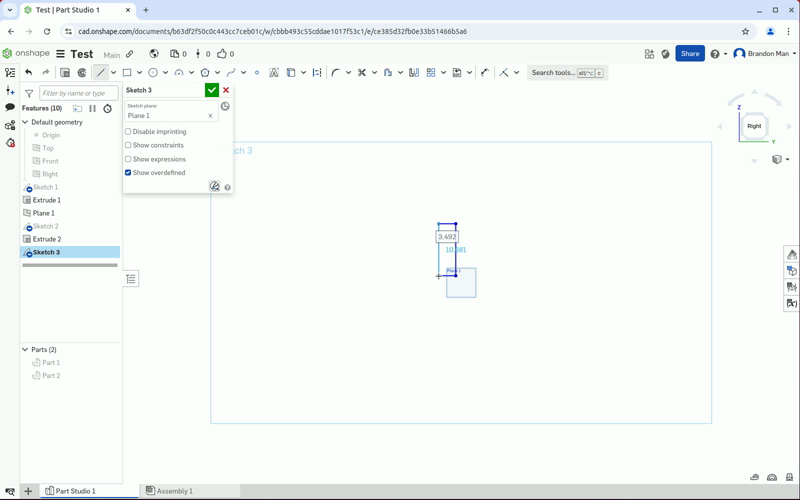
key_up(shift)
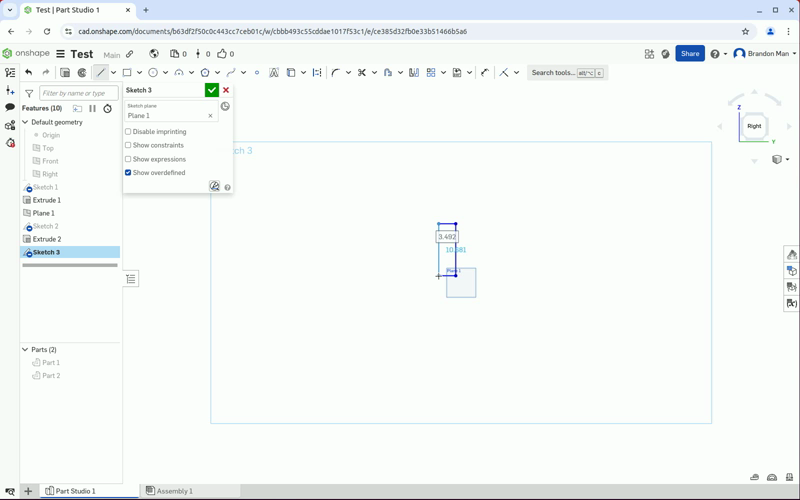
click(438, 275)
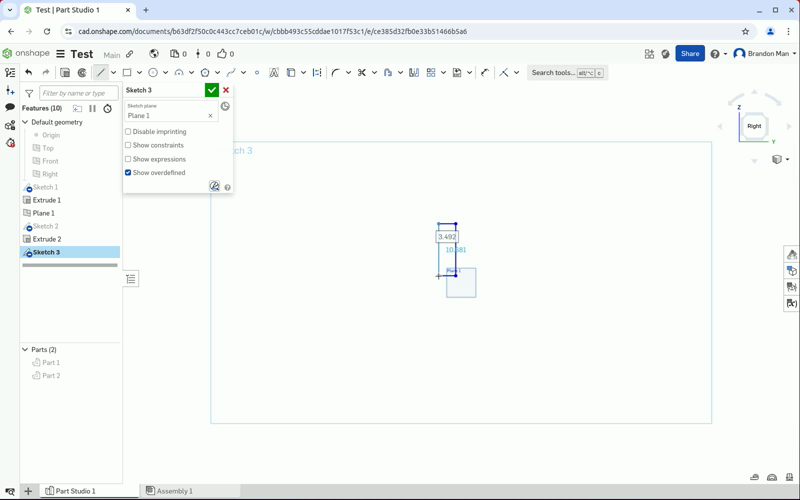
key(esc)
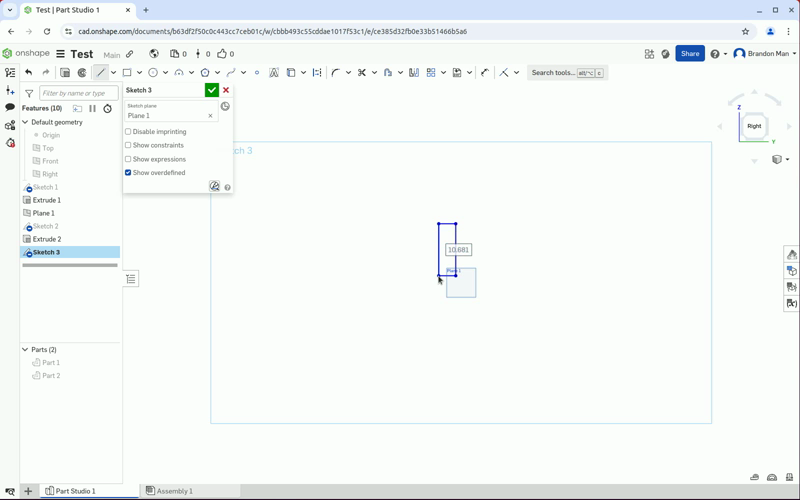
mouse_move(449, 245)
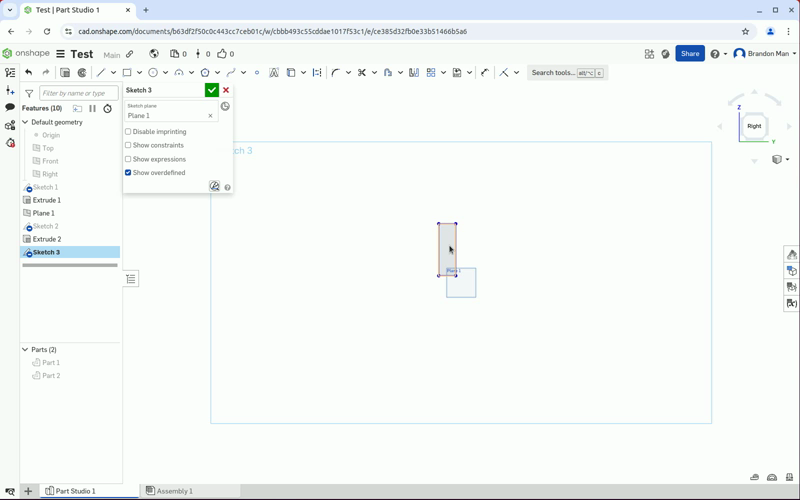
scroll(6)
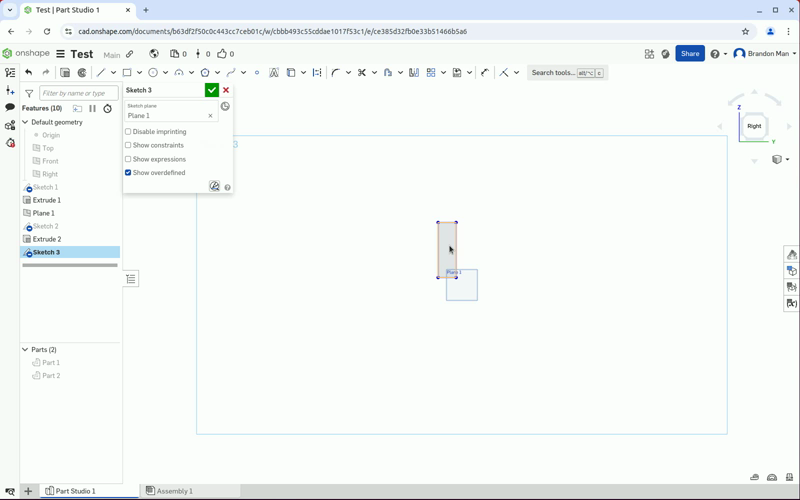
scroll(6)
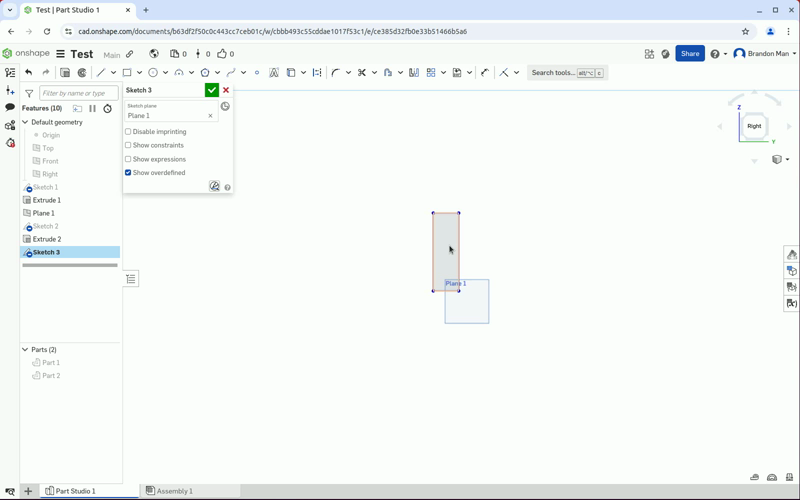
scroll(6)
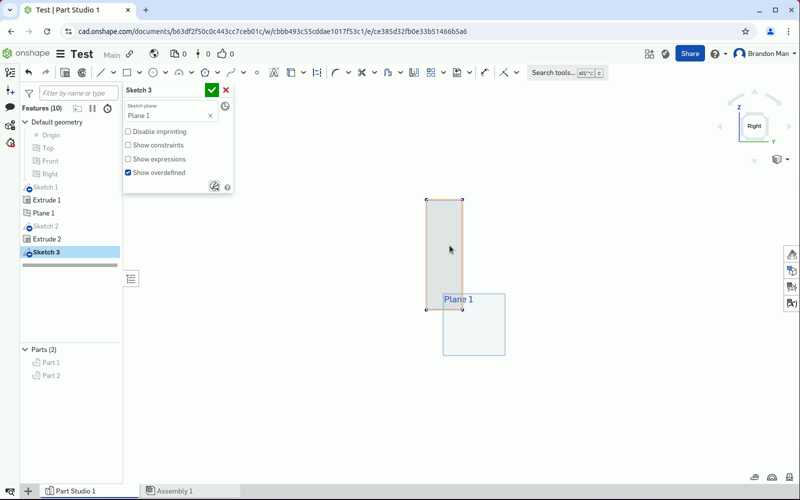
scroll(6)
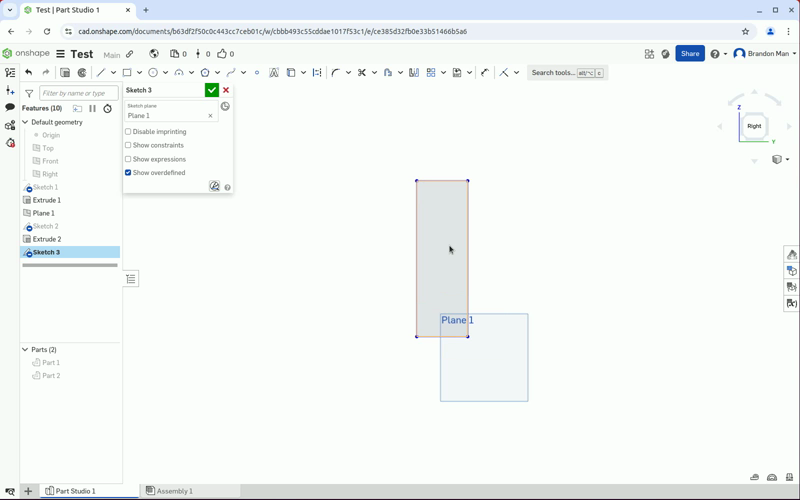
scroll(6)
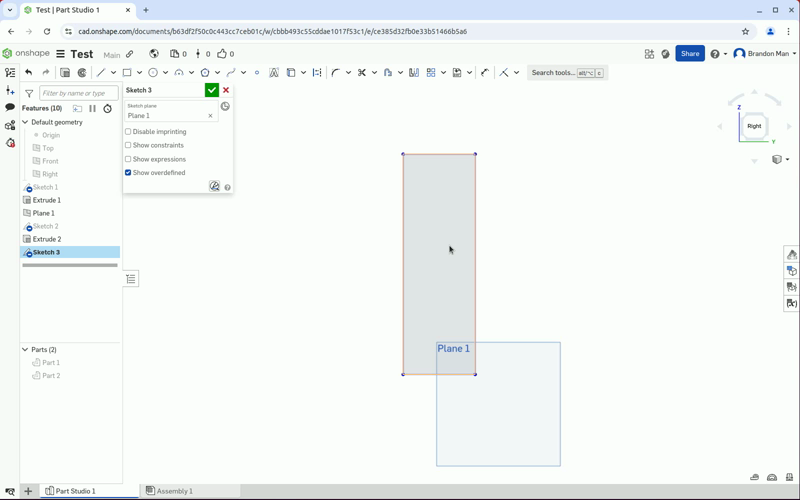
scroll(6)
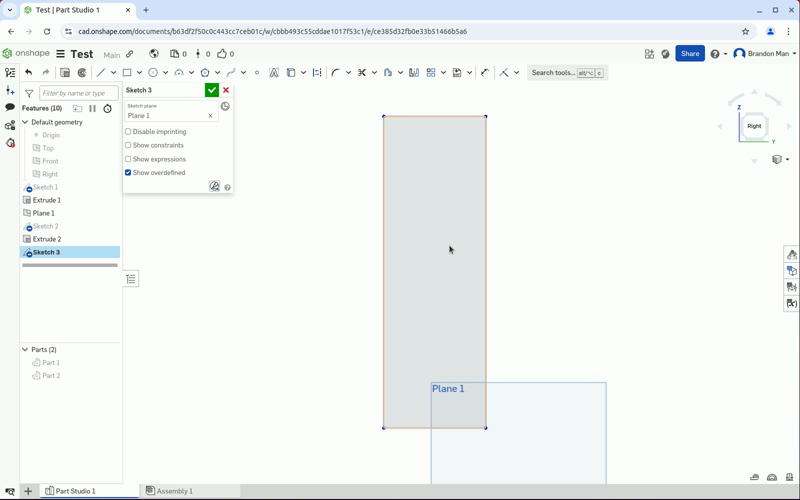
scroll(6)
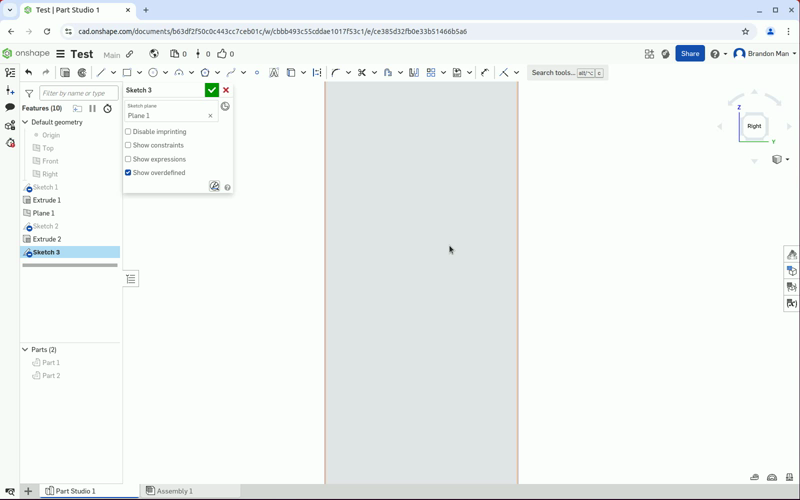
click(449, 245)
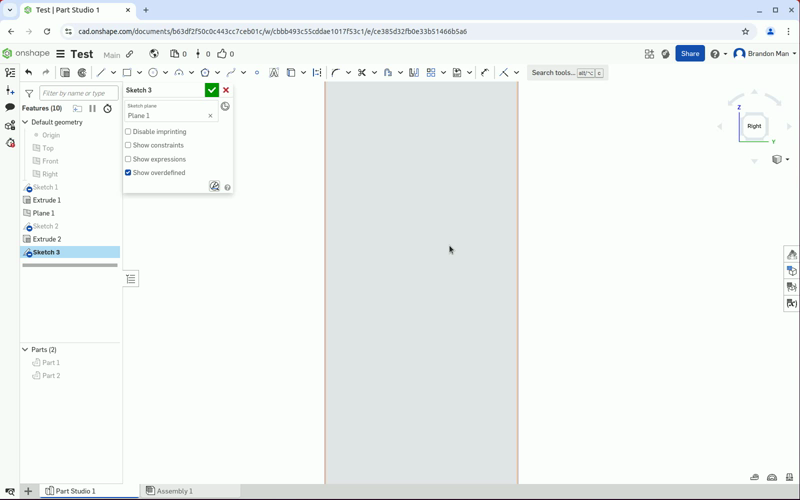
scroll(-6)
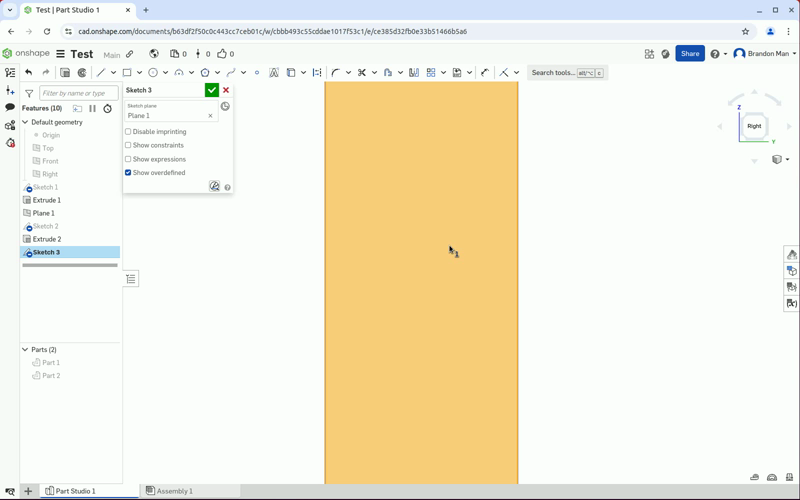
scroll(-6)
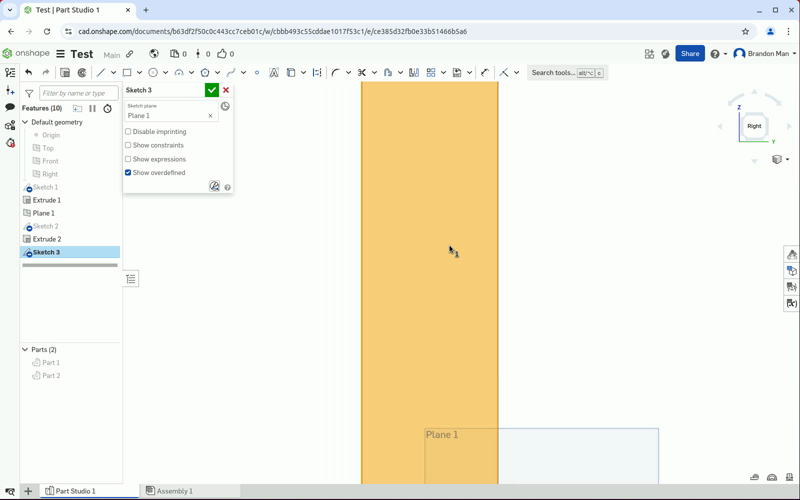
scroll(-6)
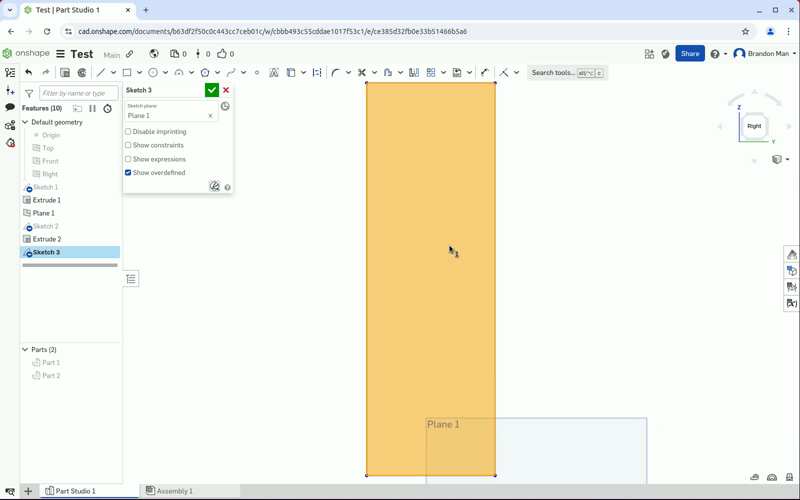
scroll(-6)
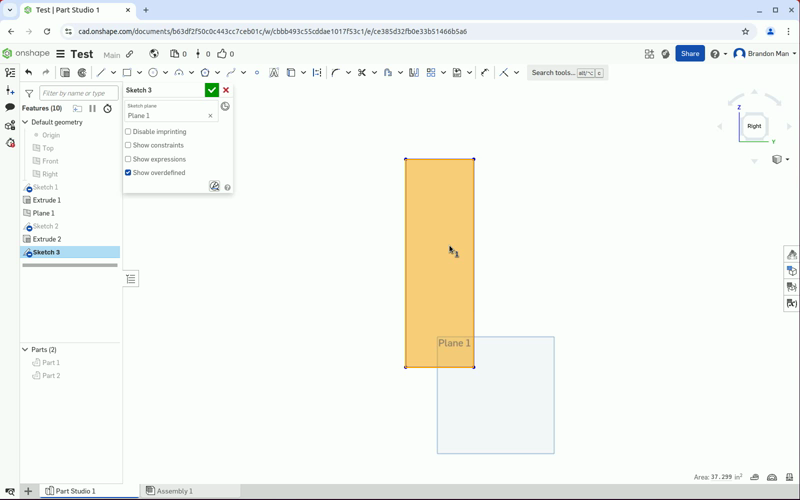
scroll(-6)
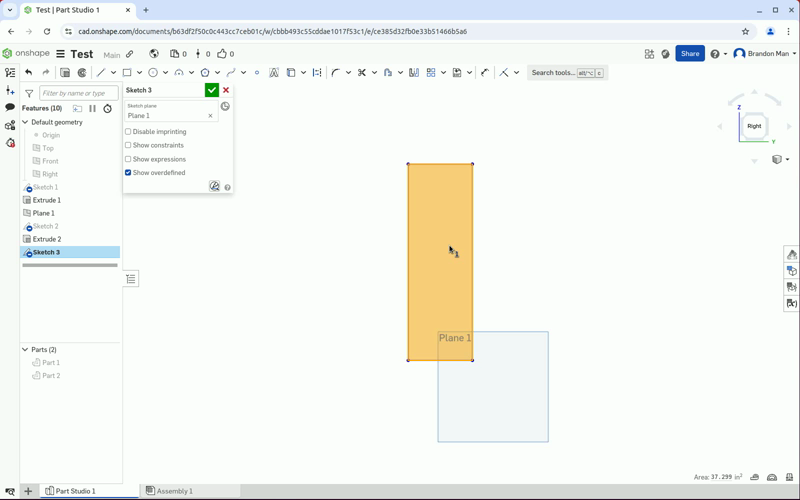
scroll(-6)
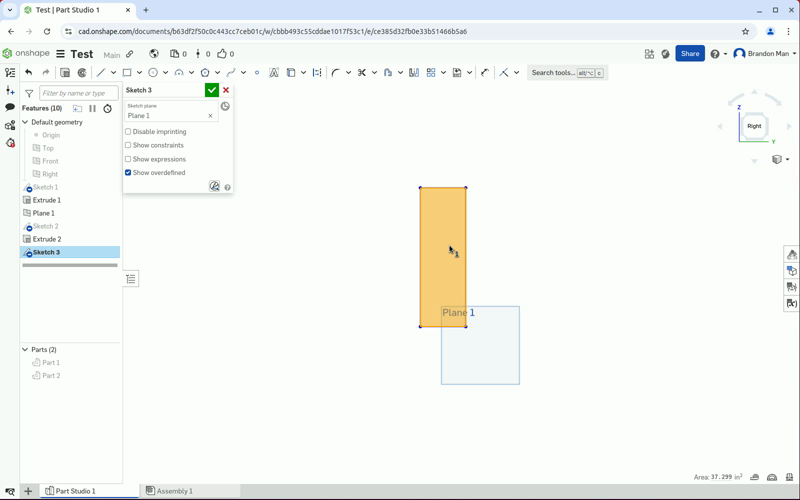
scroll(-6)
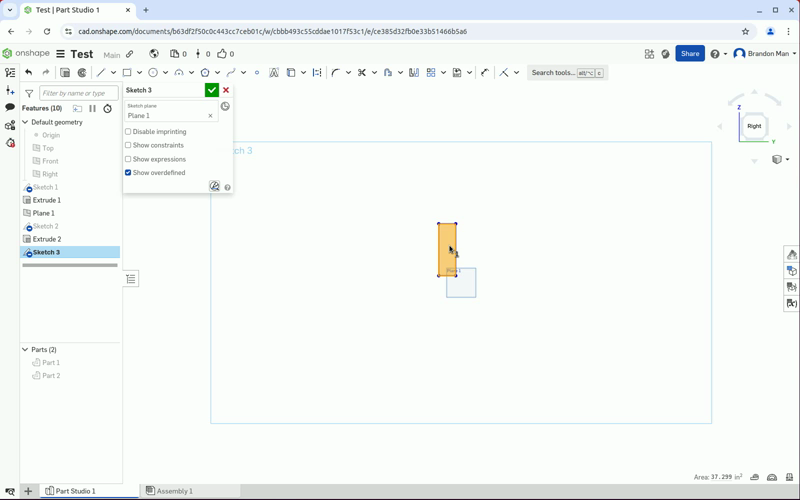
mouse_move(73, 352)
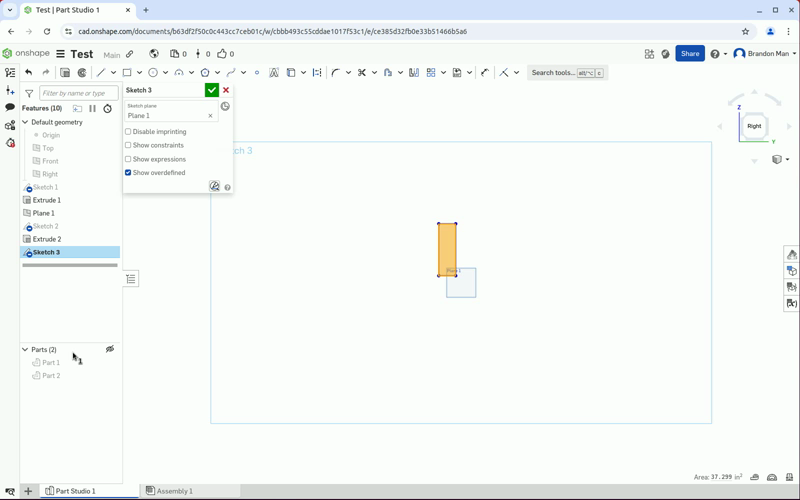
key(shift+y)
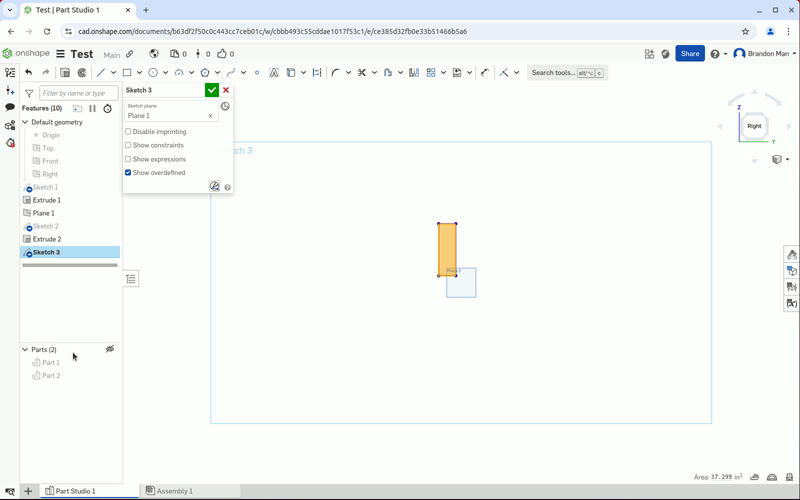
key(shift+e)
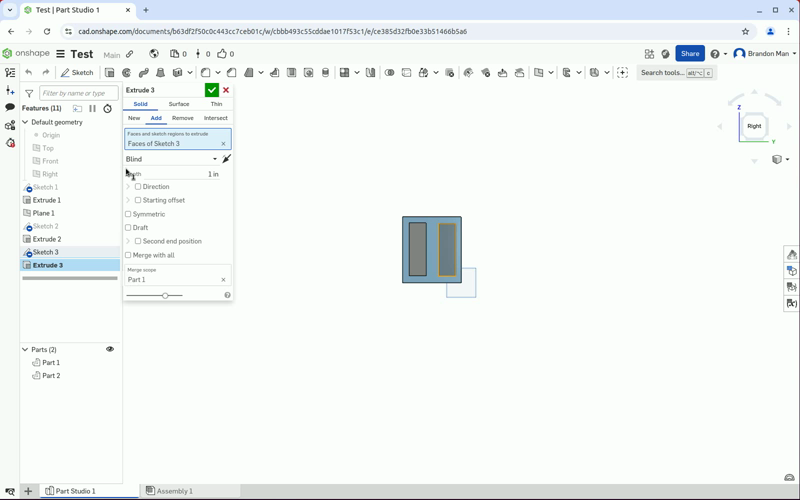
mouse_move(143, 106)
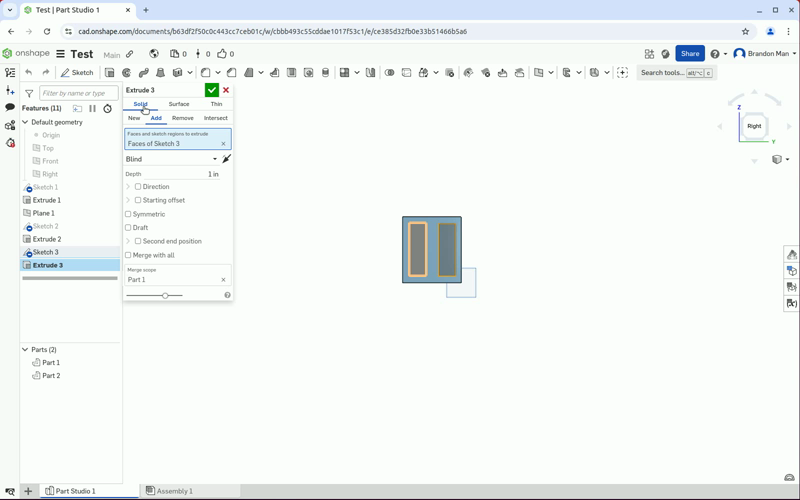
click(143, 106)
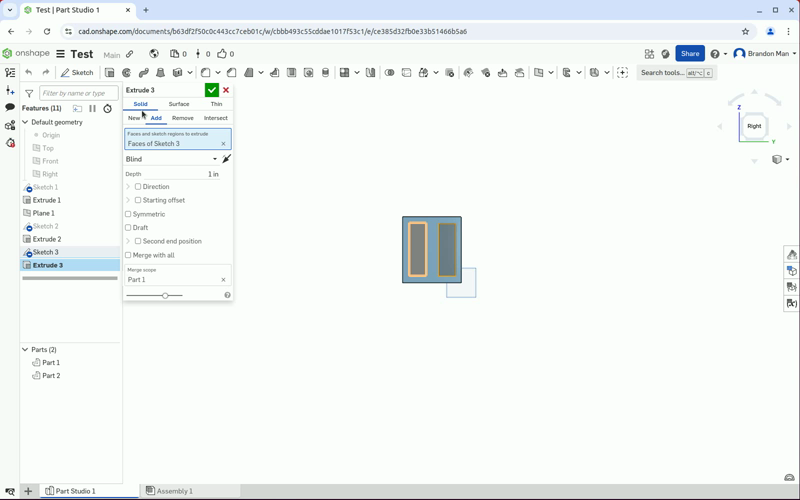
mouse_move(137, 120)
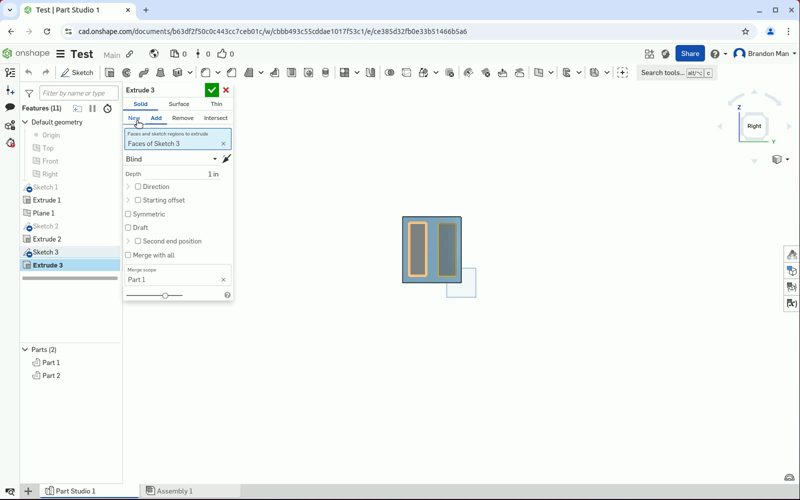
click(137, 120)
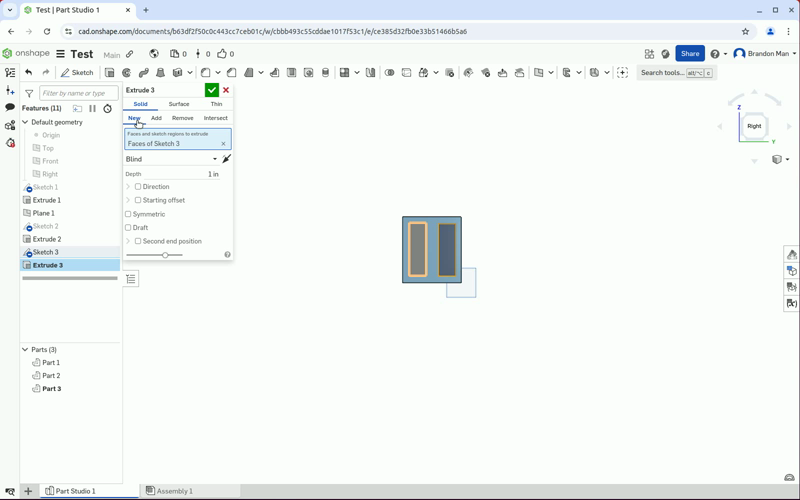
key(tab, 4)
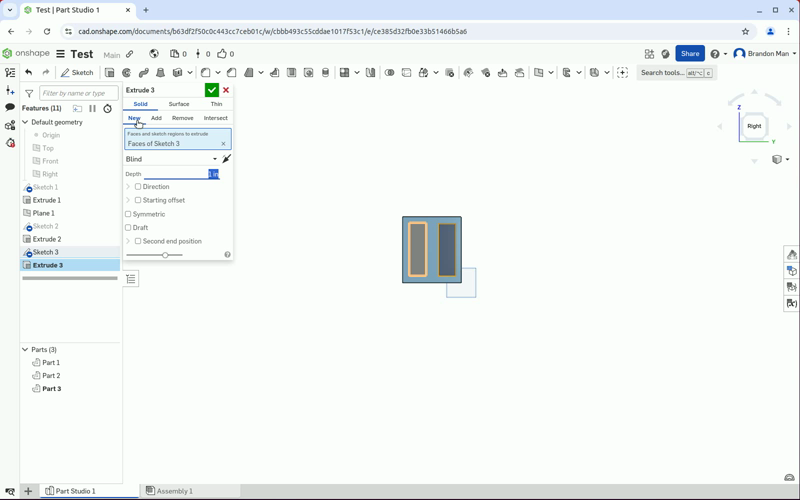
text(8.184)
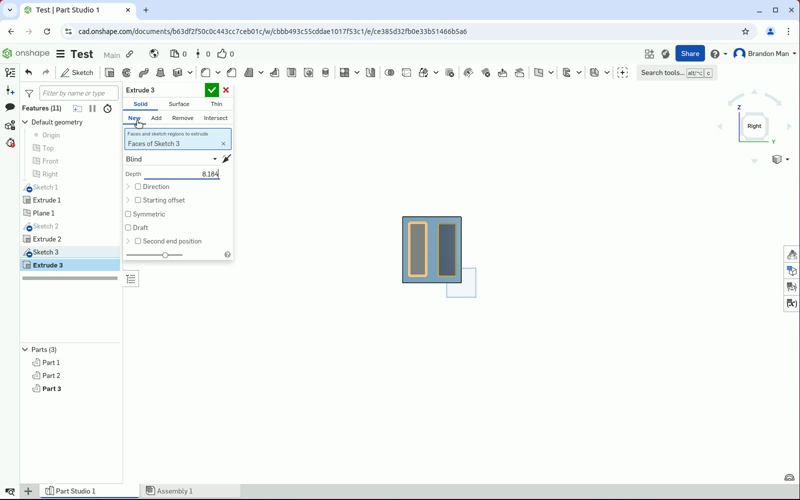
key(enter)
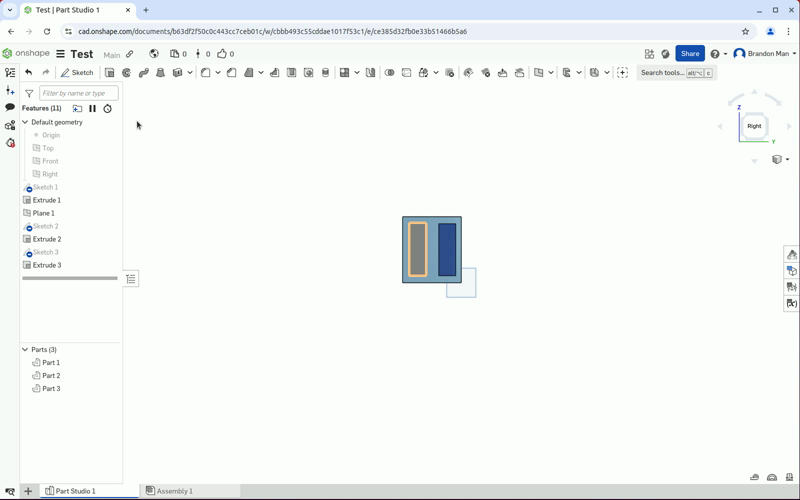
key(shift+h)
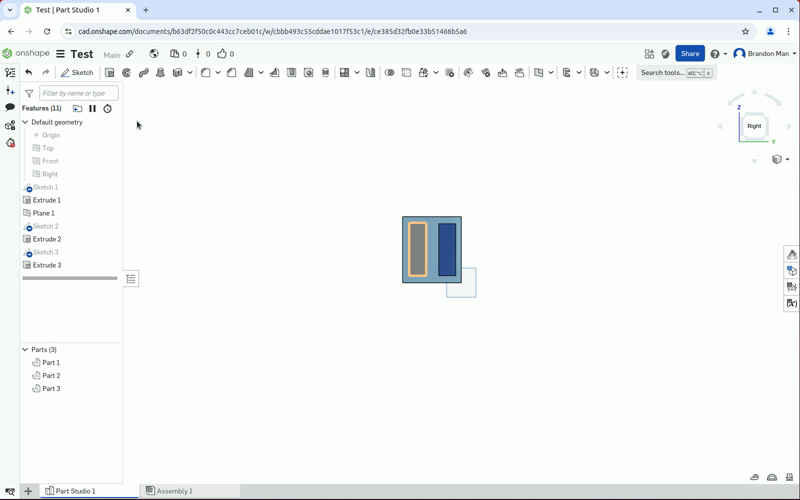
key(shift+h)
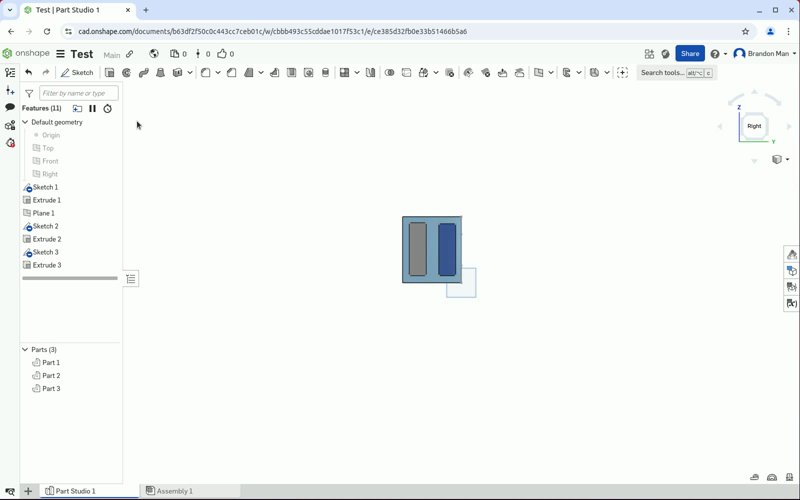
key(shift+7)
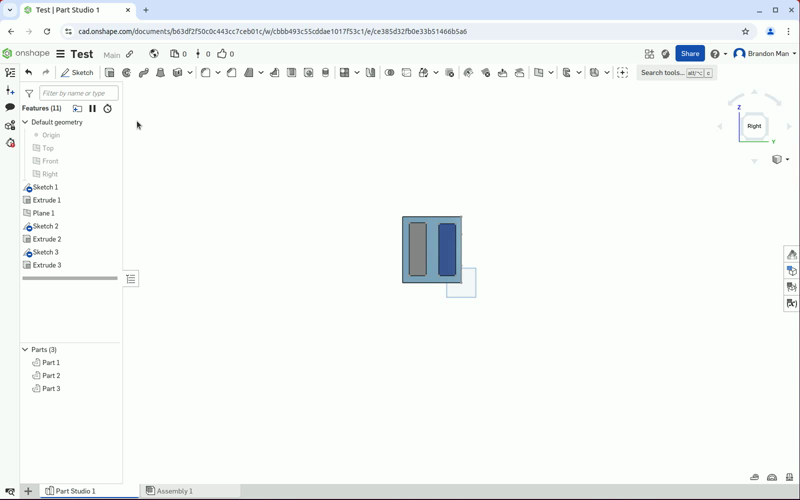
key(right, 2)
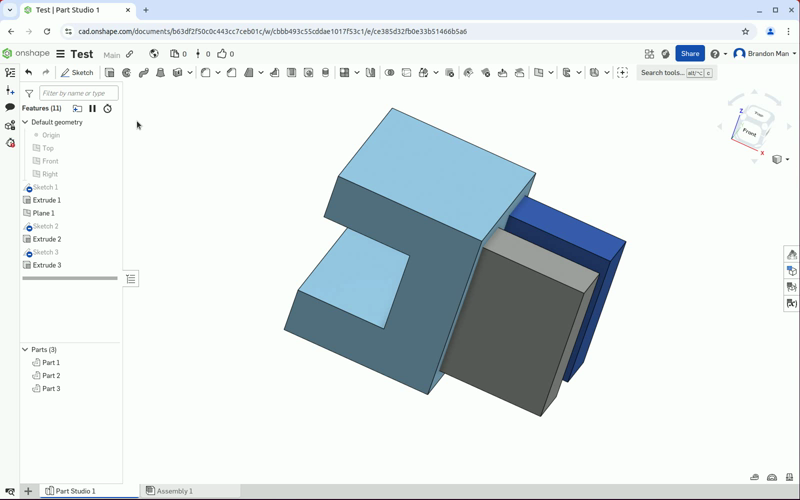
key(down, 2)
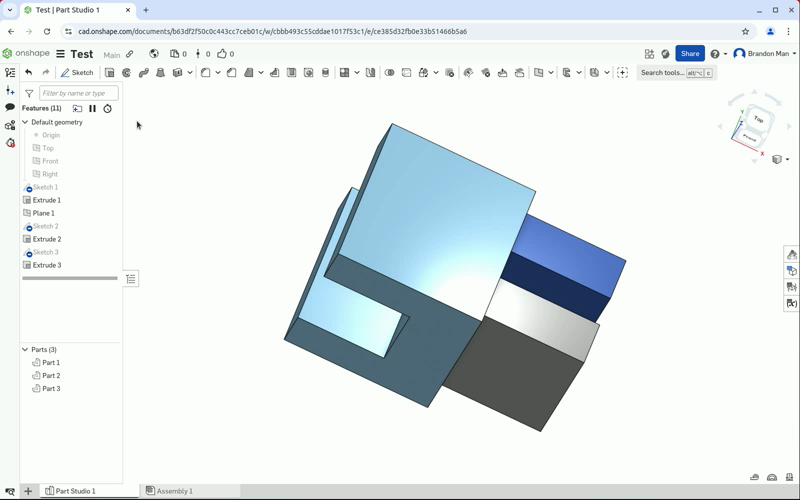
key(up, 2)
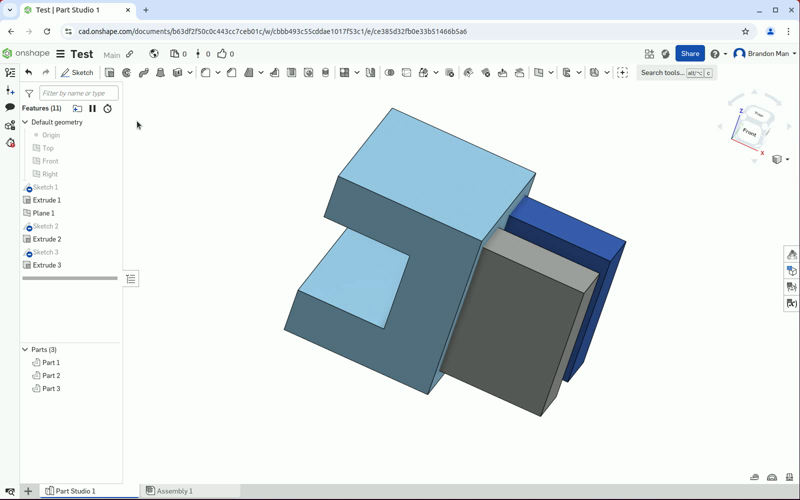
key(left, 2)
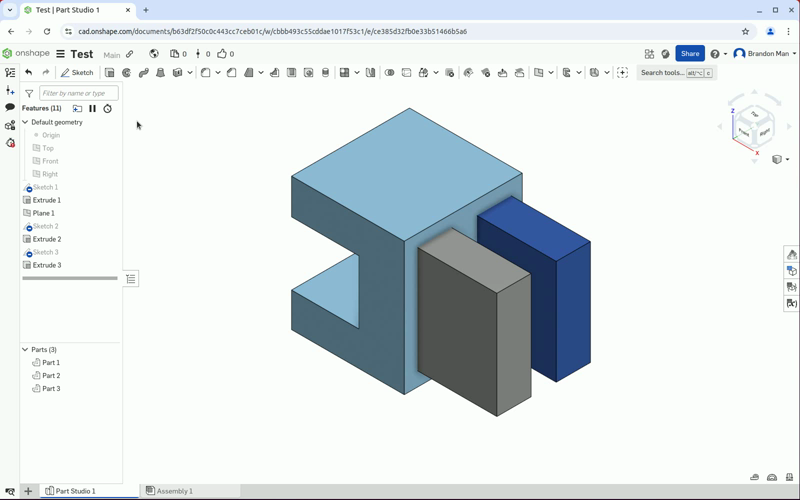
mouse_move(73, 189)
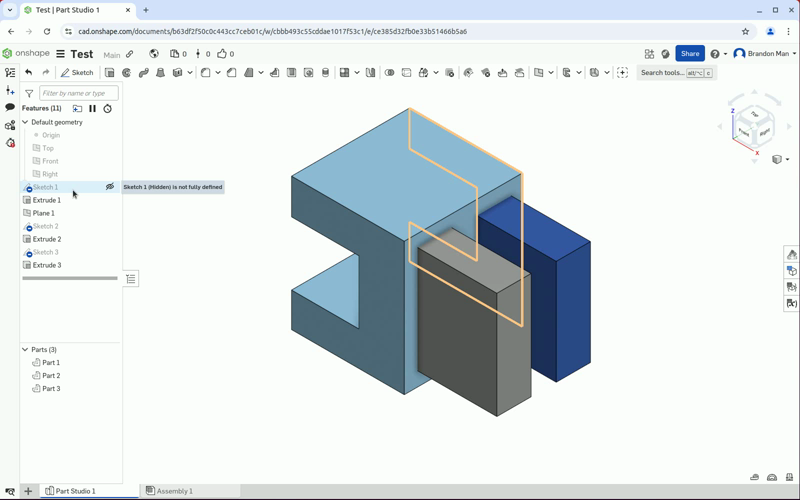
click(73, 189)